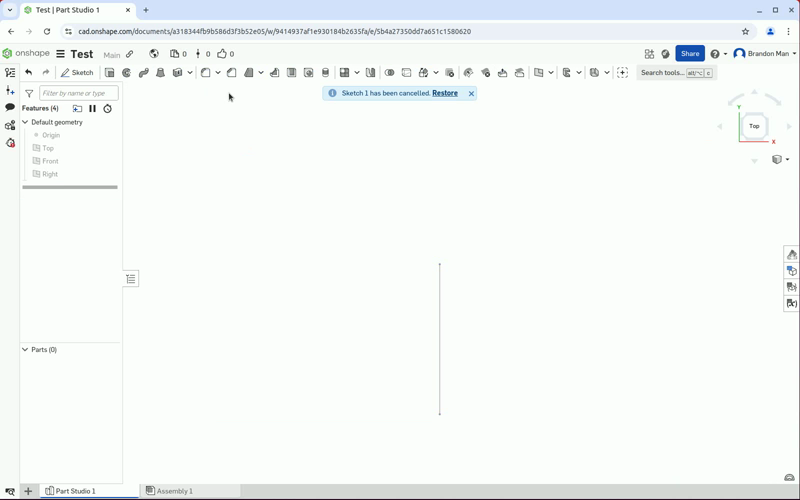
key(shift+h)
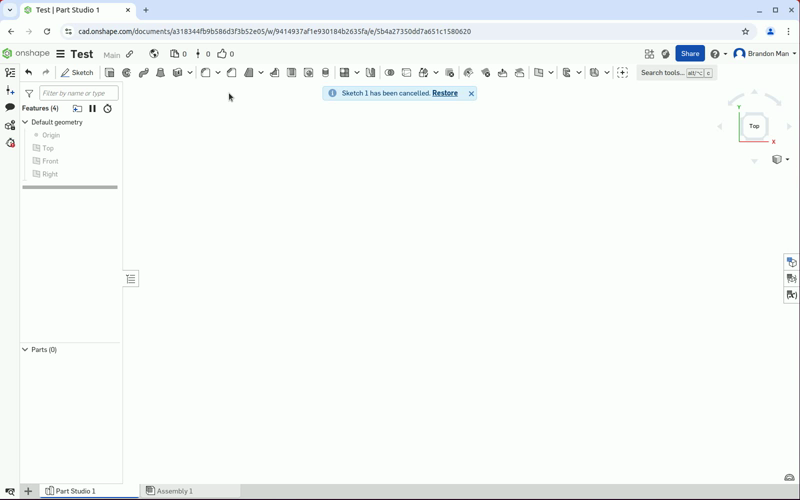
key(shift+s)
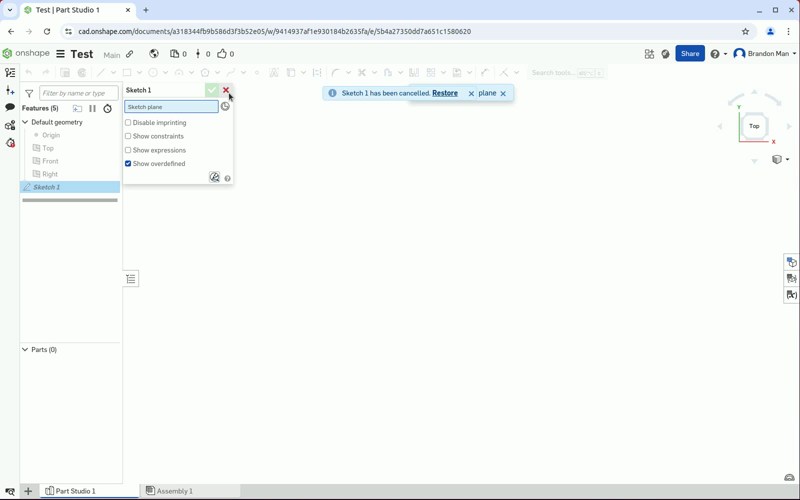
mouse_move(73, 150)
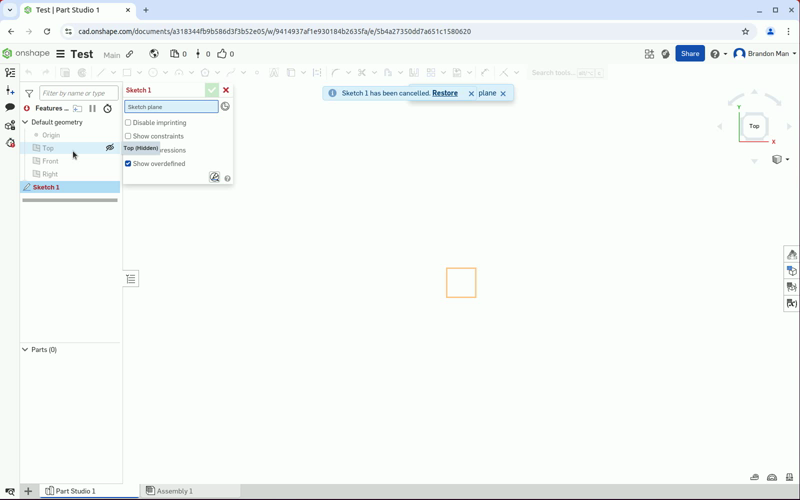
click(73, 150)
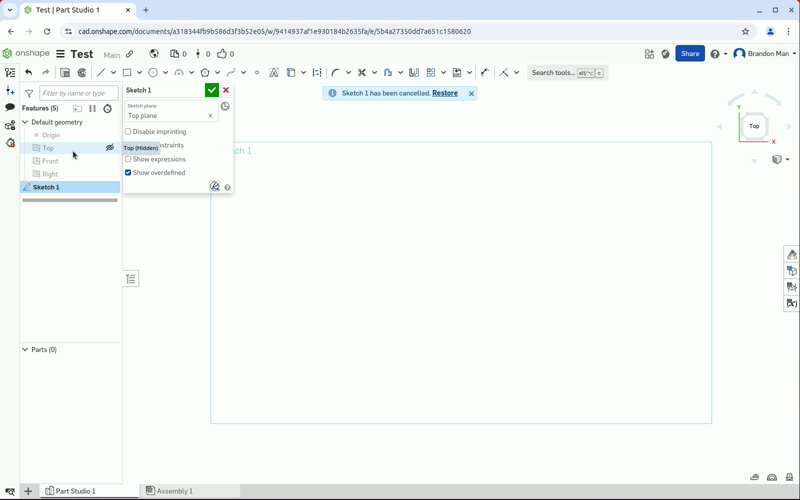
mouse_move(73, 352)
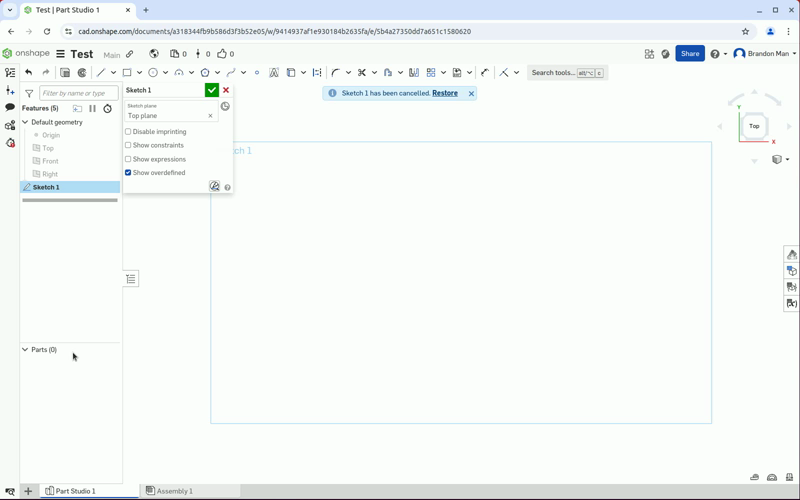
key(y)
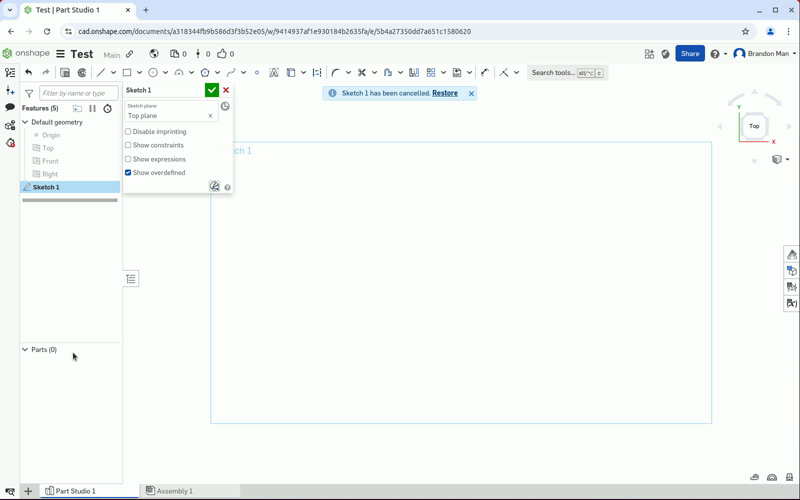
key(l)
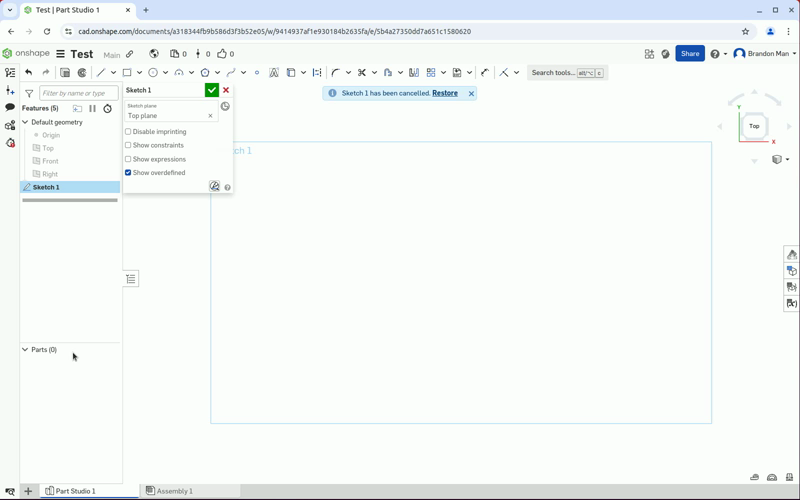
key_down(shift)
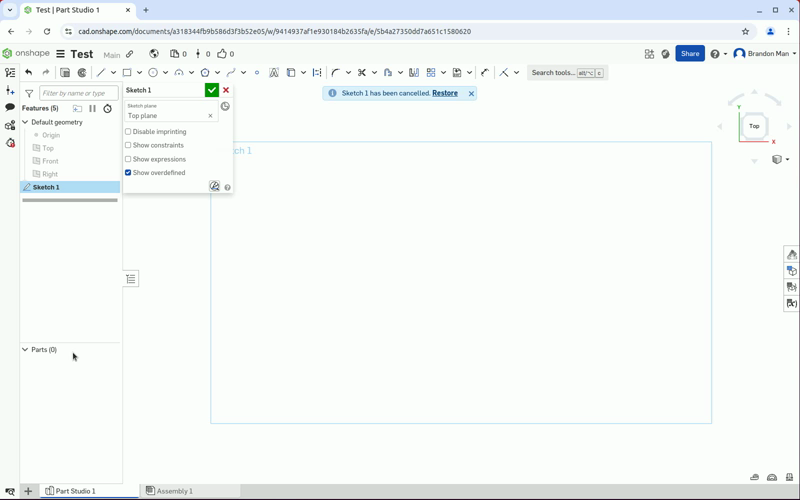
mouse_move(348, 298)
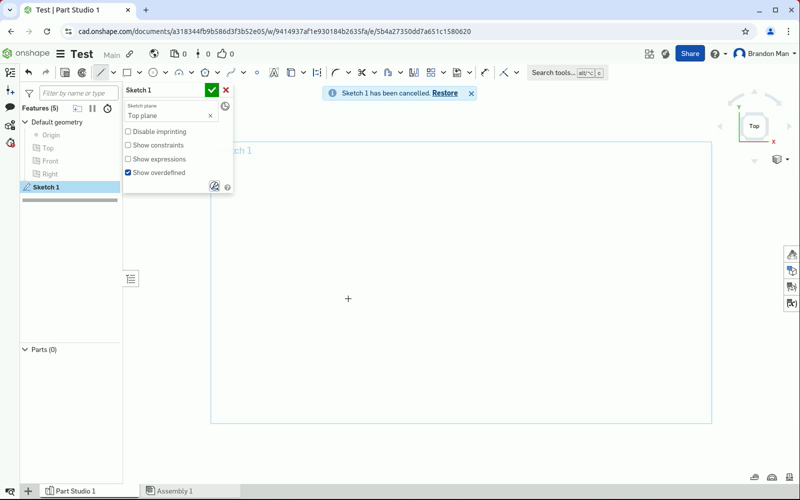
click(348, 298)
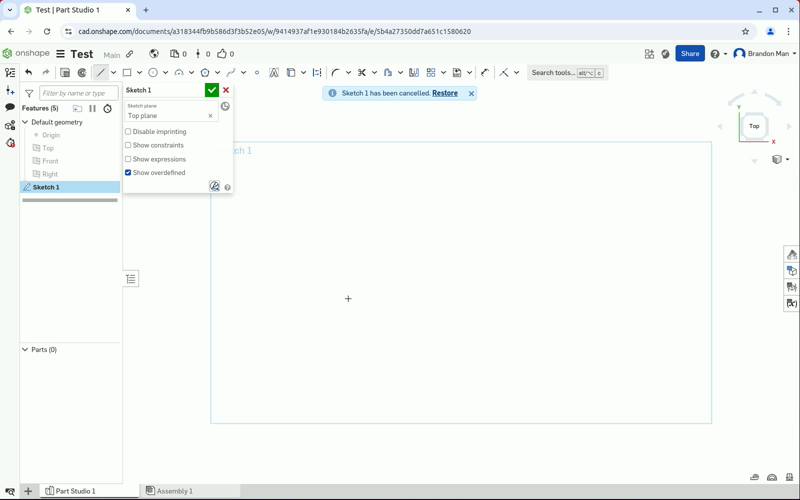
key_up(shift)
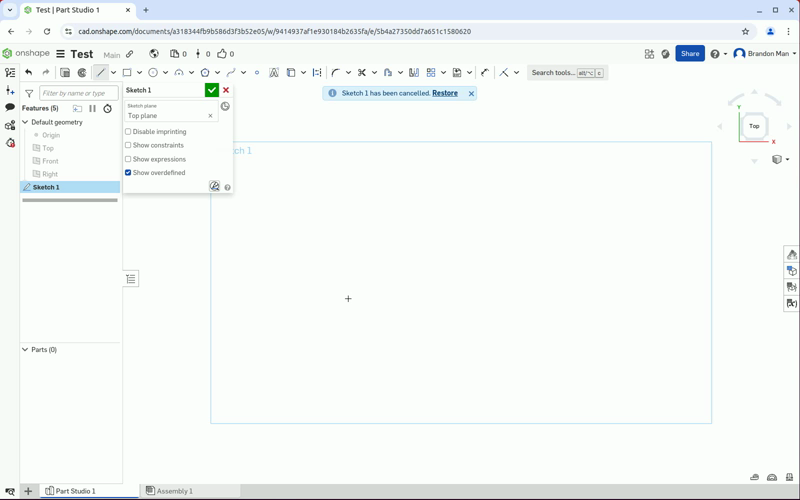
key_down(shift)
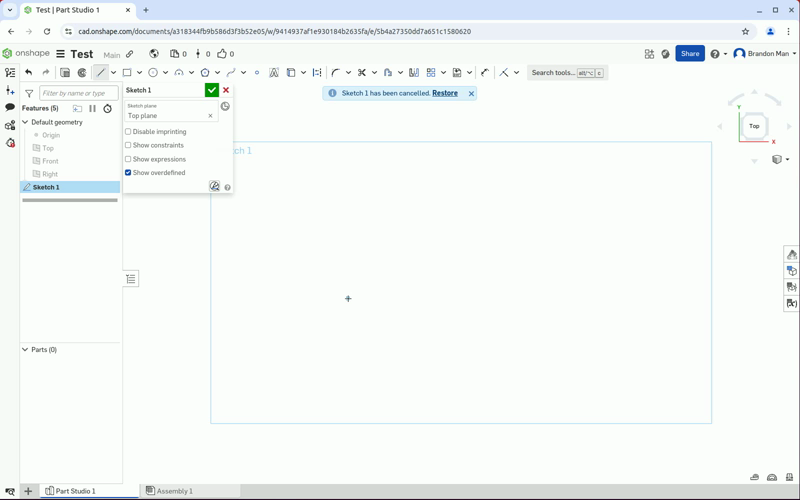
mouse_move(460, 298)
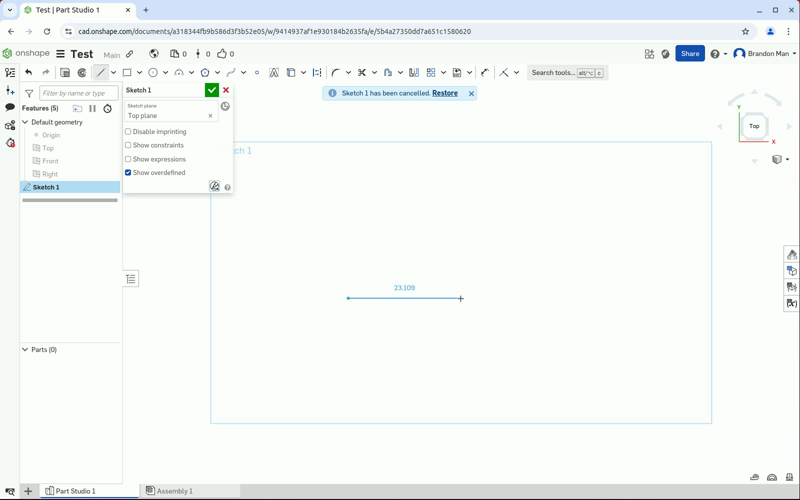
click(460, 298)
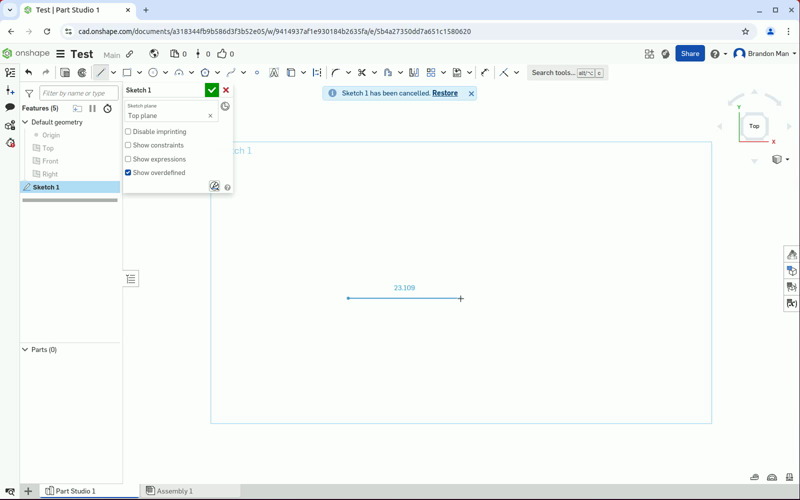
key_up(shift)
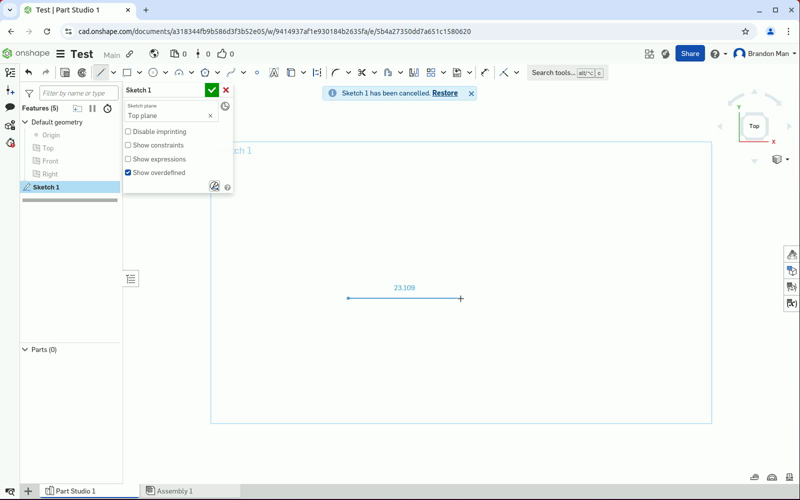
key_down(shift)
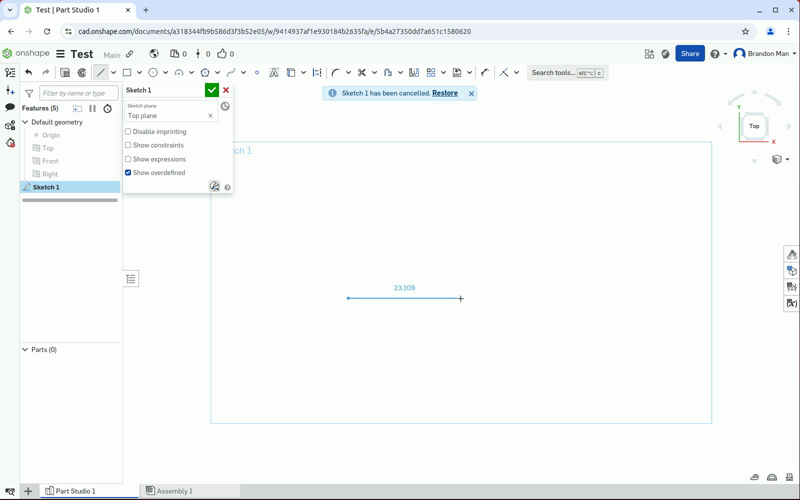
mouse_move(460, 185)
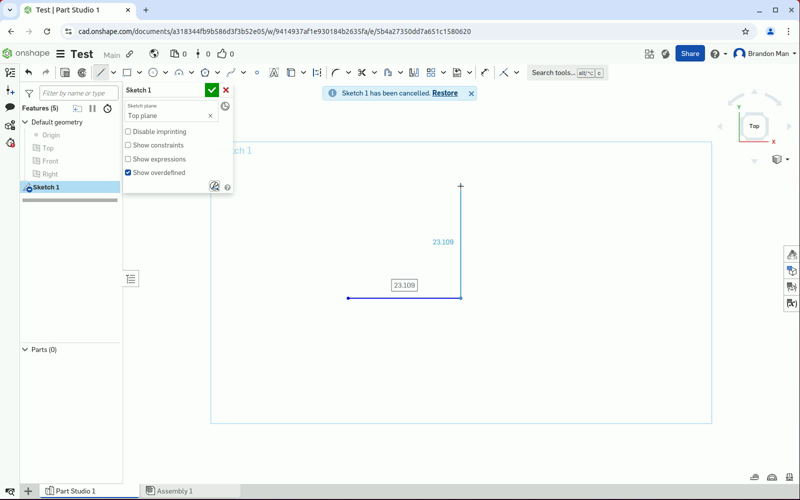
click(460, 185)
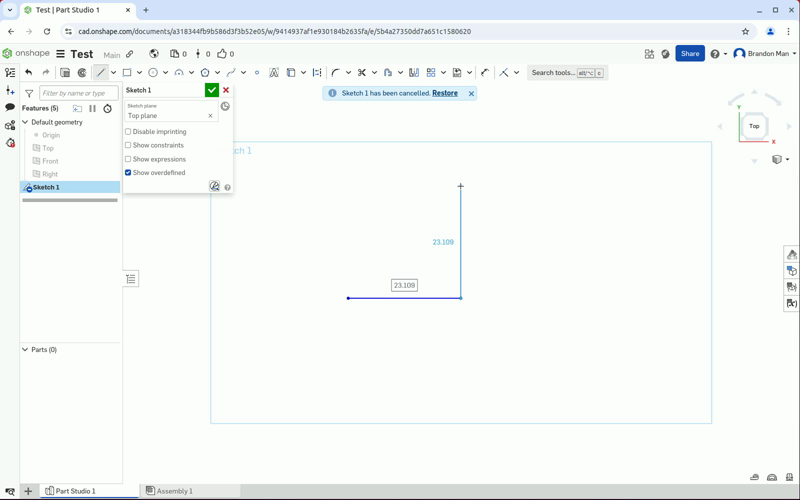
key_up(shift)
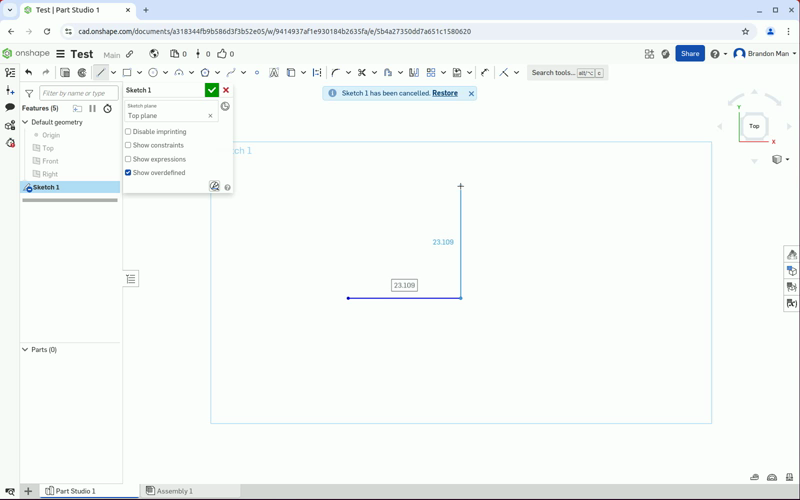
key_down(shift)
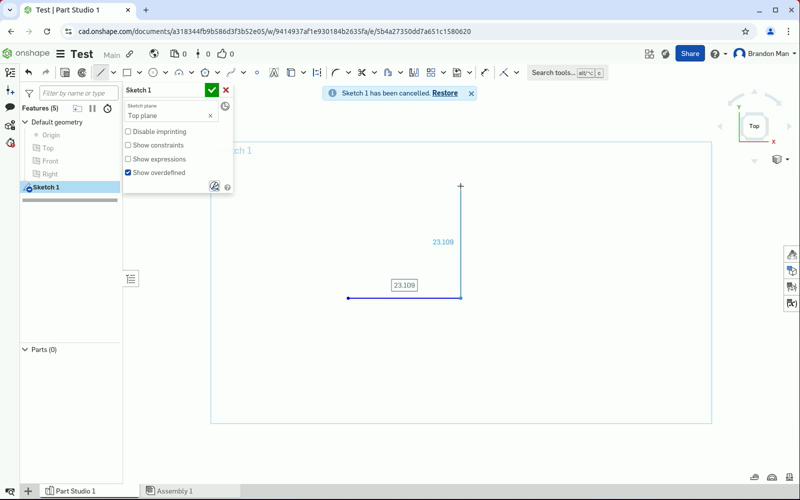
mouse_move(348, 185)
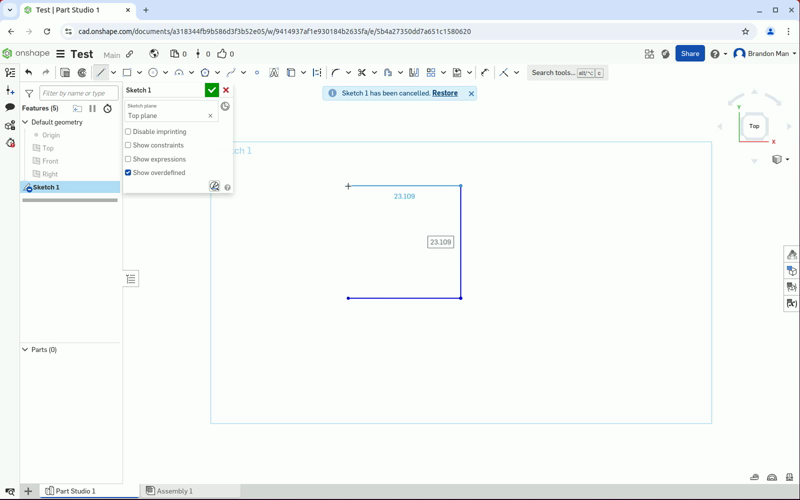
click(348, 185)
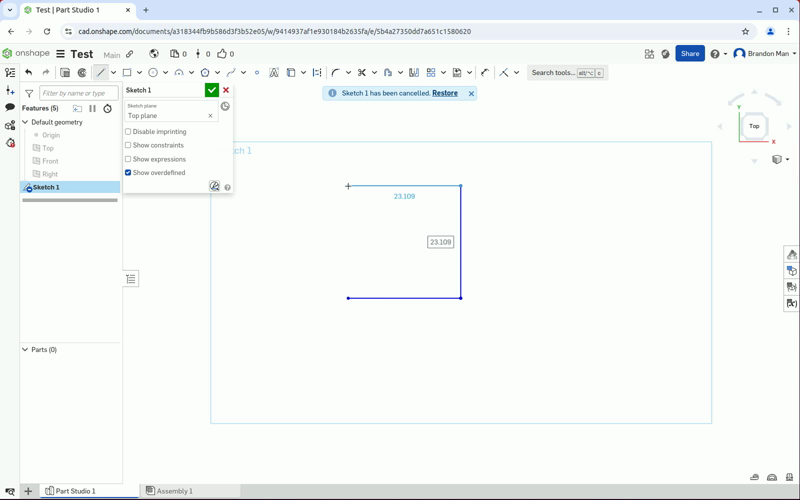
key_up(shift)
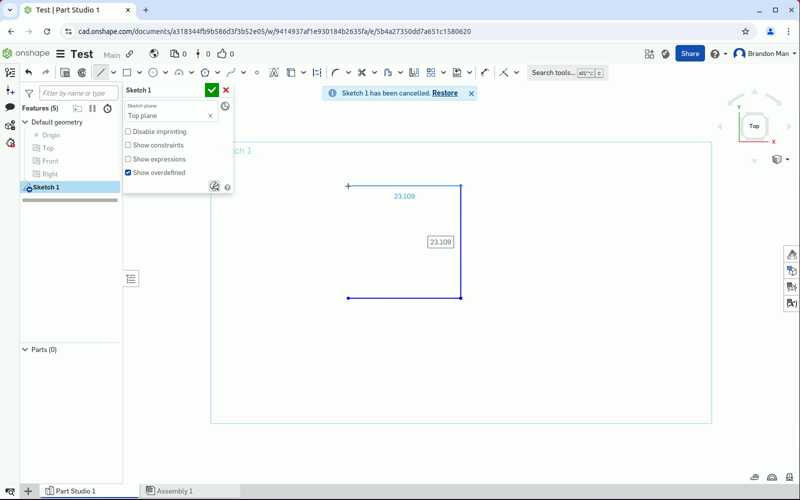
key_down(shift)
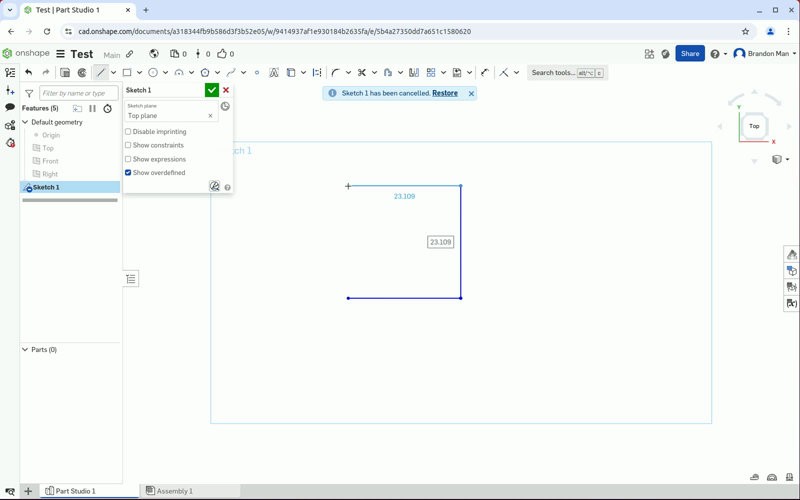
mouse_move(348, 298)
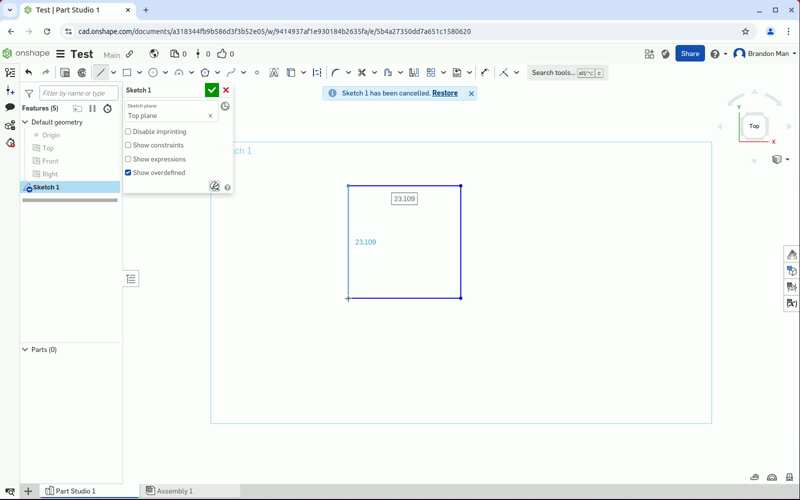
key_up(shift)
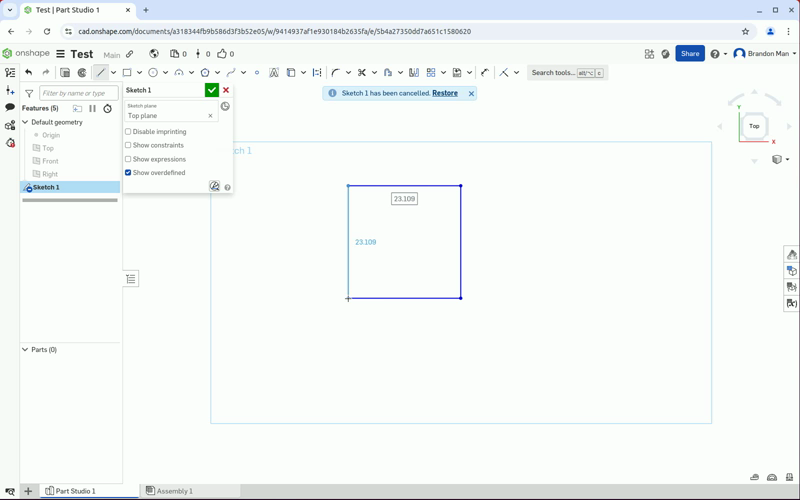
click(348, 298)
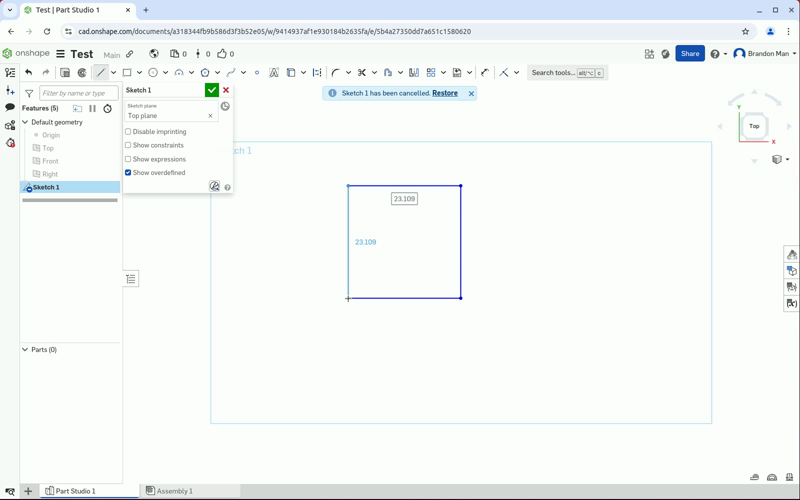
key(esc)
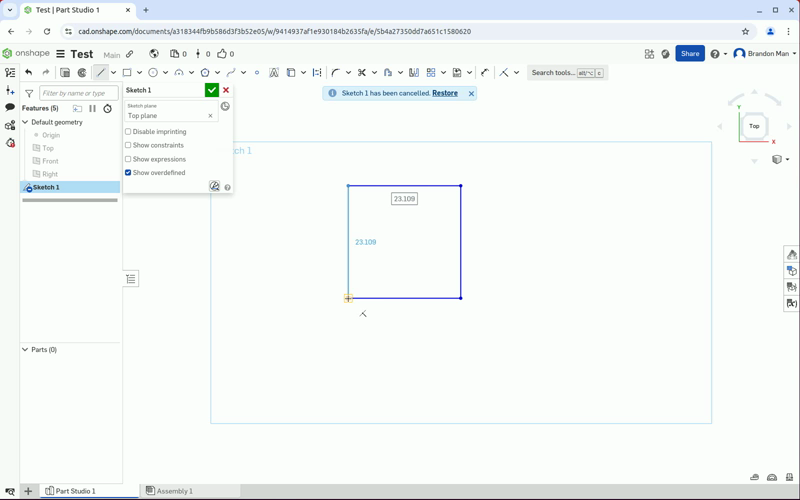
mouse_move(440, 267)
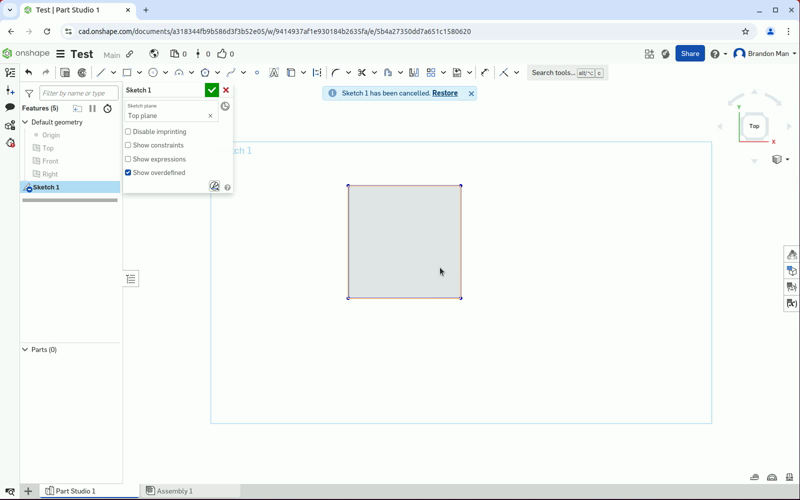
click(440, 267)
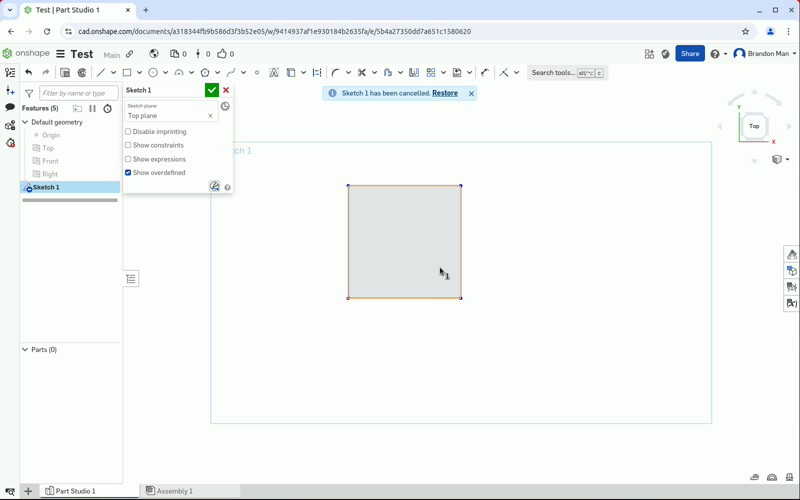
mouse_move(73, 352)
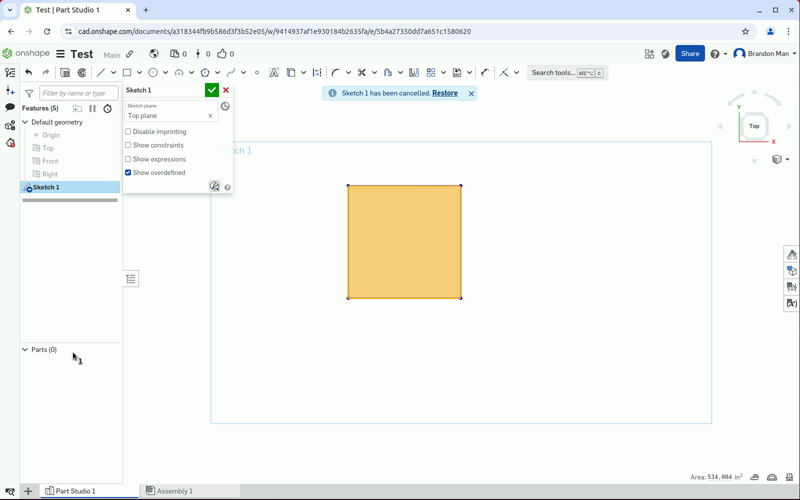
key(shift+y)
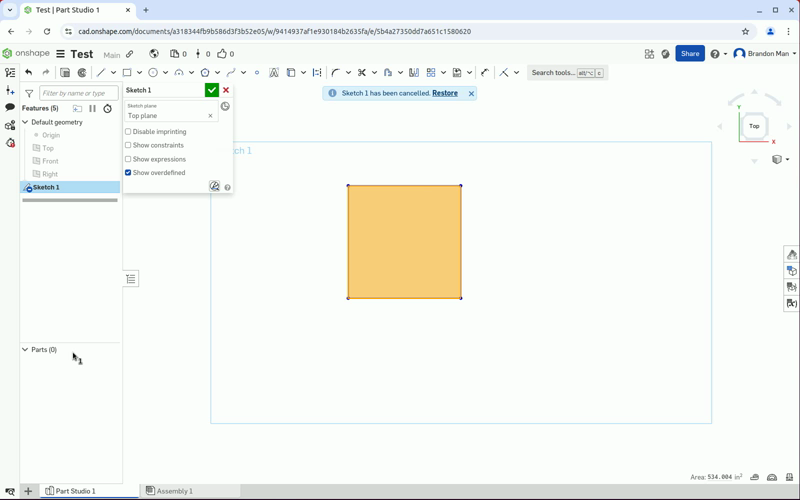
key(shift+e)
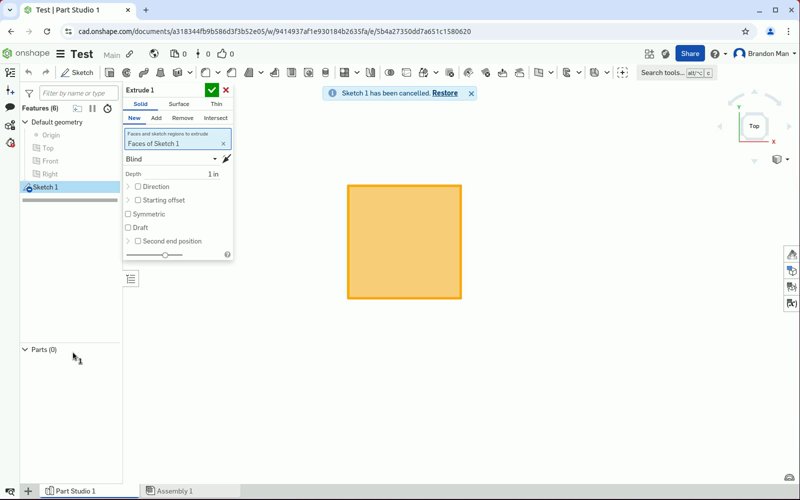
mouse_move(143, 106)
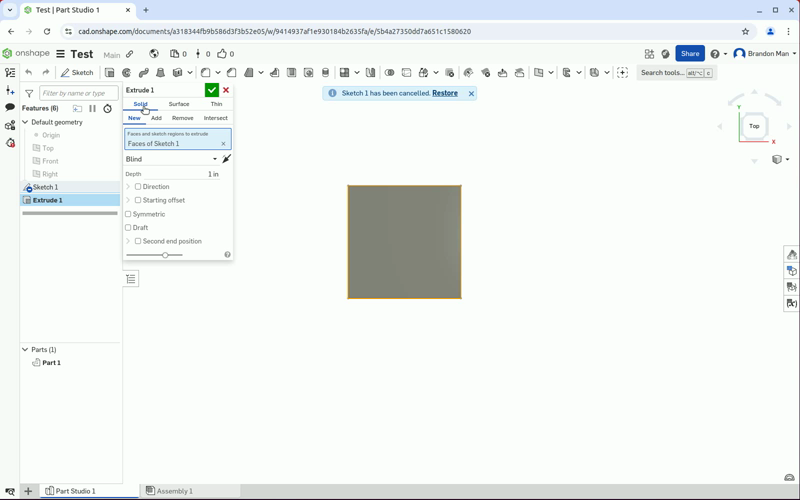
click(143, 106)
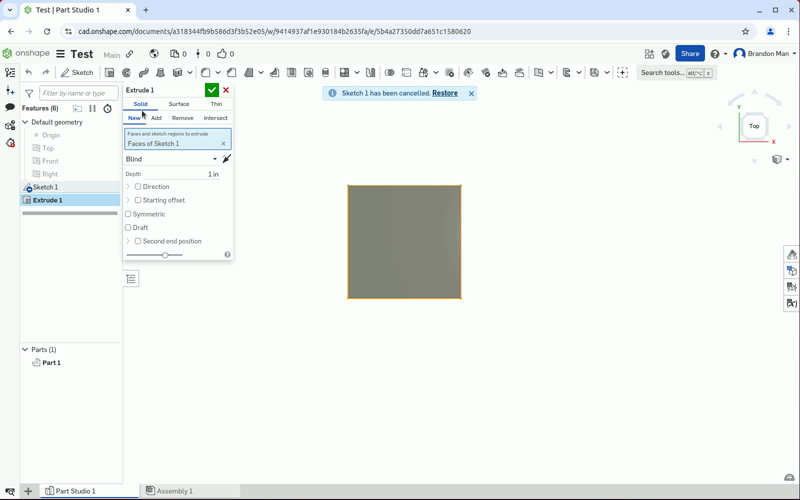
mouse_move(137, 120)
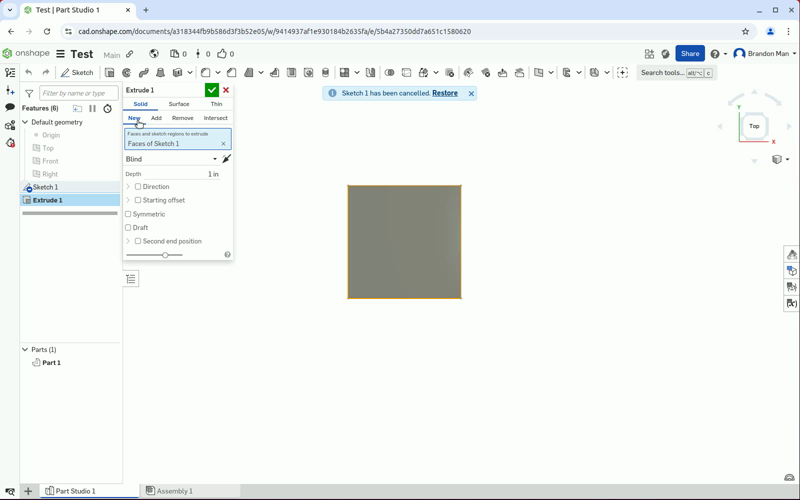
click(137, 120)
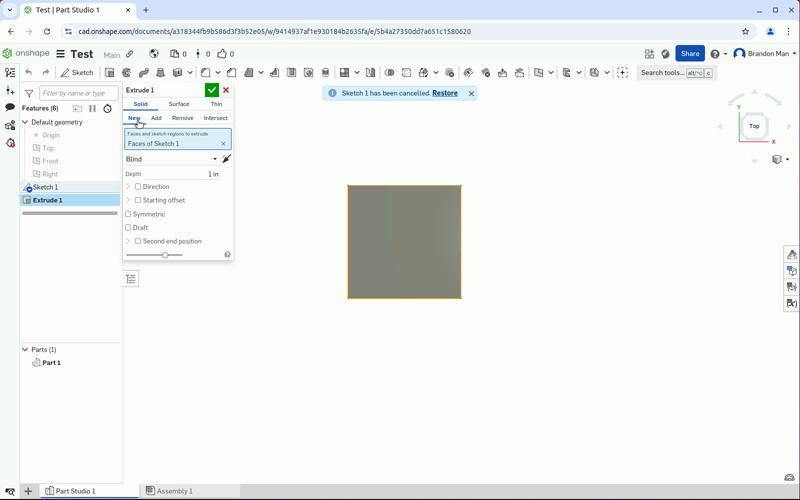
key(tab, 4)
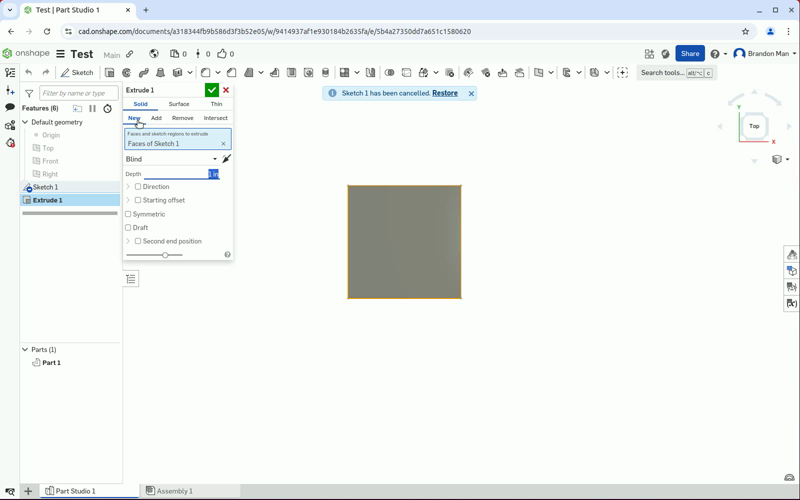
text(23.108)
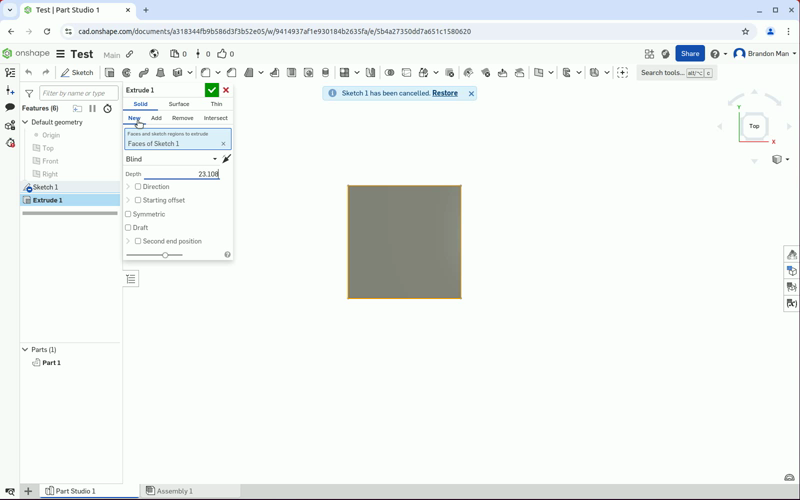
key(enter)
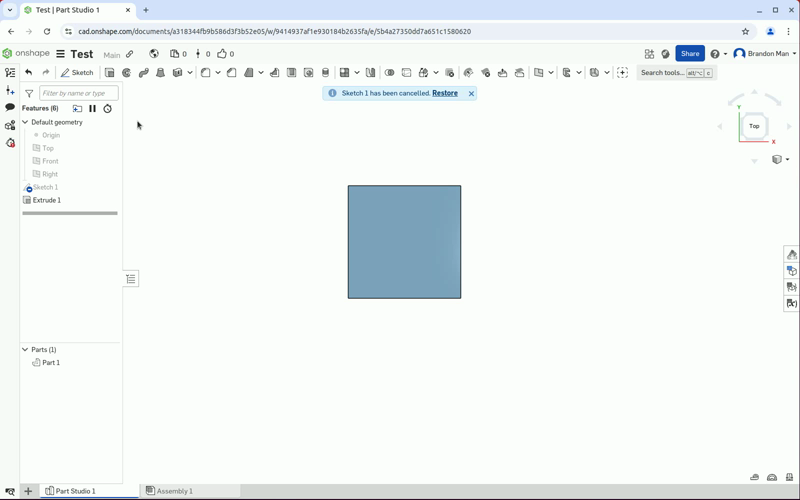
key(shift+h)
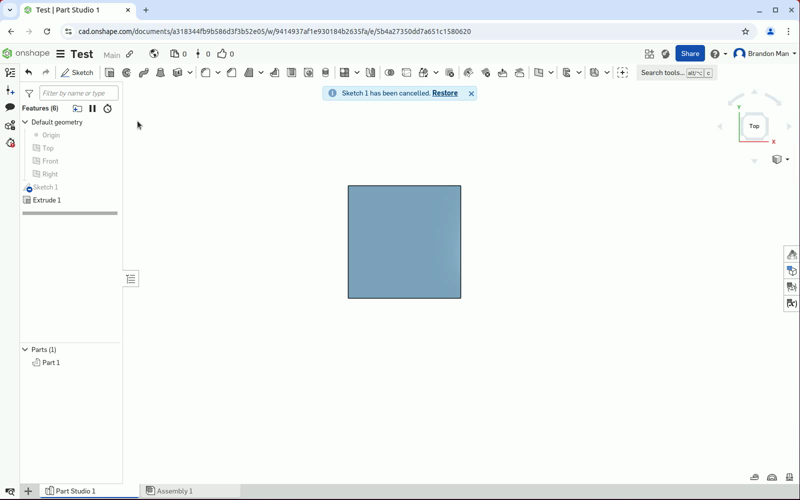
key(shift+h)
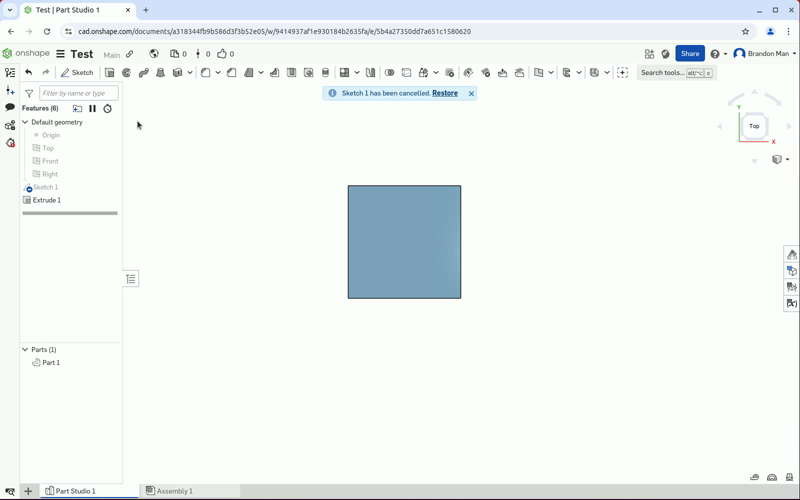
mouse_move(73, 189)
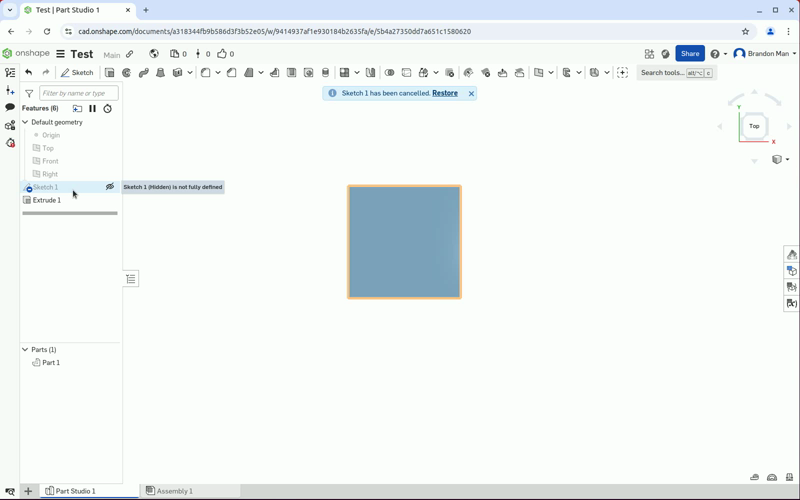
click(73, 189)
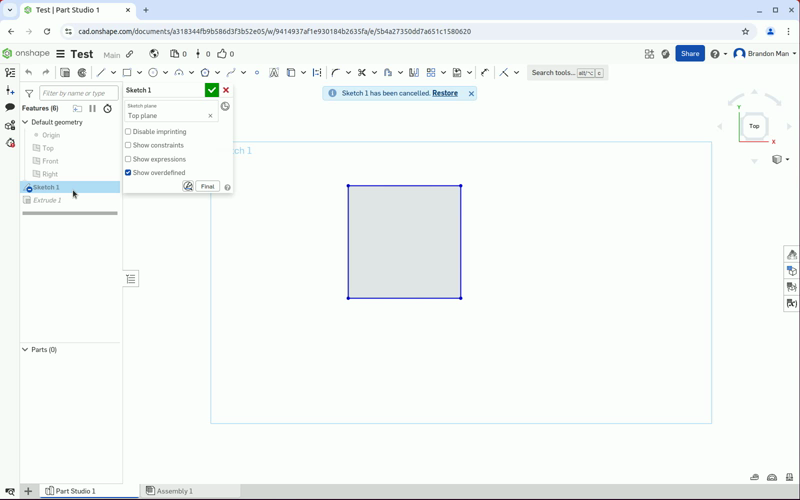
mouse_move(229, 92)
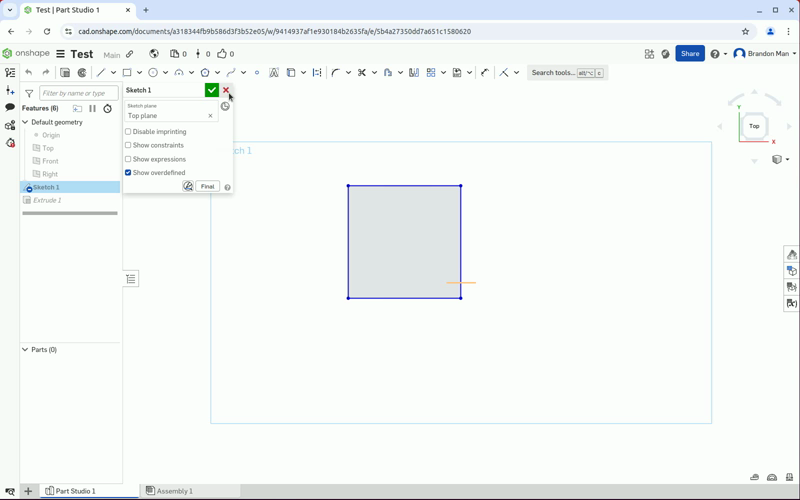
click(229, 92)
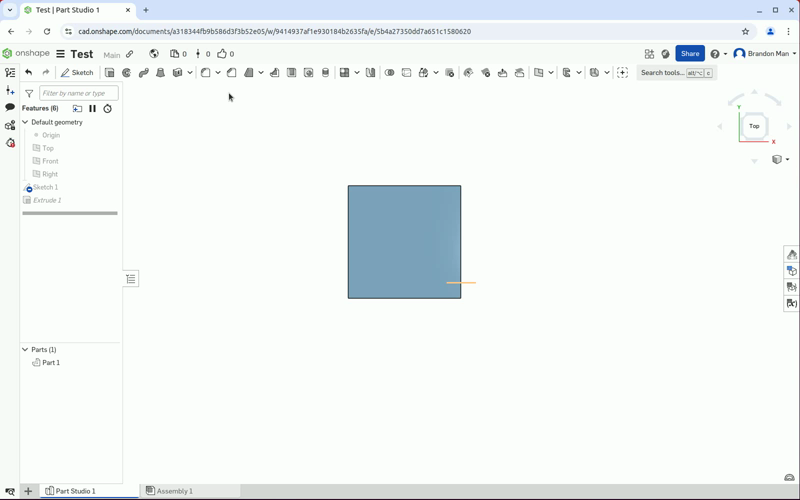
mouse_move(541, 75)
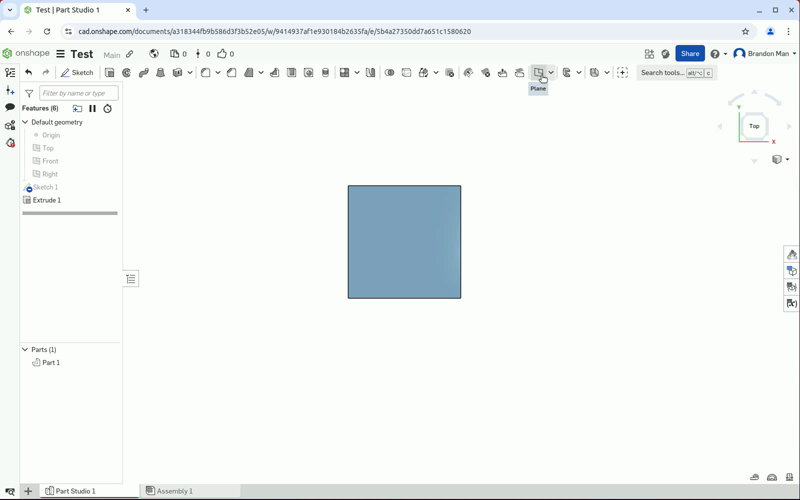
click(541, 75)
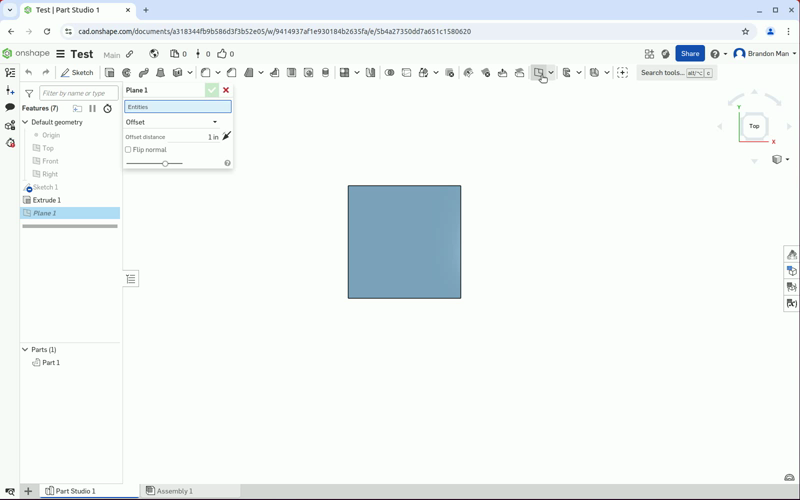
mouse_move(73, 150)
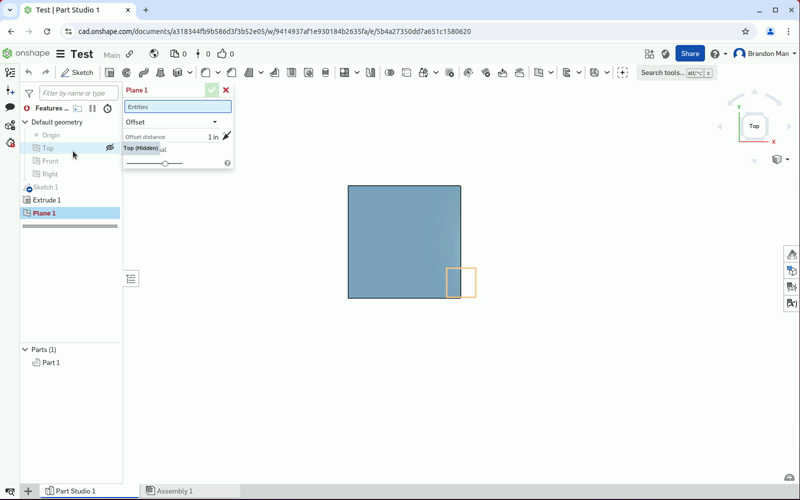
click(73, 150)
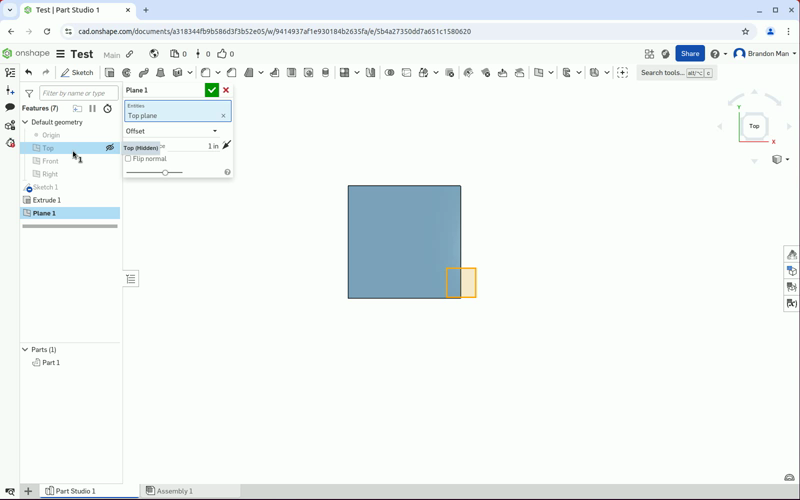
key(tab, 2)
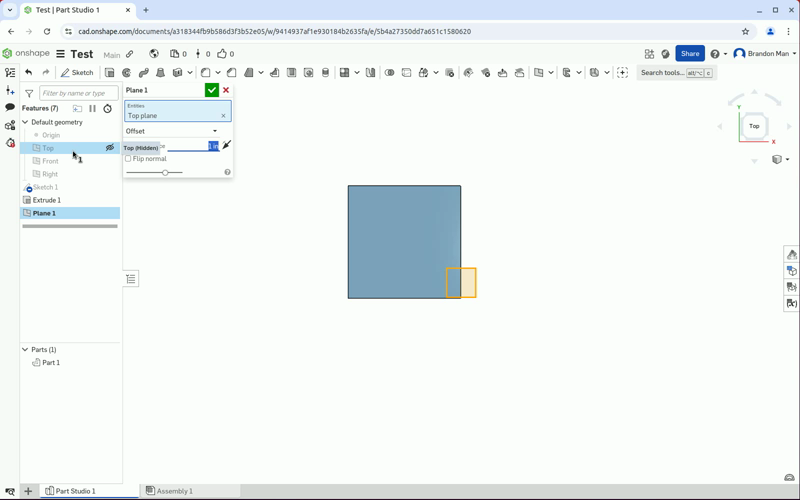
text(23.108)
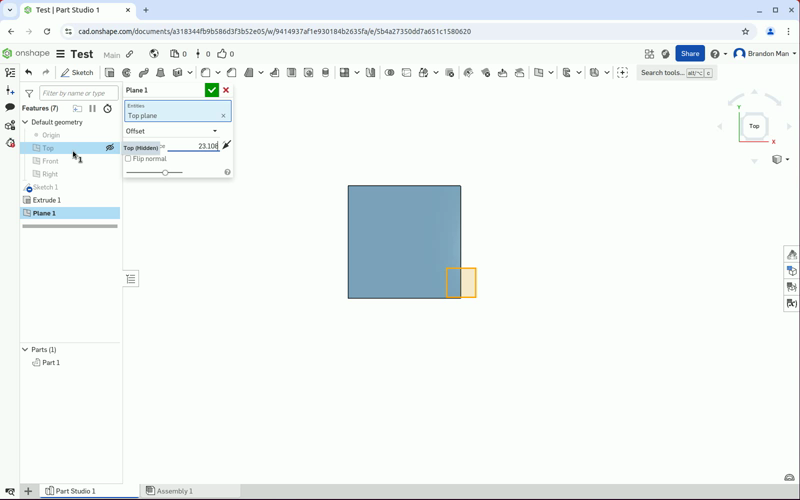
key(enter, 2)
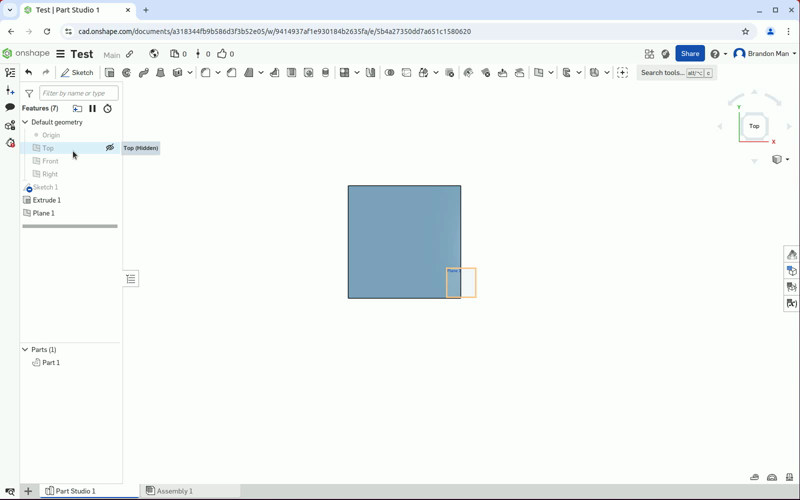
key(shift+s)
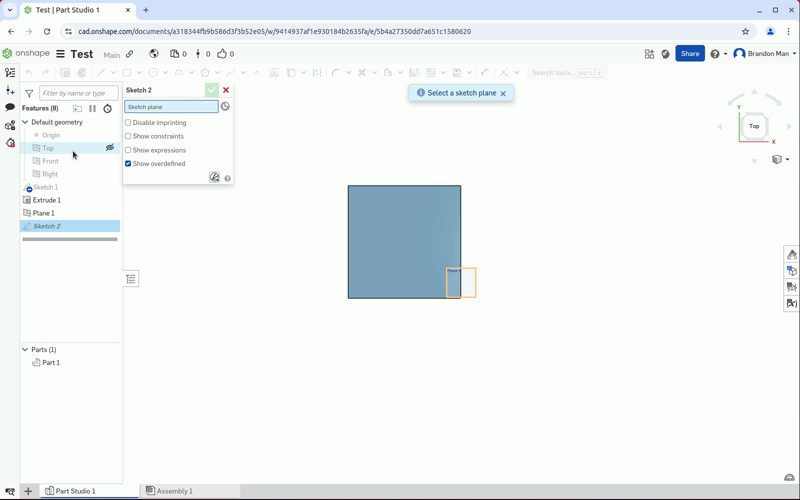
mouse_move(73, 215)
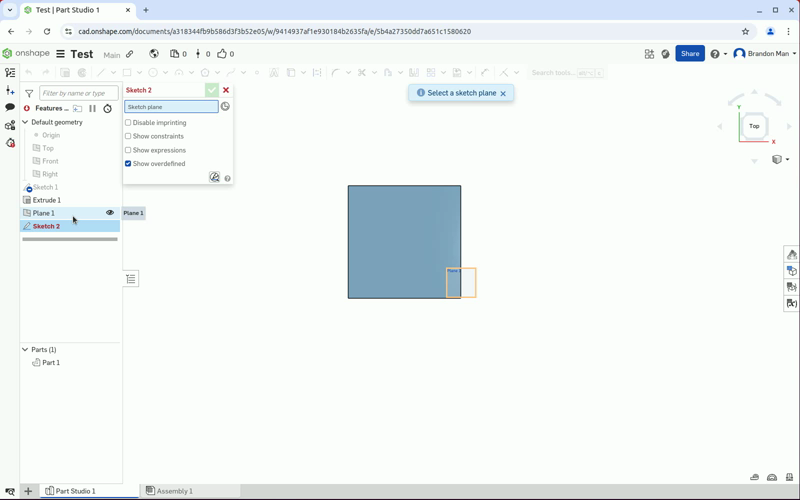
click(73, 215)
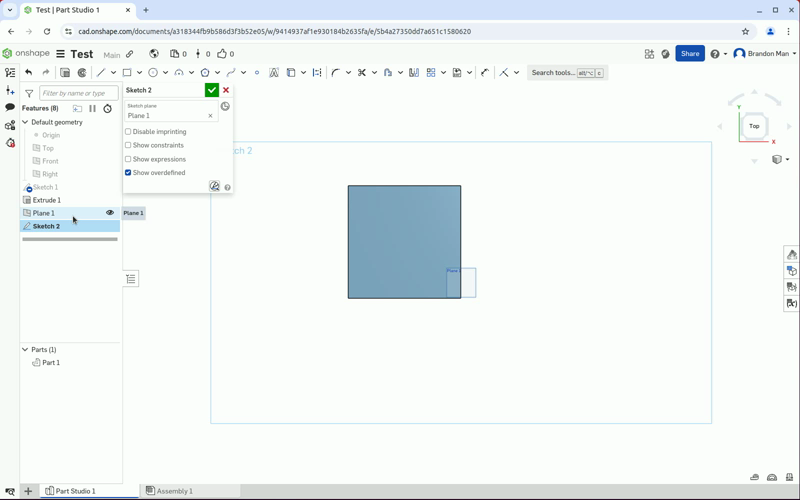
mouse_move(73, 352)
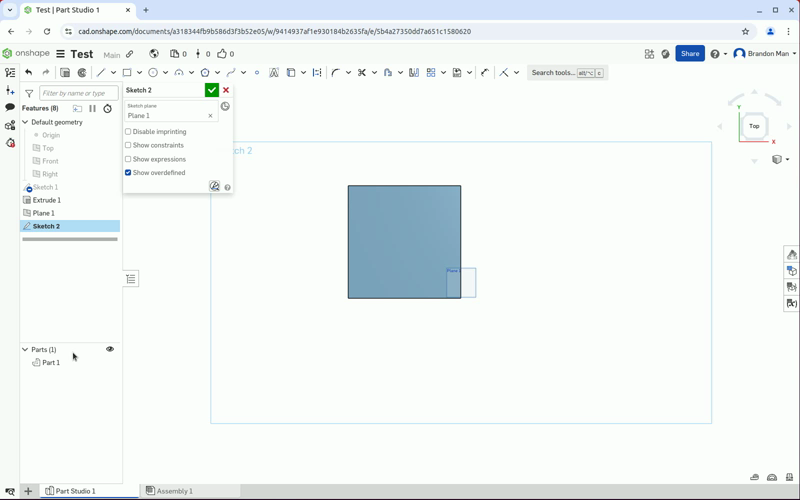
key(y)
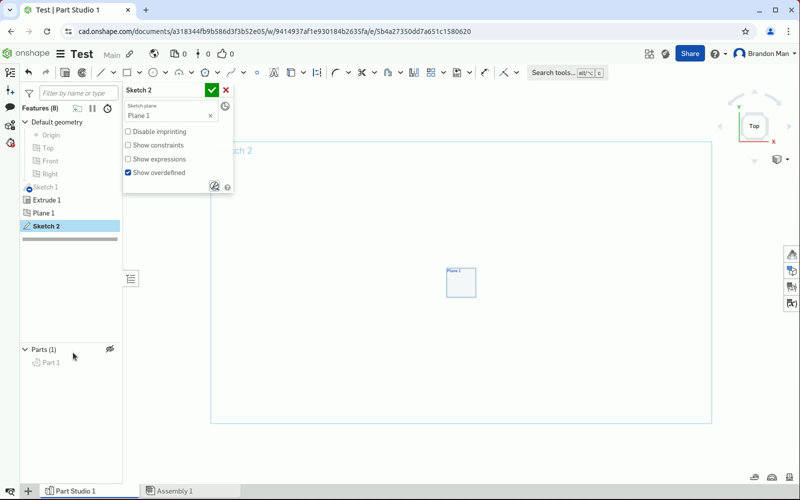
key(l)
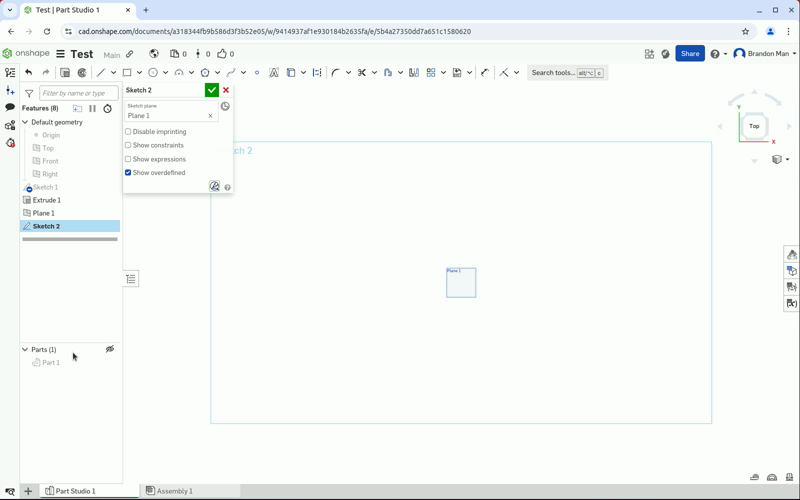
key_down(shift)
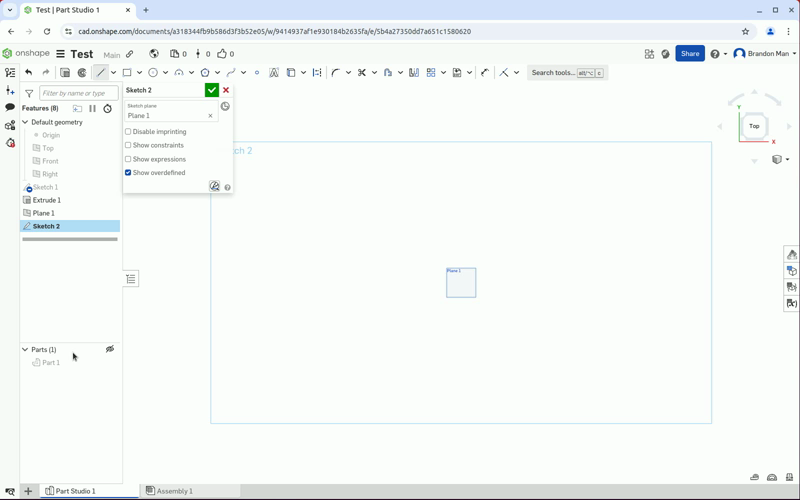
mouse_move(357, 282)
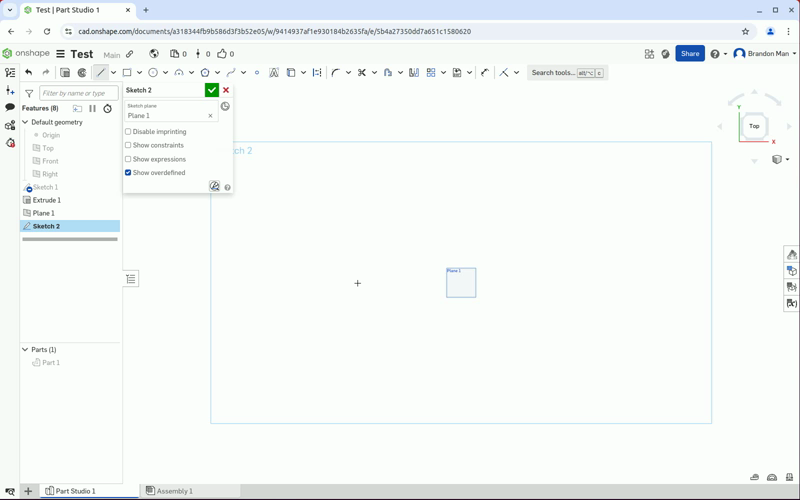
click(357, 282)
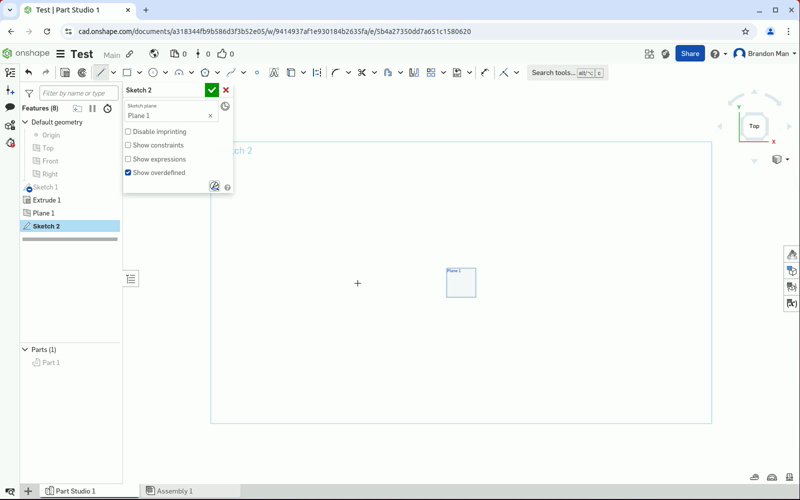
key_up(shift)
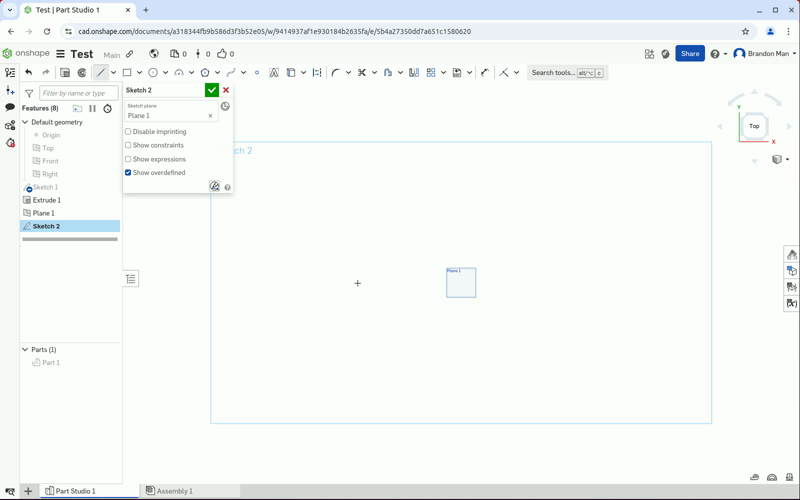
key_down(shift)
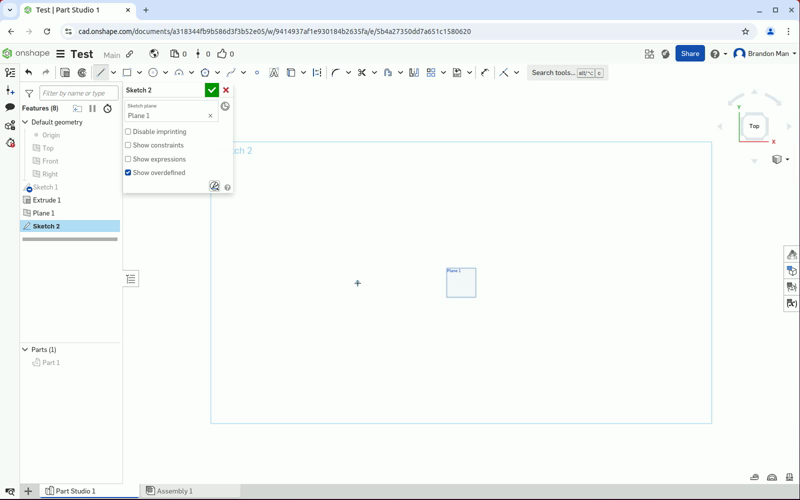
mouse_move(387, 282)
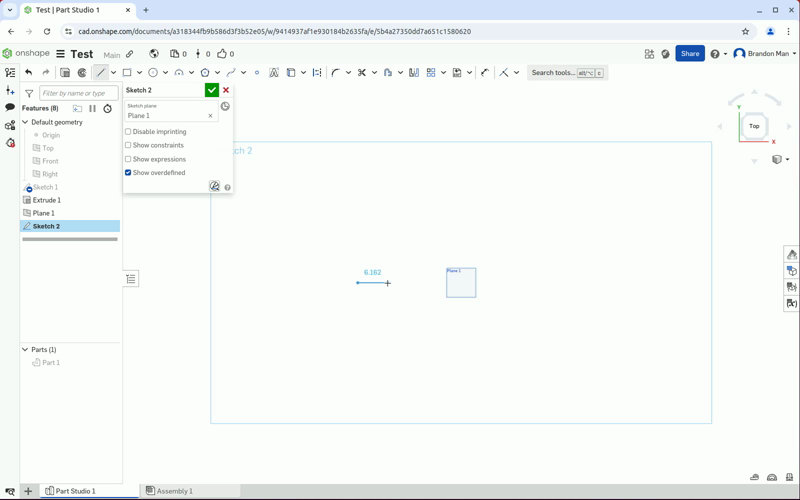
mouse_move(386, 282)
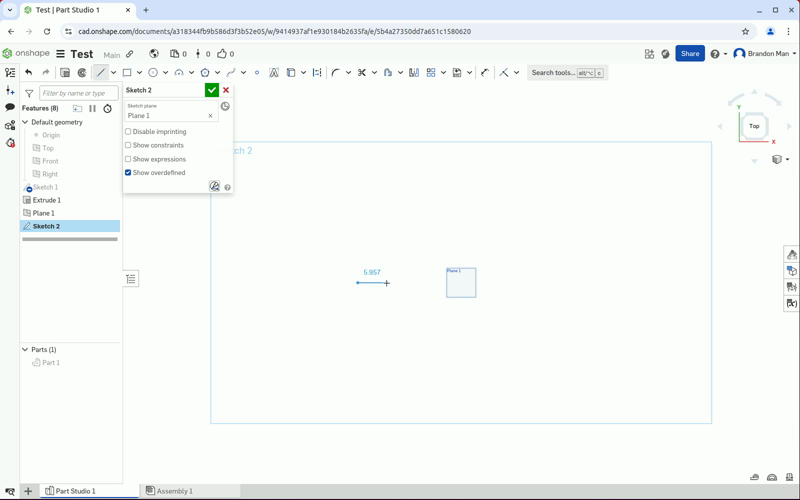
click(386, 282)
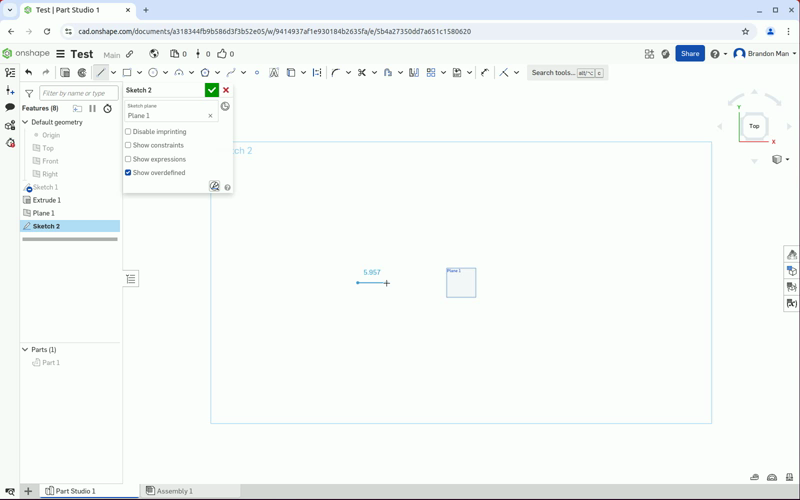
key_up(shift)
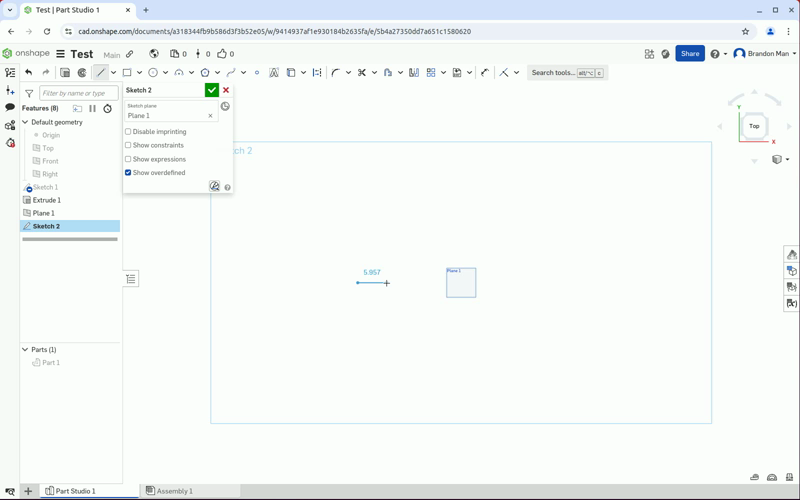
key_down(shift)
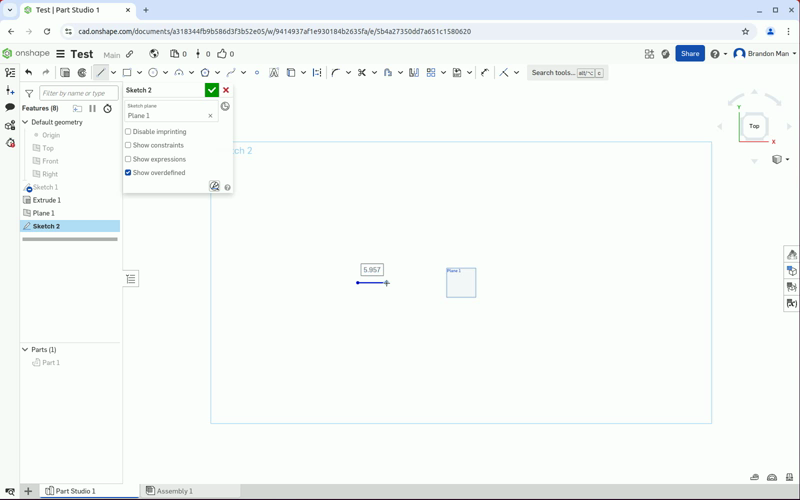
mouse_move(416, 282)
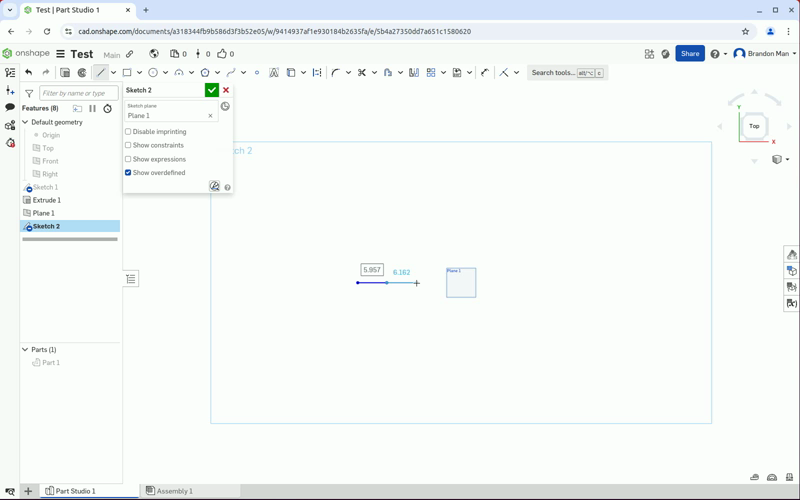
mouse_move(386, 253)
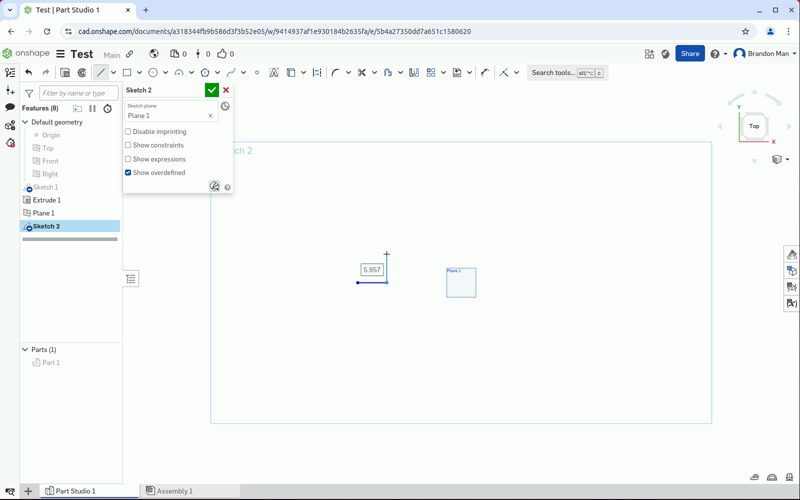
click(386, 253)
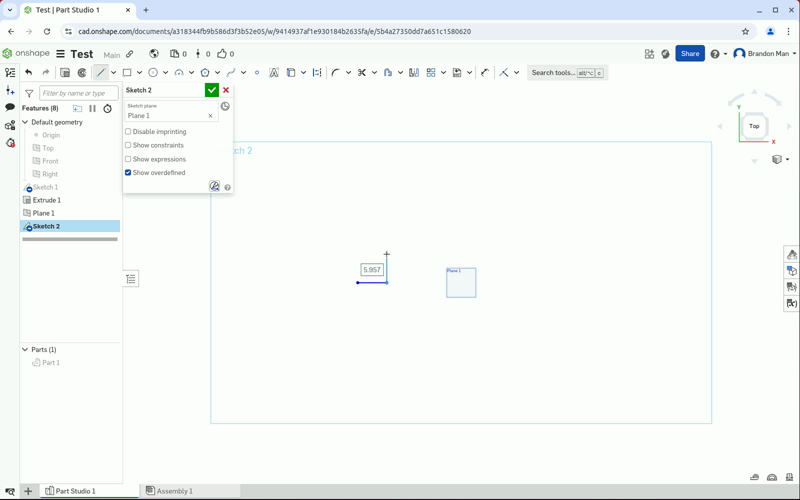
key_up(shift)
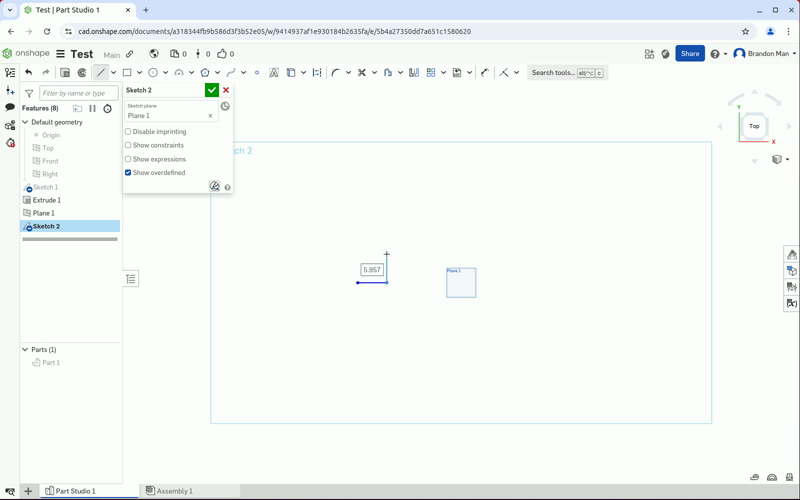
key_down(shift)
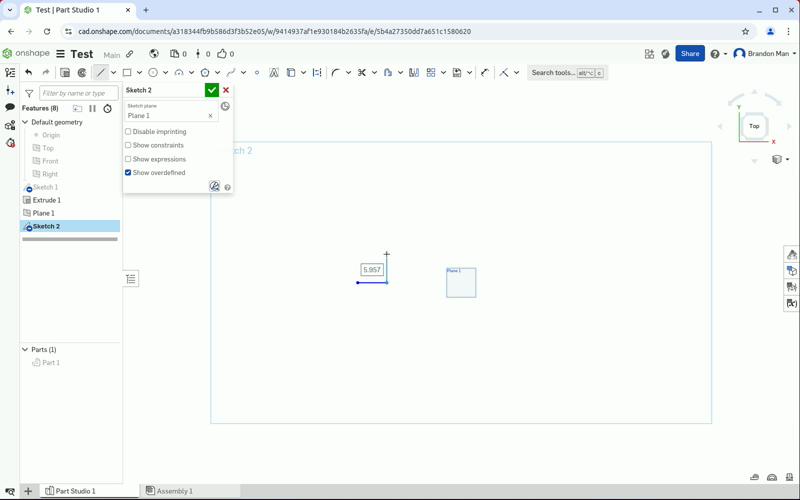
mouse_move(416, 253)
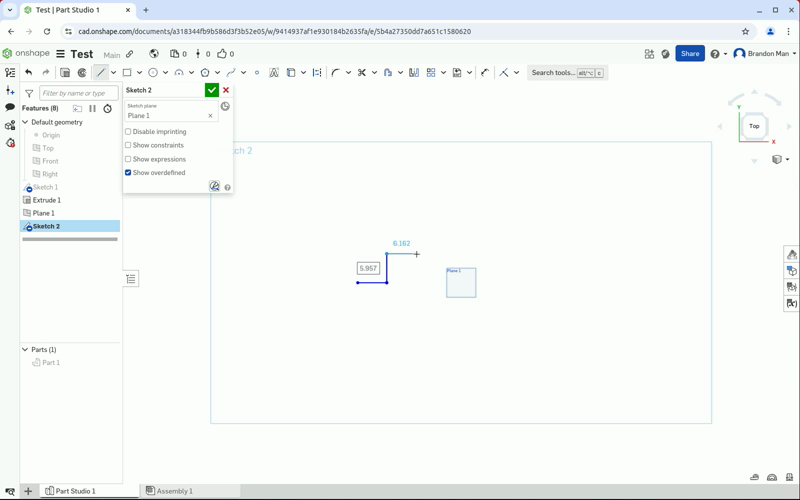
mouse_move(357, 253)
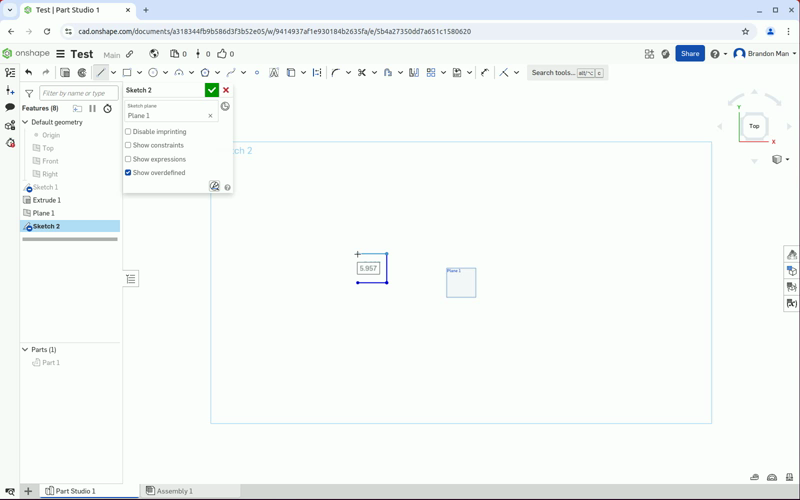
click(357, 253)
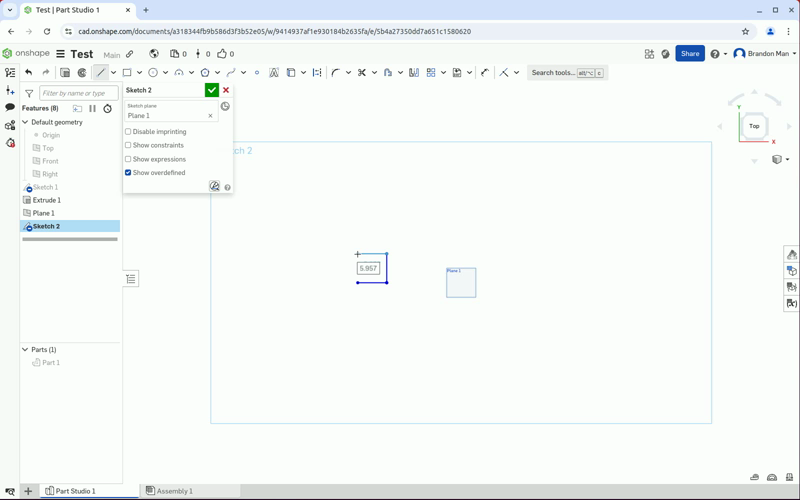
key_up(shift)
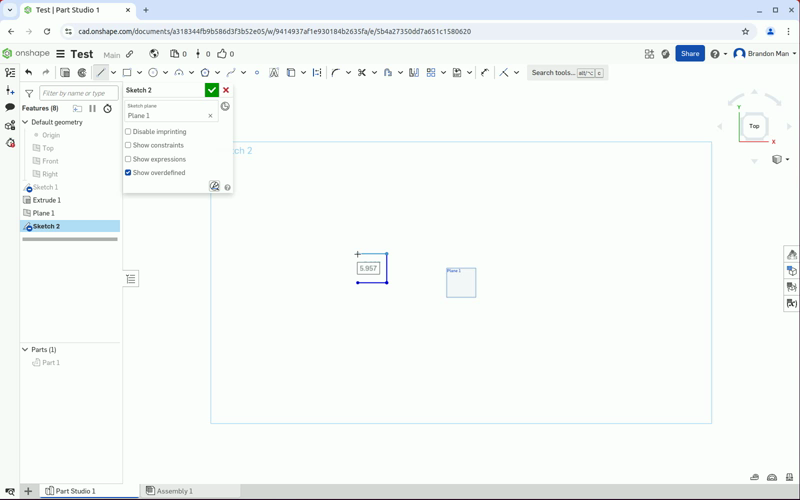
mouse_move(387, 253)
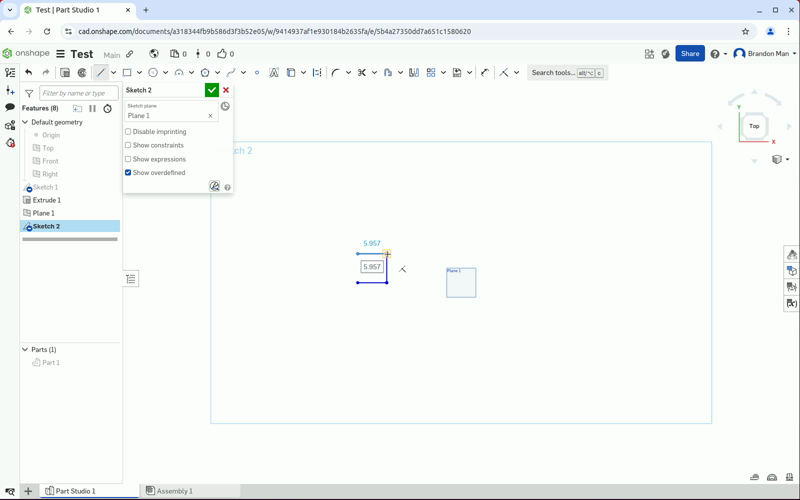
key_down(shift)
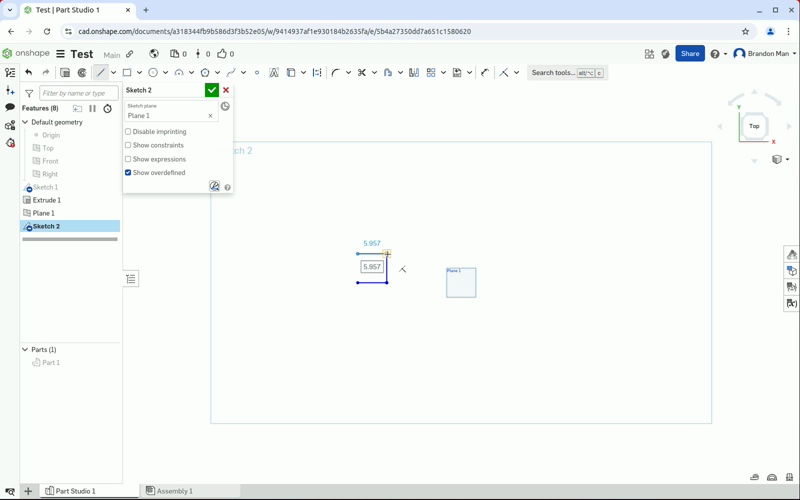
mouse_move(357, 282)
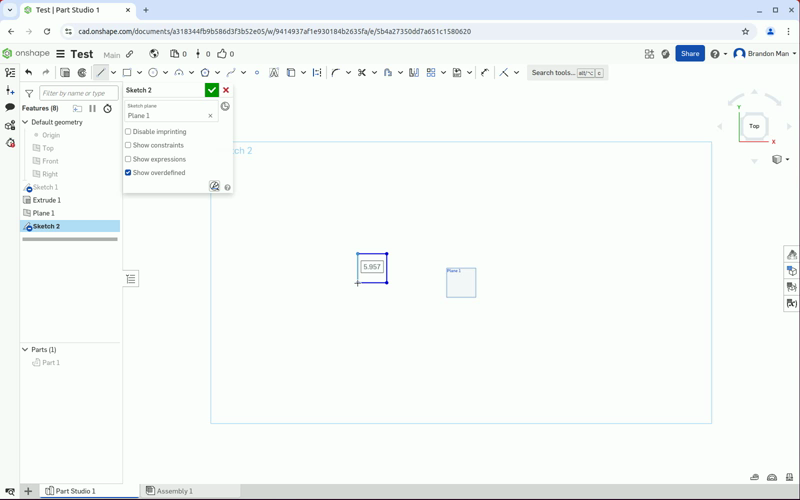
key_up(shift)
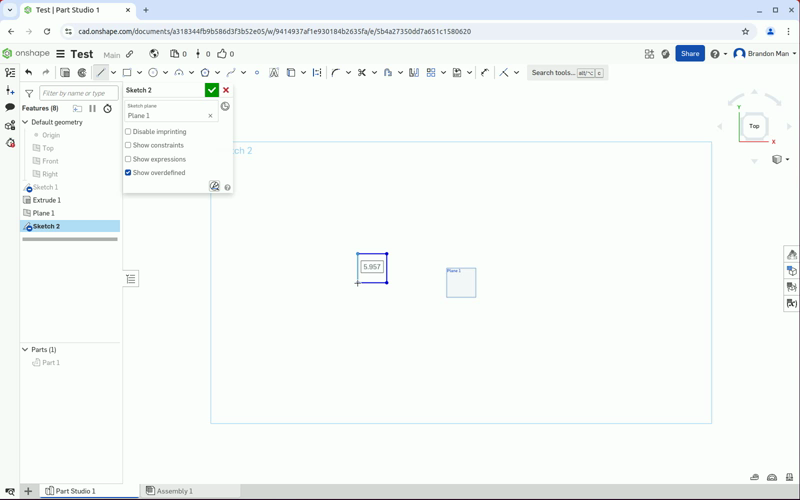
click(357, 282)
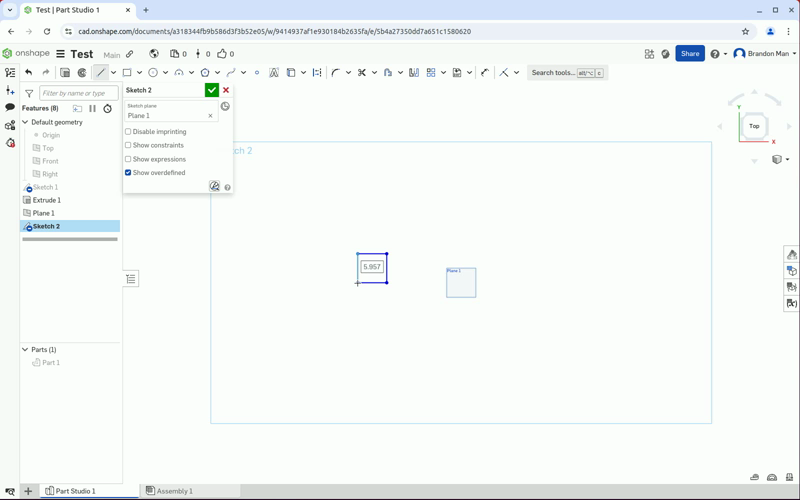
key(esc)
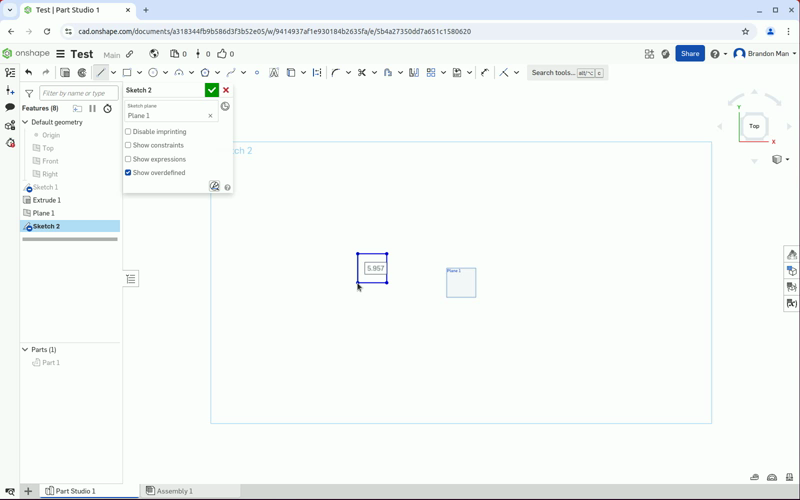
mouse_move(360, 270)
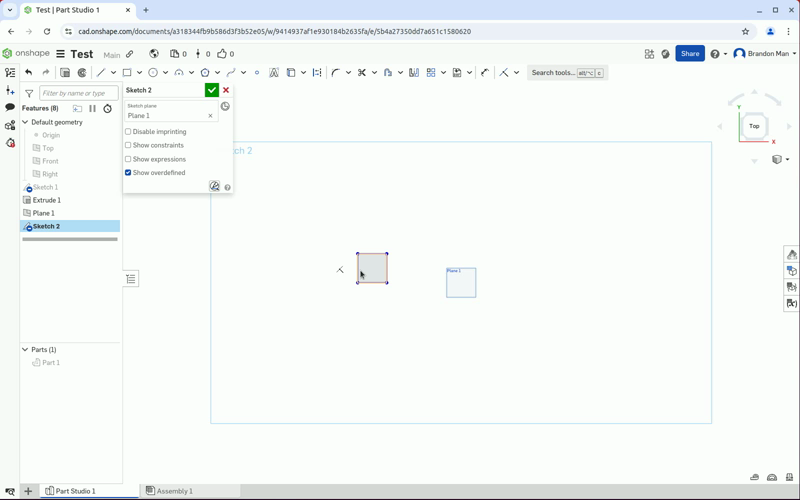
scroll(6)
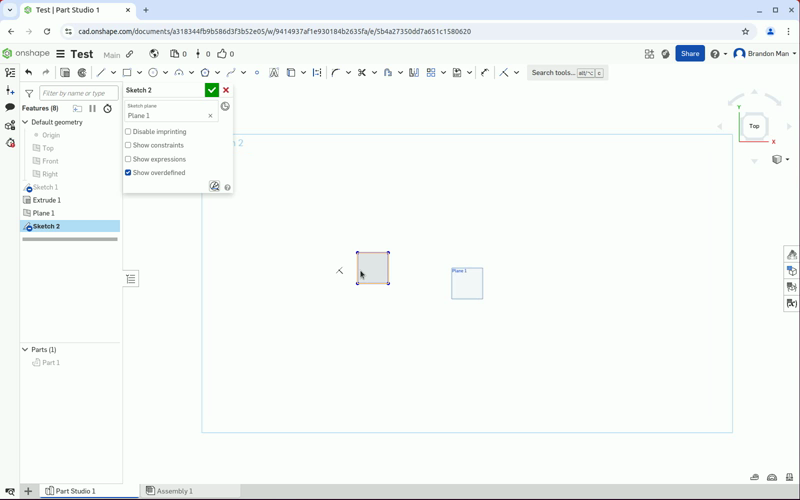
scroll(6)
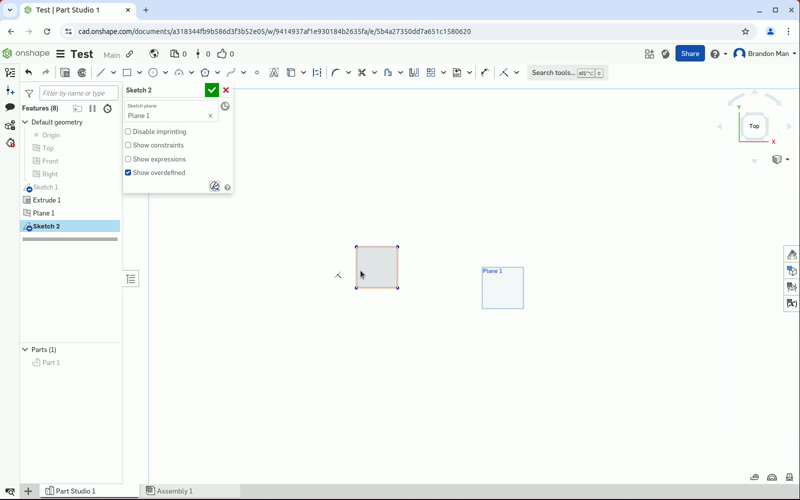
scroll(6)
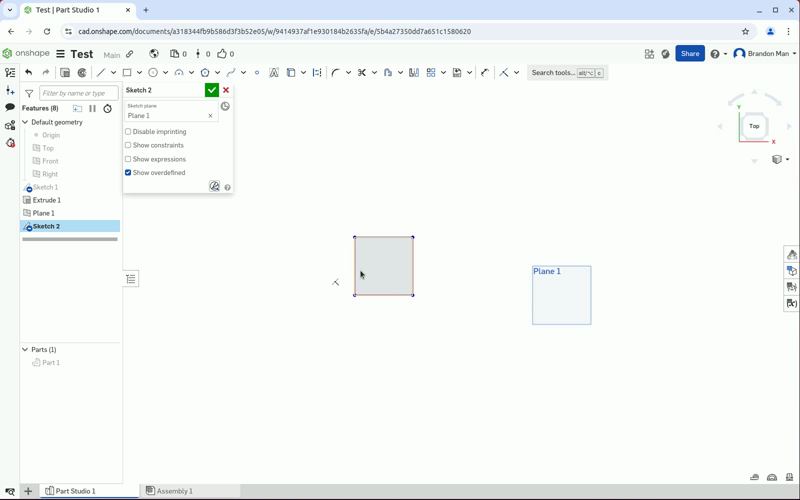
scroll(6)
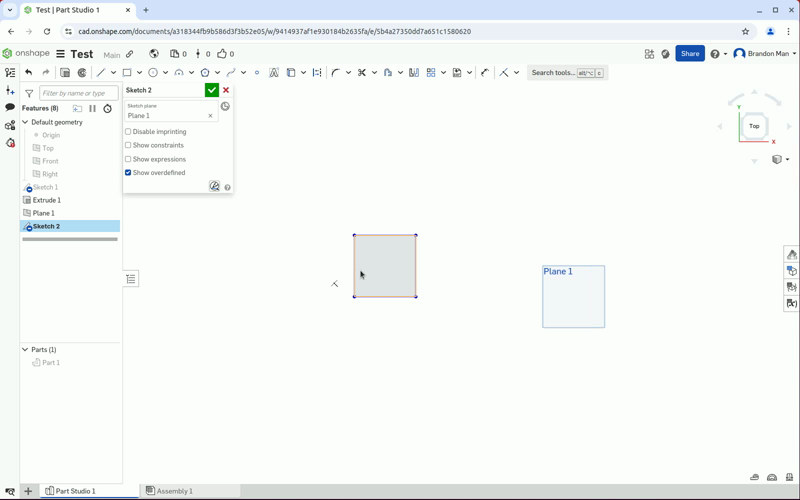
scroll(6)
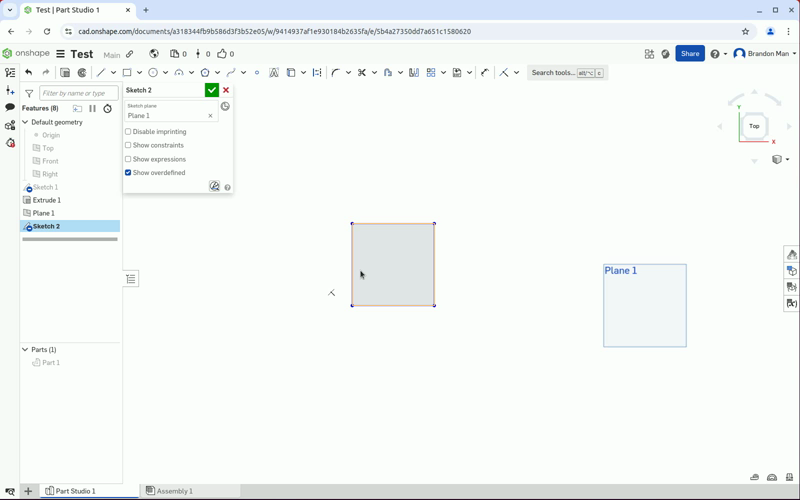
scroll(6)
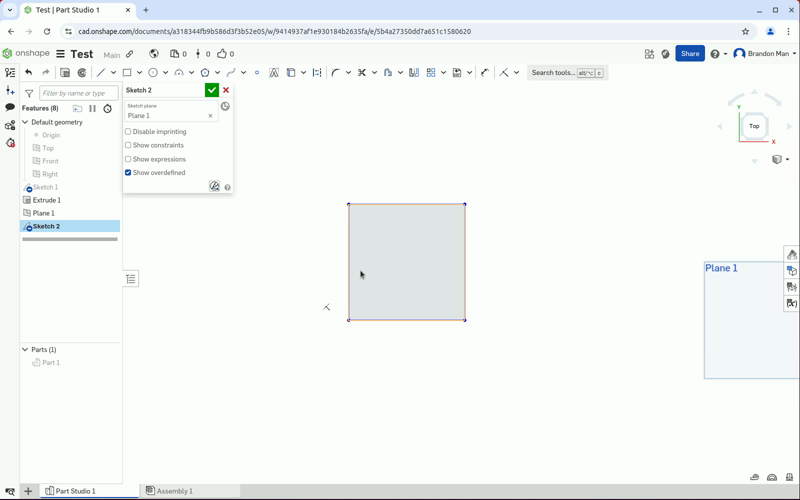
scroll(6)
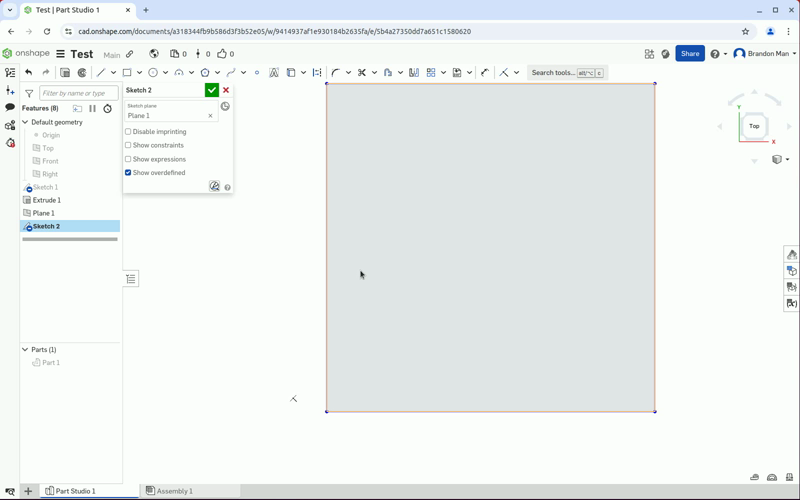
click(360, 270)
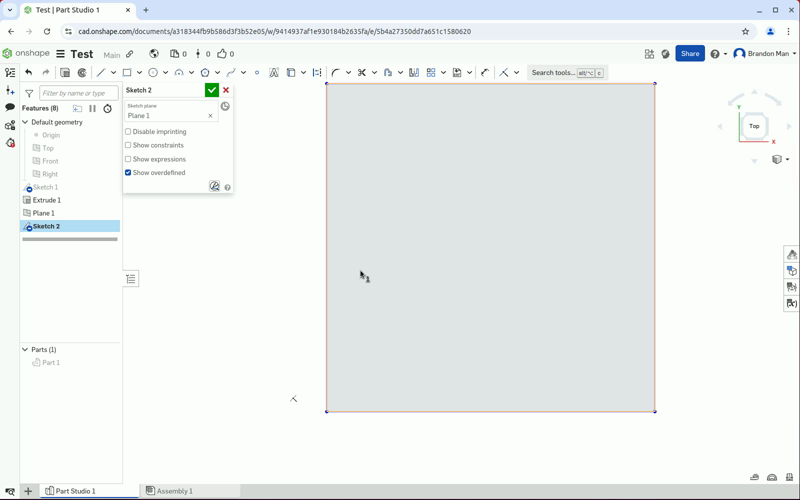
scroll(-6)
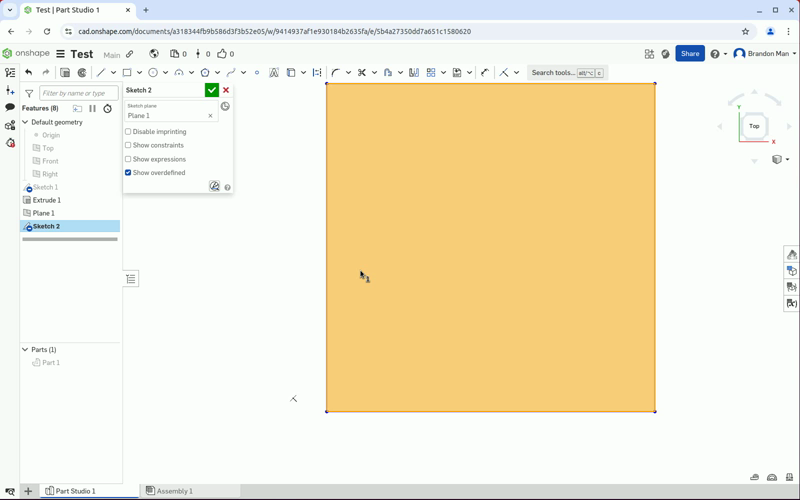
scroll(-6)
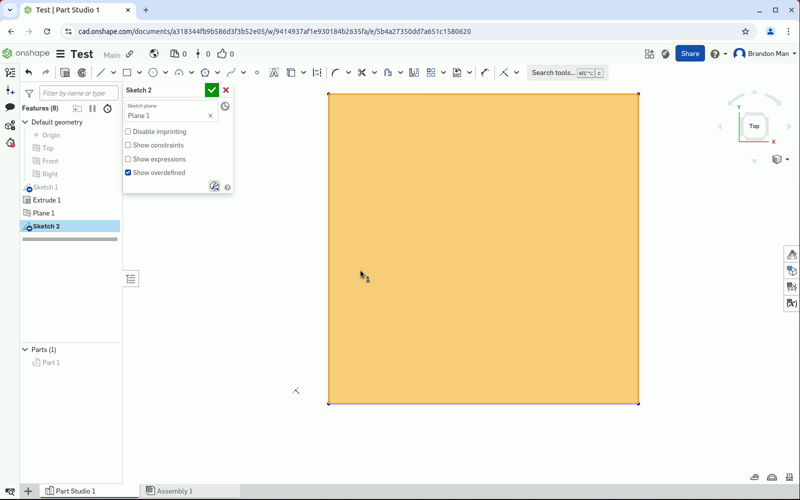
scroll(-6)
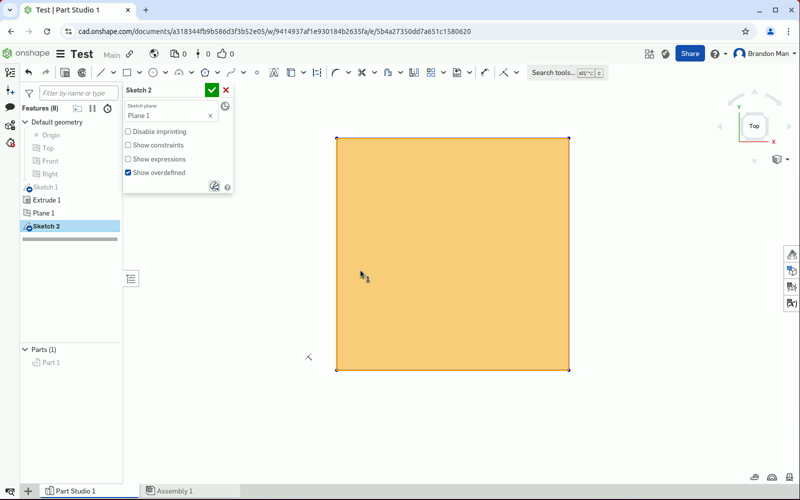
scroll(-6)
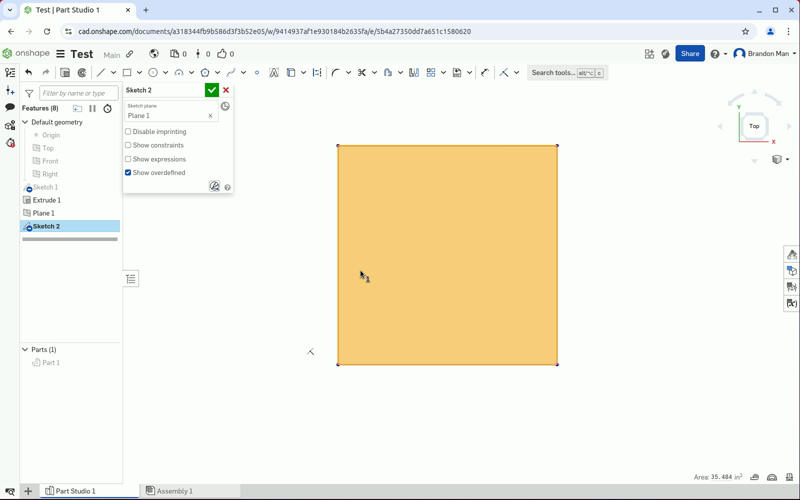
scroll(-6)
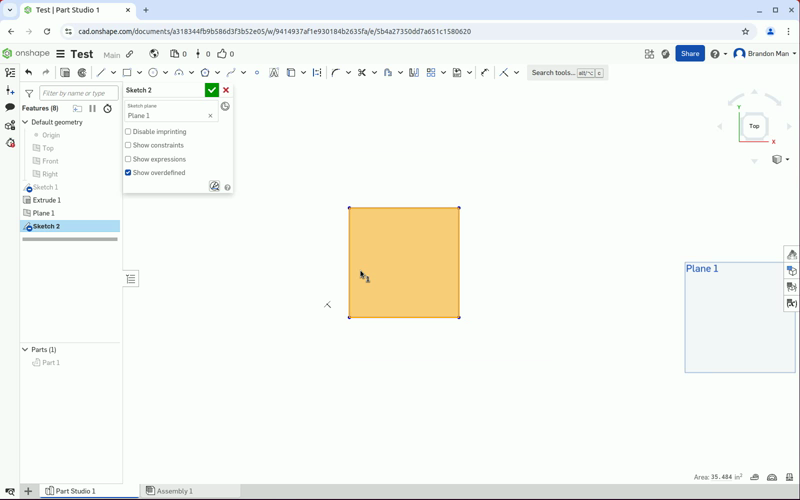
scroll(-6)
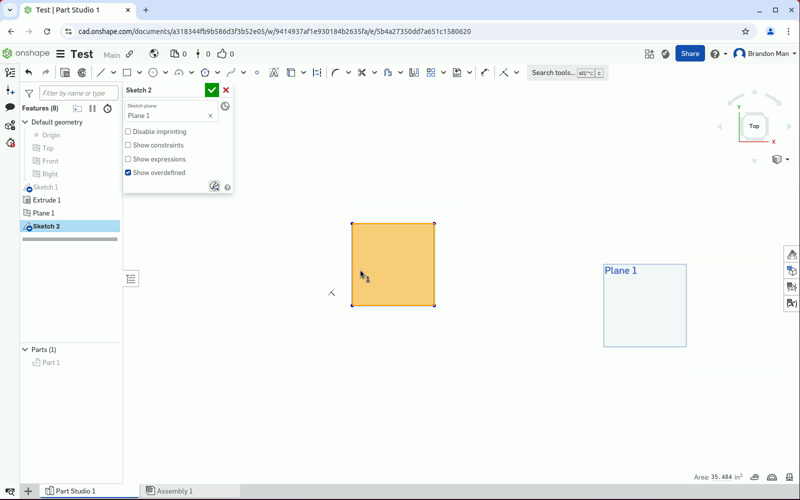
scroll(-6)
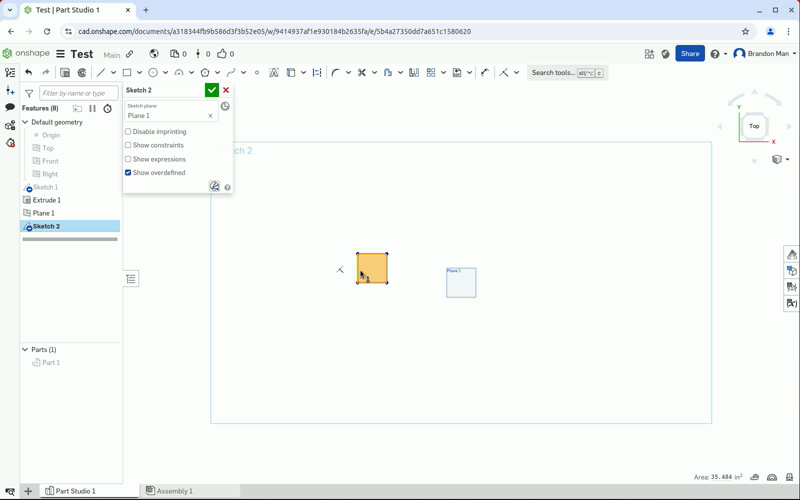
mouse_move(73, 352)
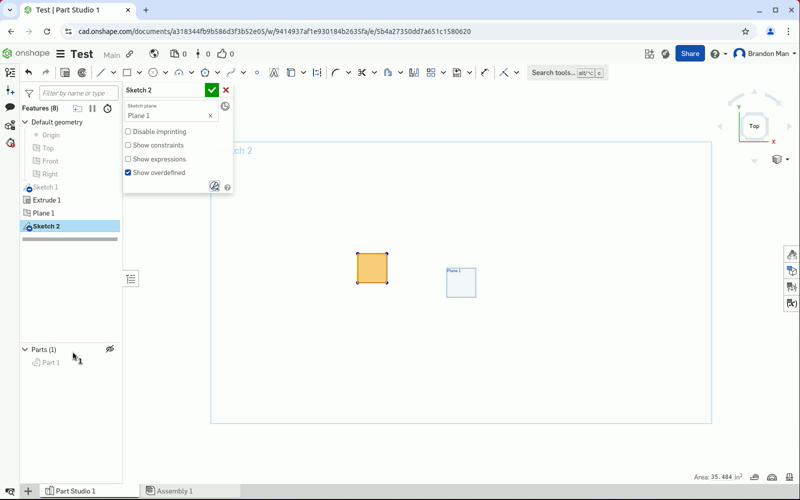
key(shift+y)
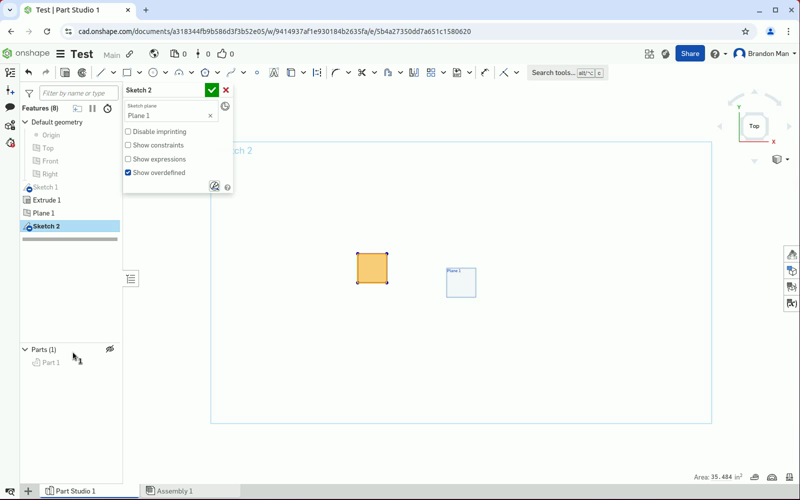
key(shift+e)
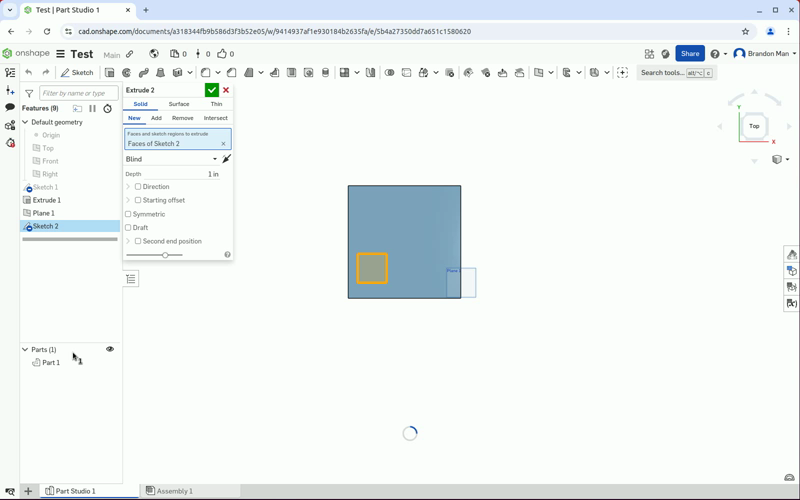
mouse_move(143, 106)
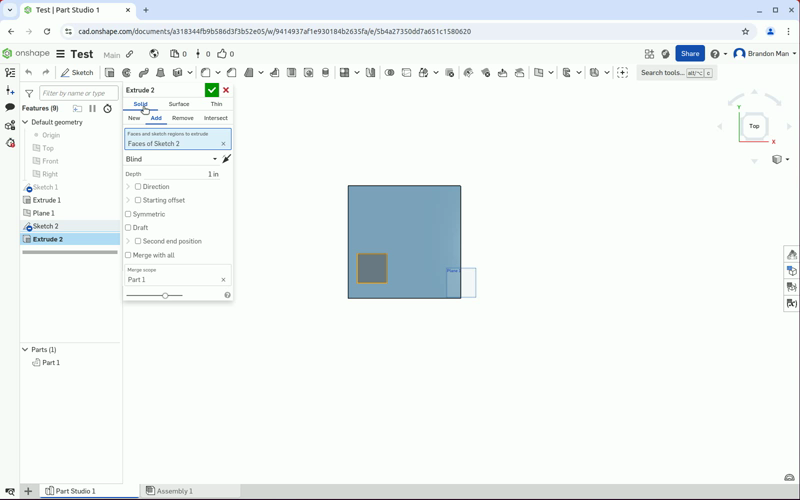
click(143, 106)
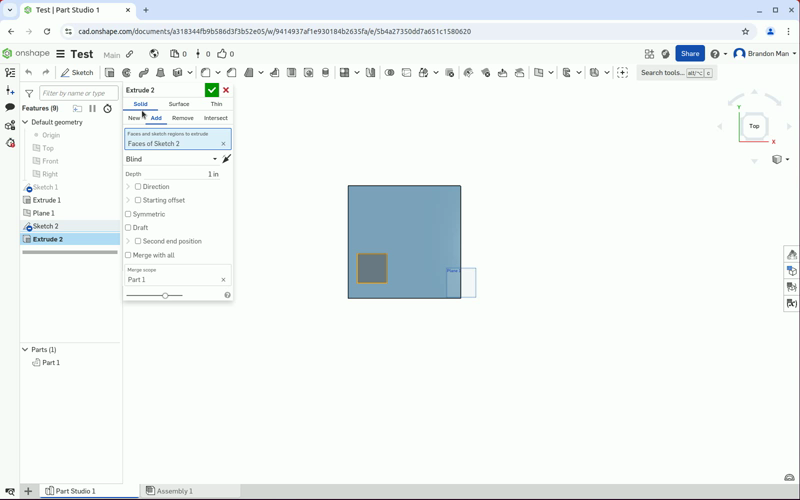
mouse_move(137, 120)
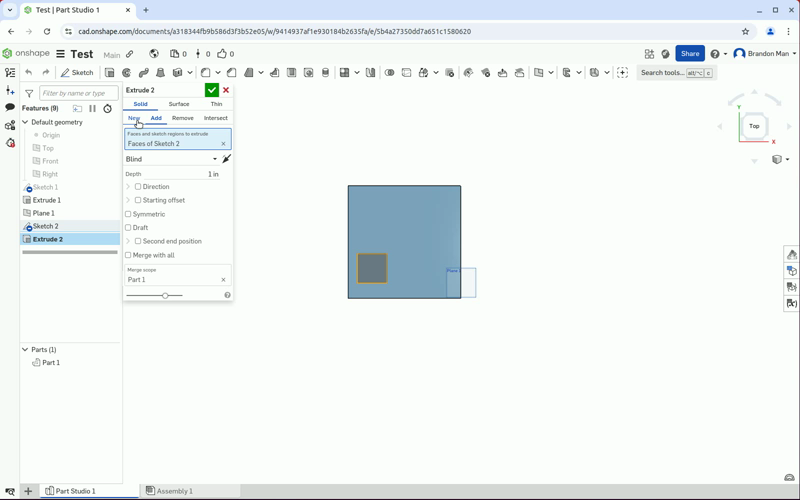
click(137, 120)
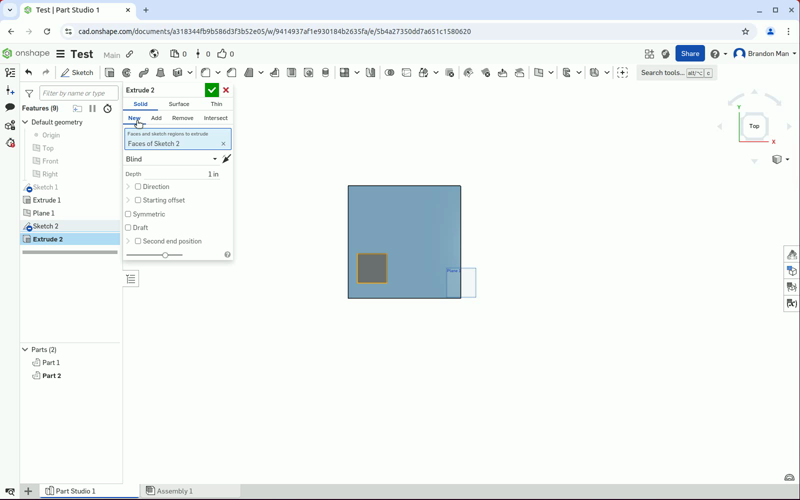
key(tab, 4)
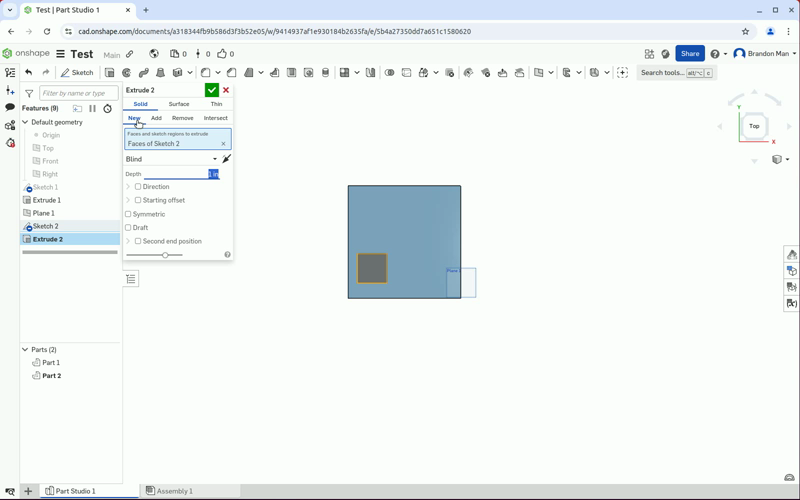
text(-3.37)
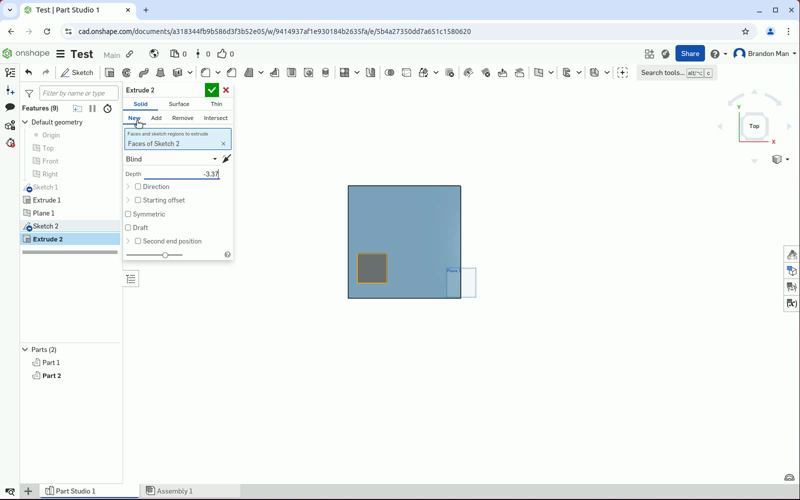
key(enter)
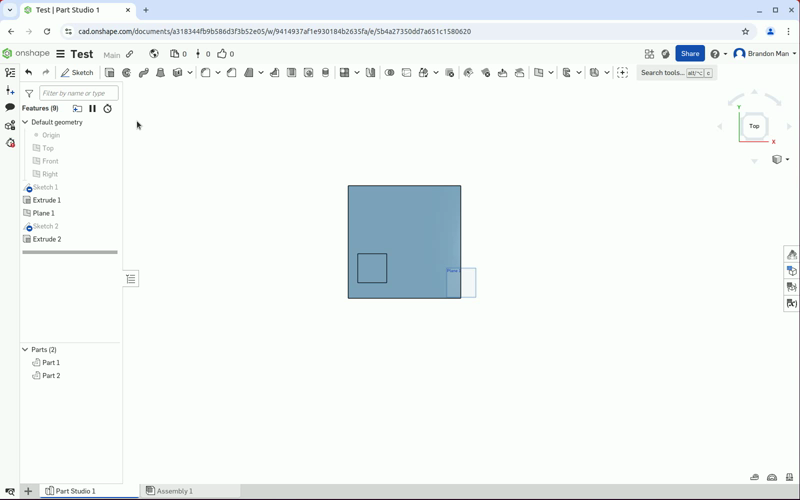
key(shift+h)
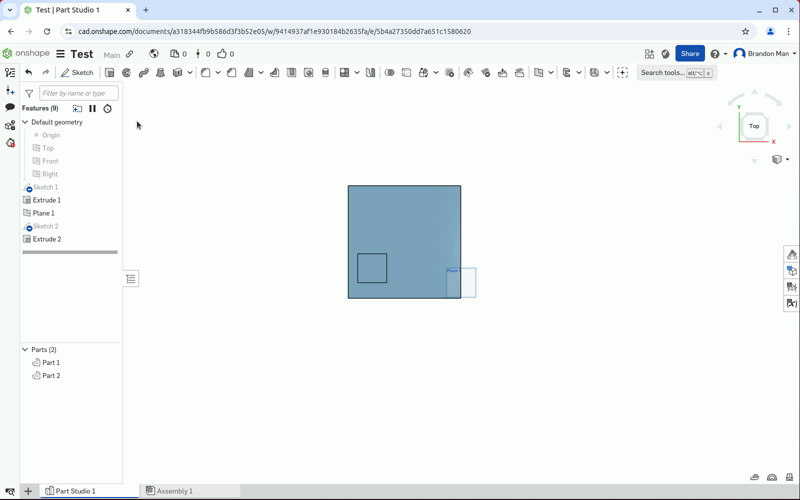
key(shift+h)
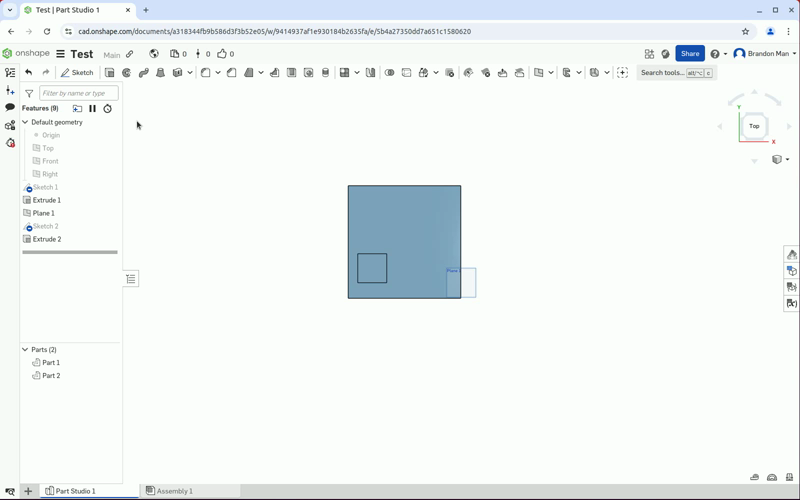
mouse_move(73, 189)
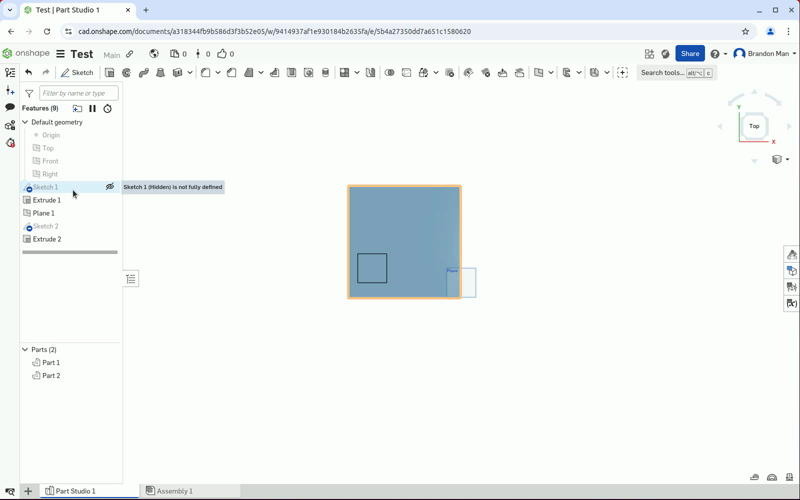
click(73, 189)
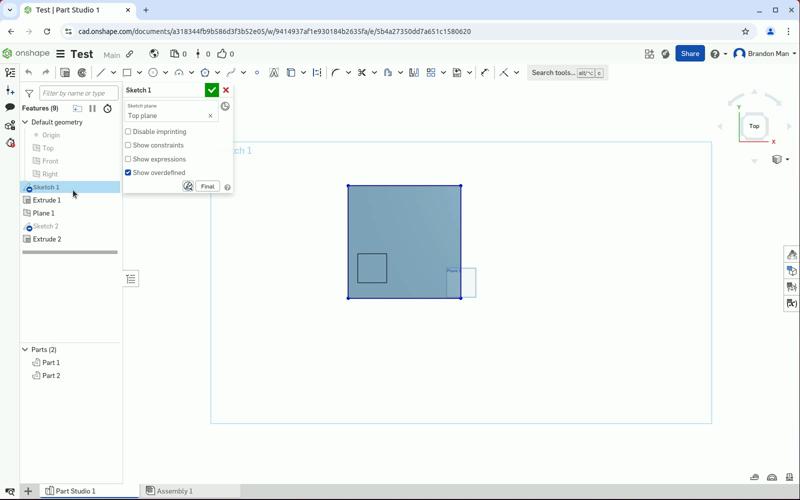
mouse_move(229, 92)
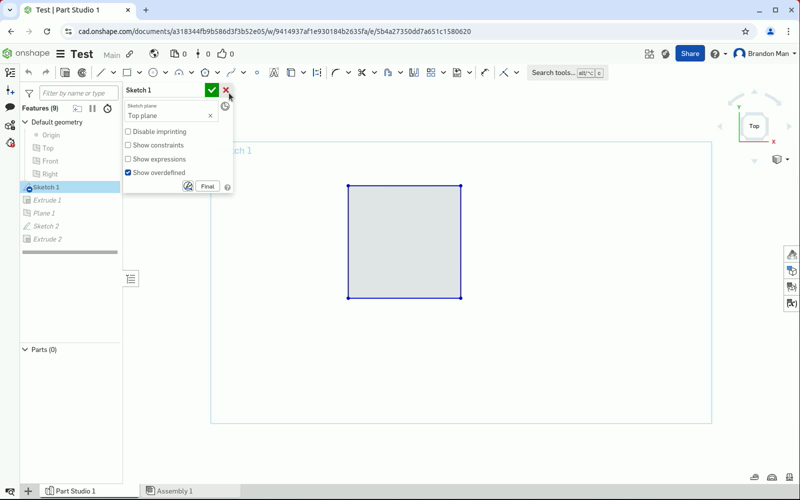
click(229, 92)
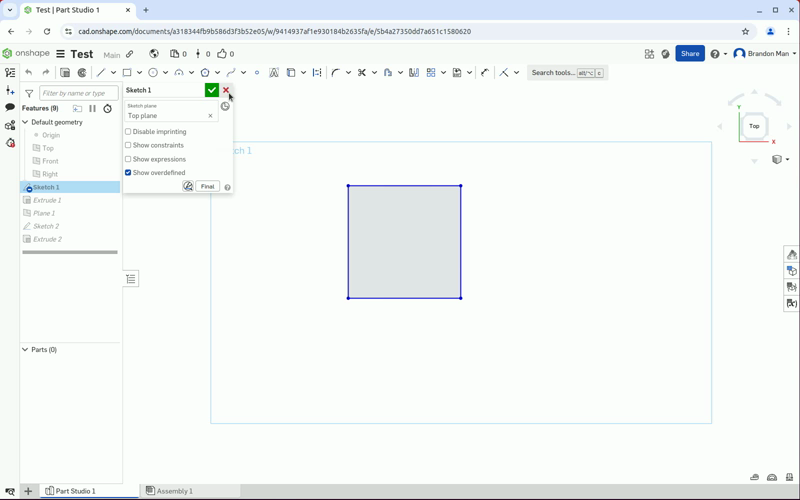
key(shift+s)
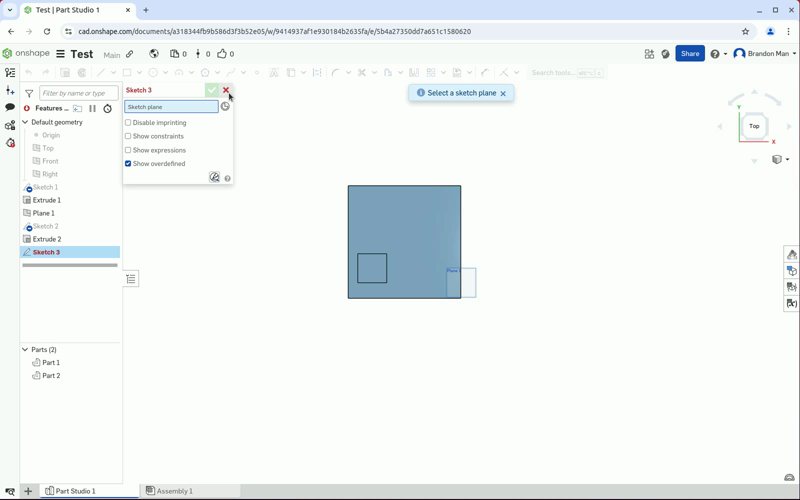
mouse_move(73, 215)
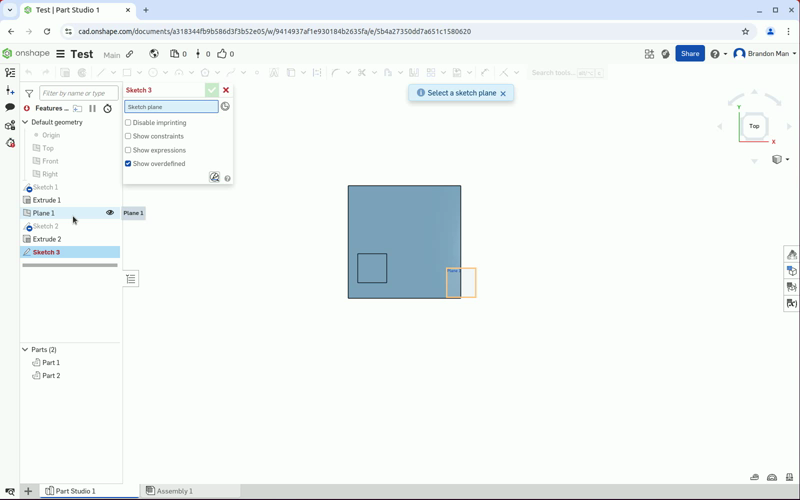
click(73, 215)
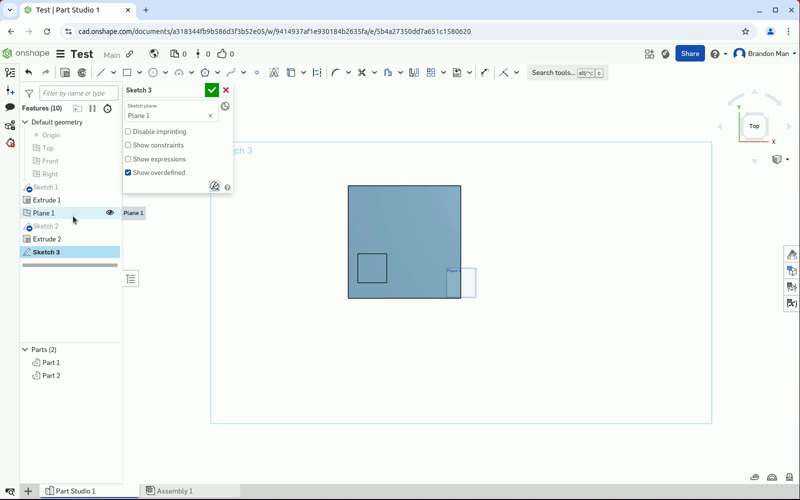
mouse_move(73, 352)
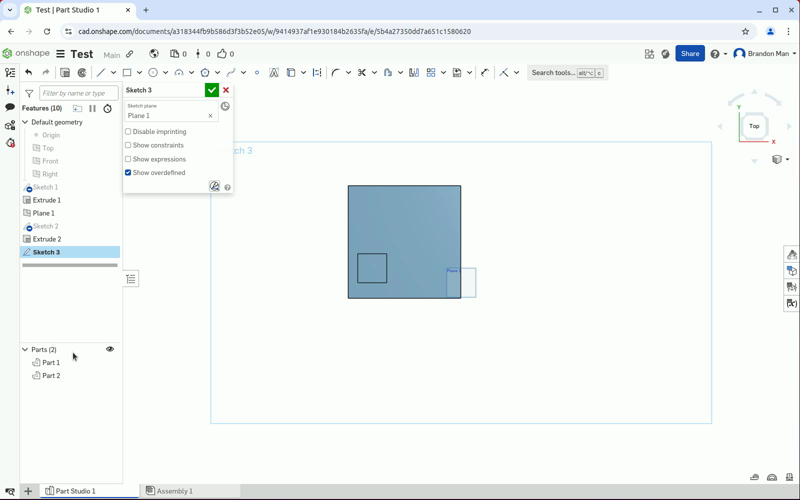
key(y)
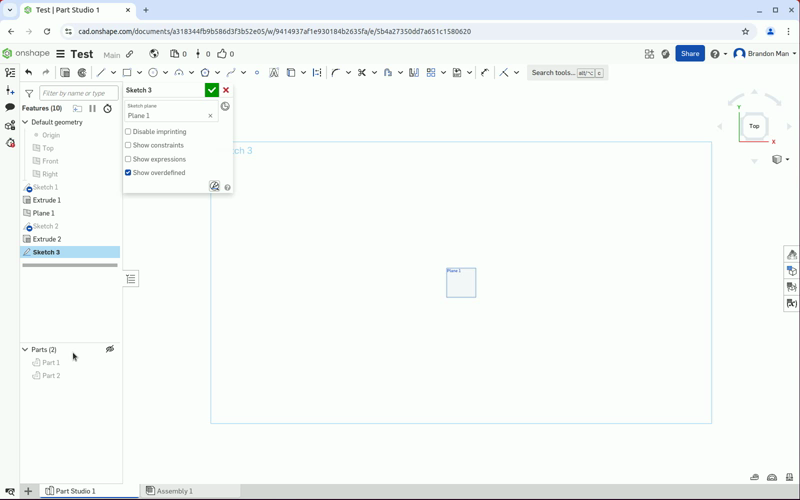
key(l)
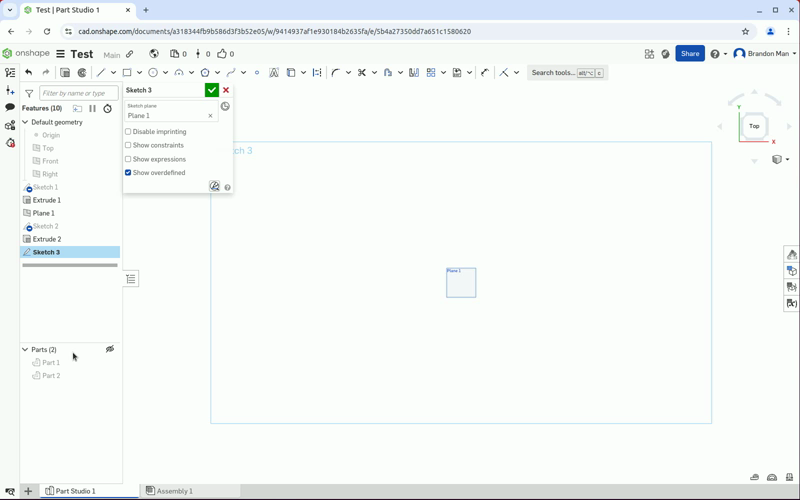
key_down(shift)
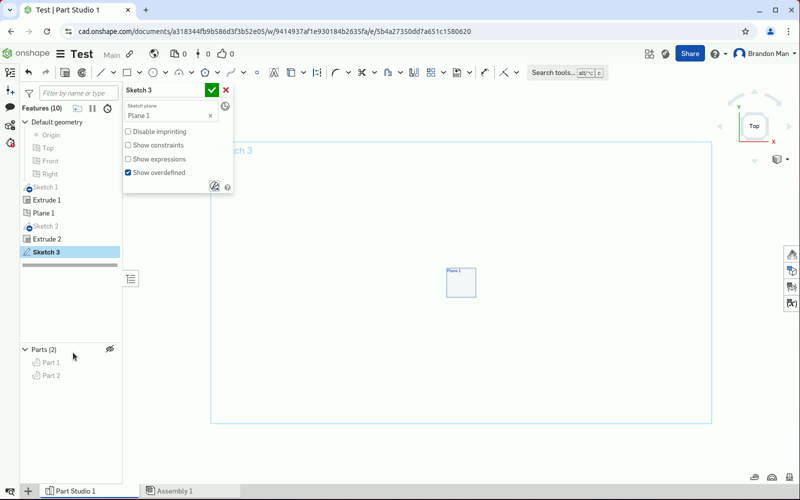
mouse_move(357, 282)
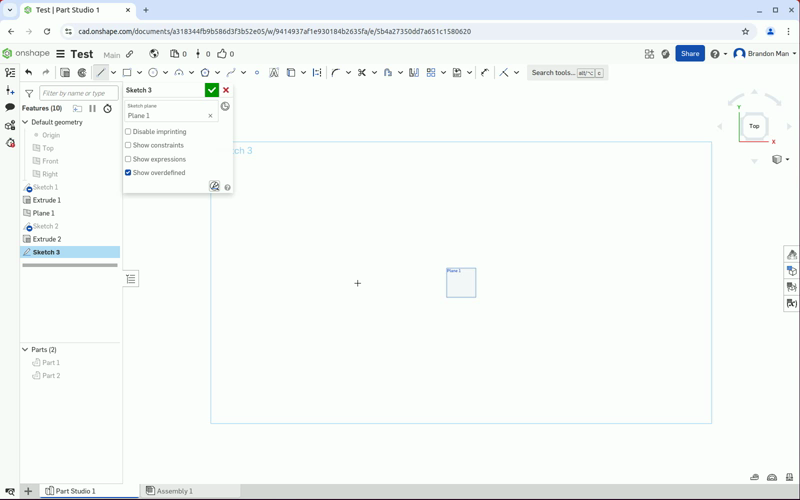
click(357, 282)
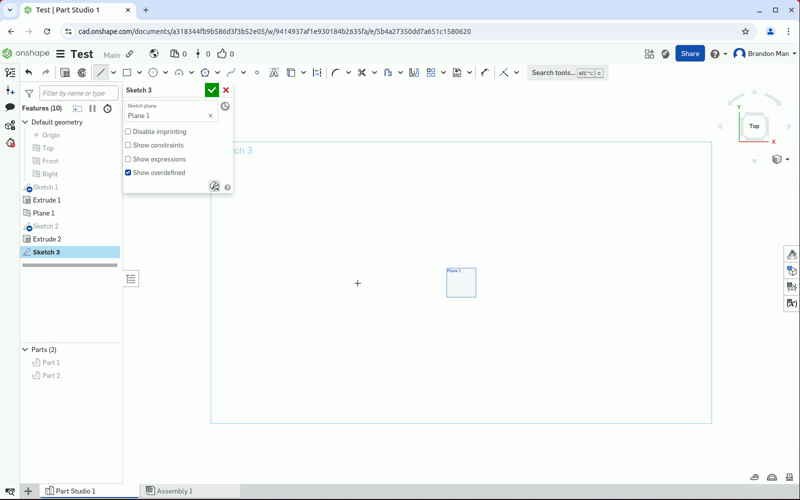
key_up(shift)
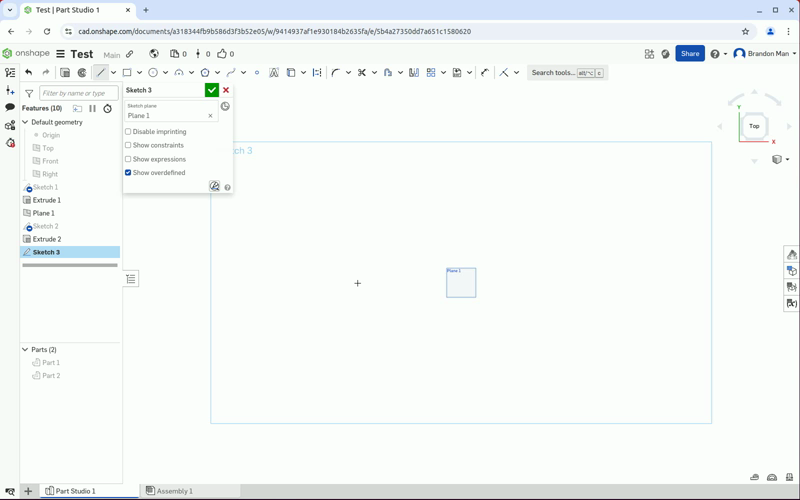
key_down(shift)
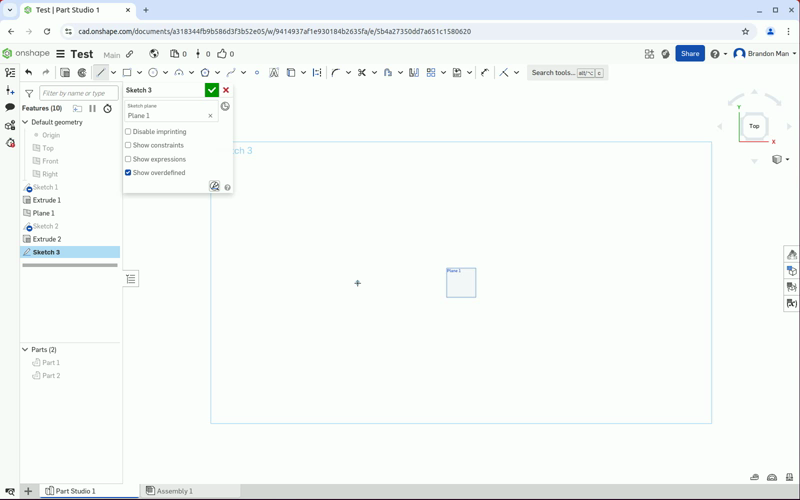
mouse_move(387, 282)
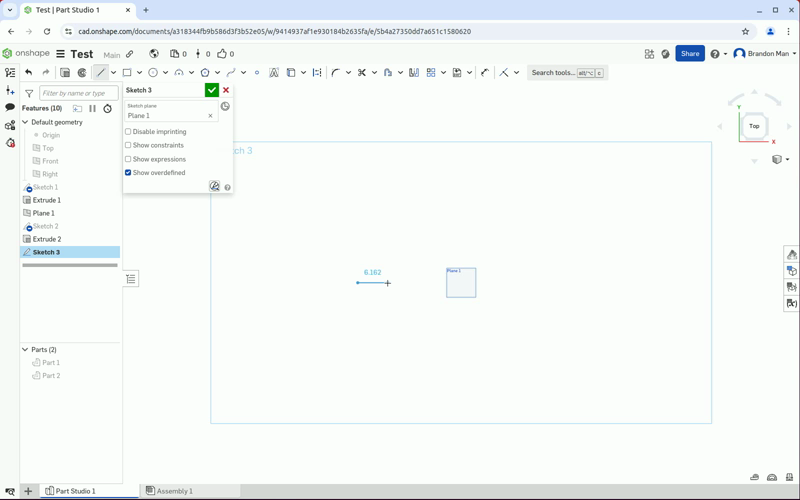
mouse_move(386, 282)
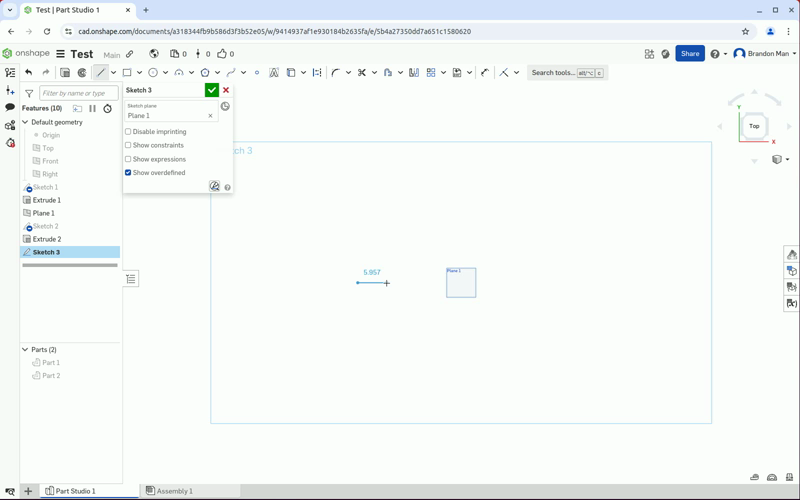
click(386, 282)
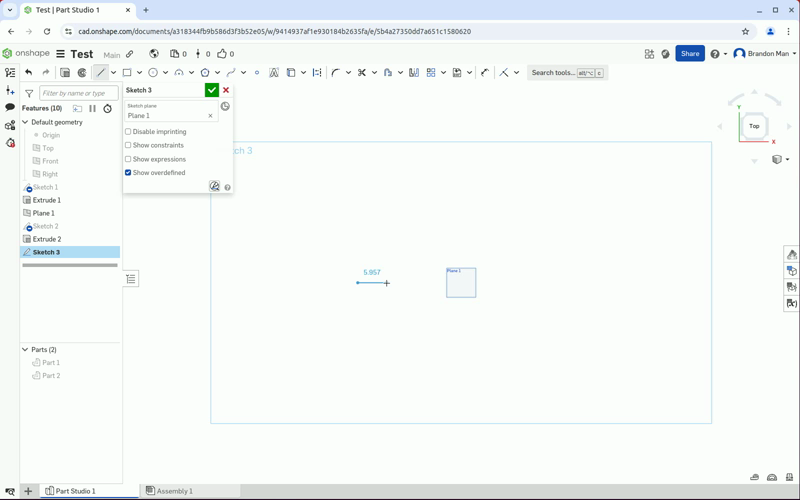
key_up(shift)
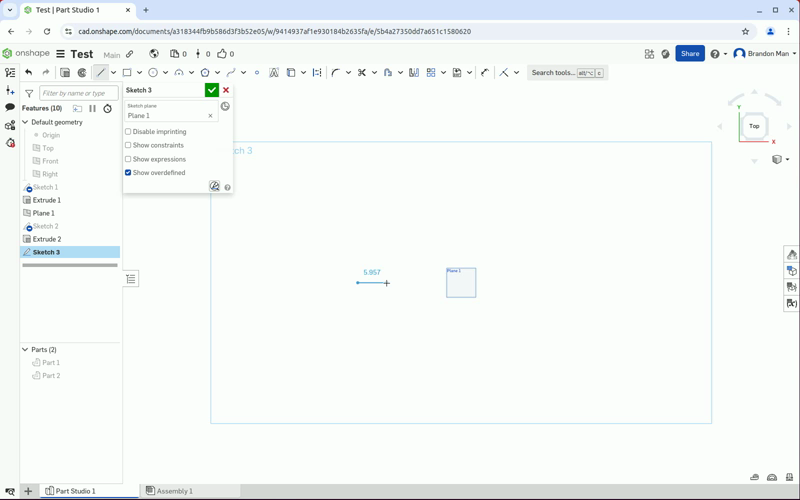
key_down(shift)
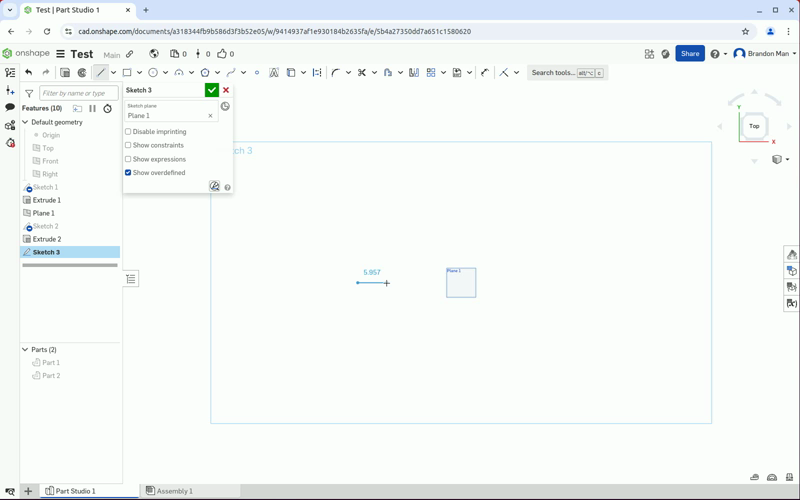
mouse_move(416, 282)
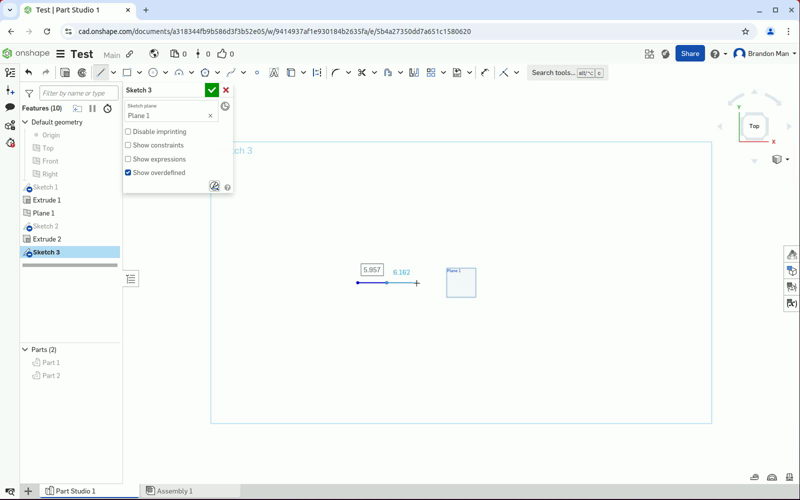
mouse_move(386, 253)
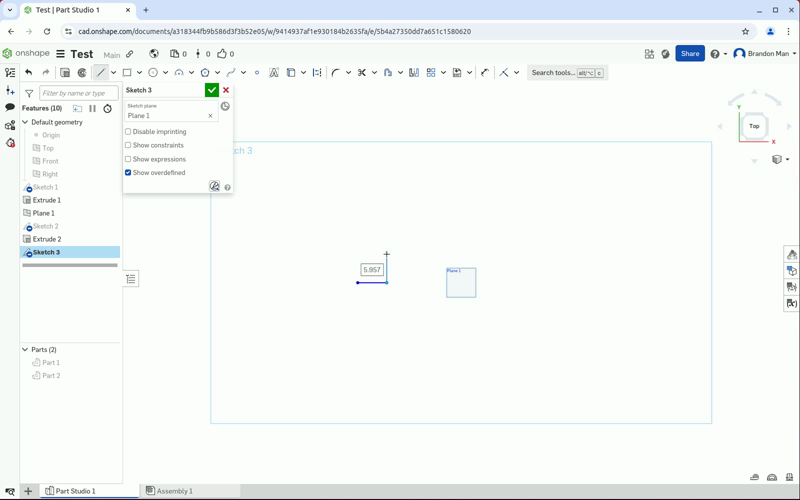
click(386, 253)
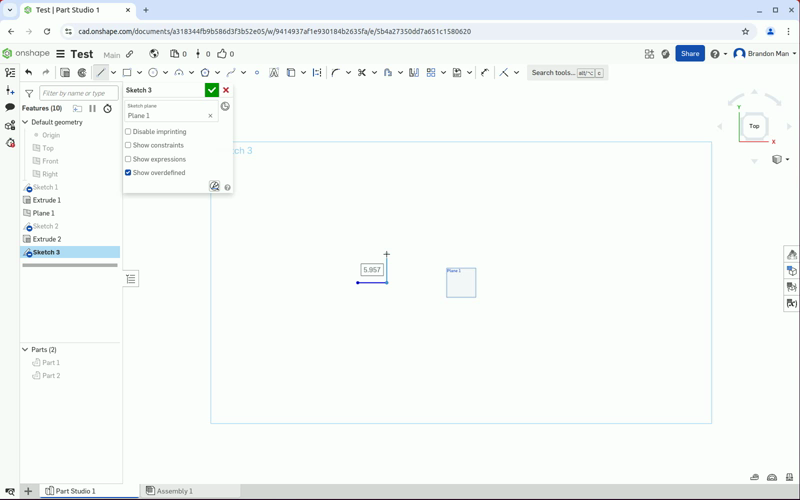
key_up(shift)
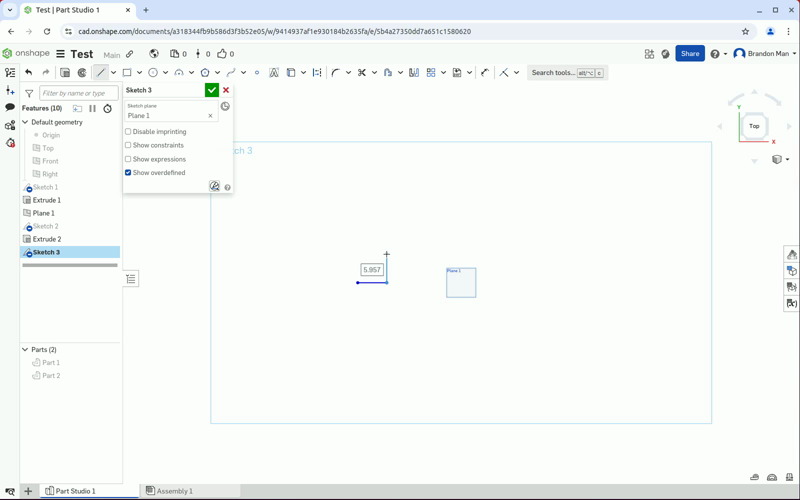
key_down(shift)
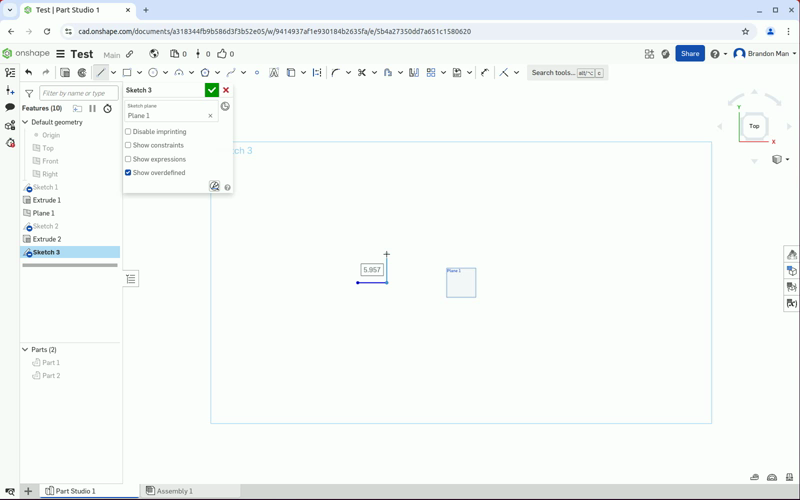
mouse_move(416, 253)
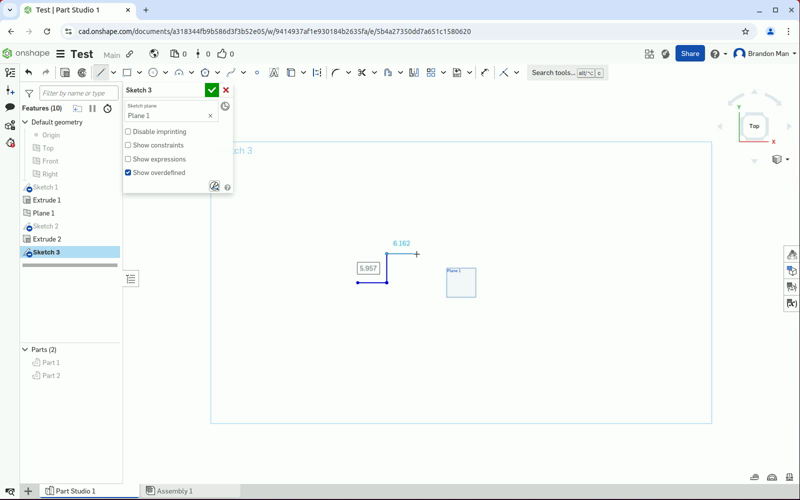
mouse_move(357, 253)
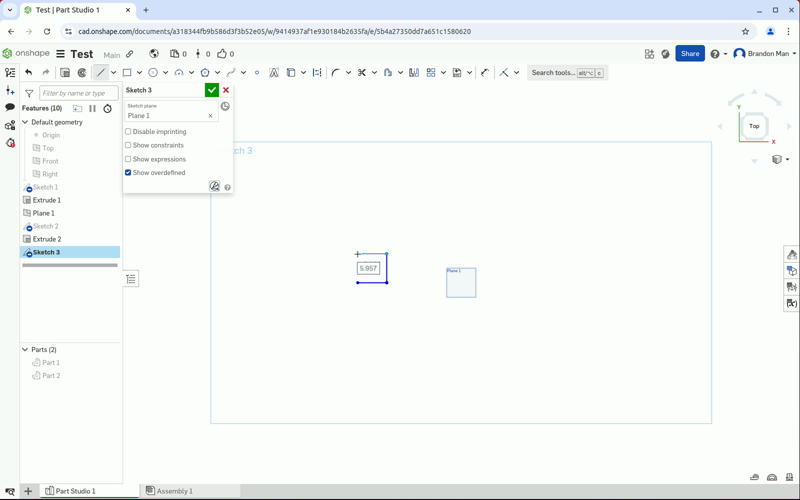
click(357, 253)
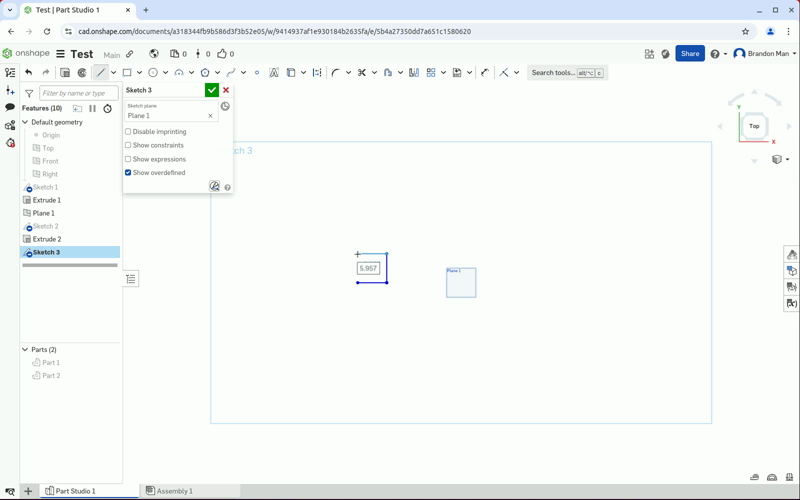
key_up(shift)
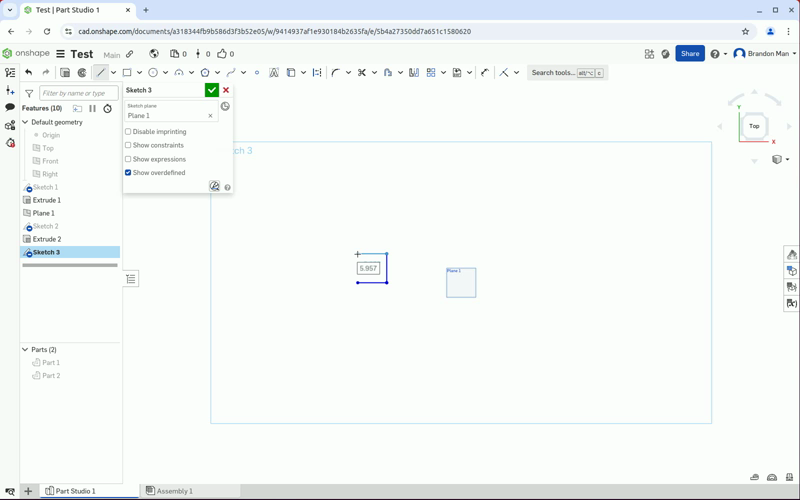
mouse_move(387, 253)
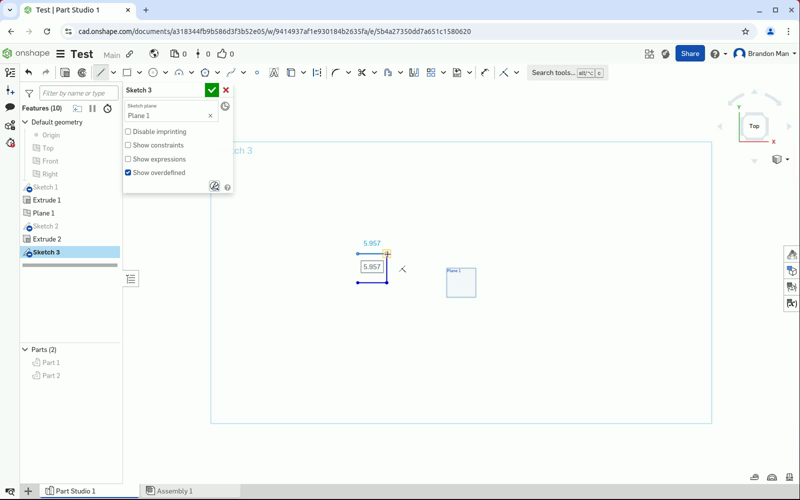
key_down(shift)
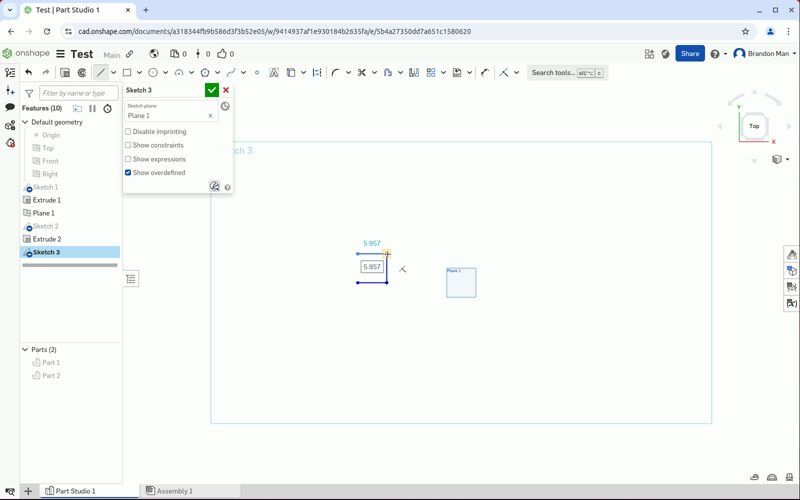
mouse_move(357, 282)
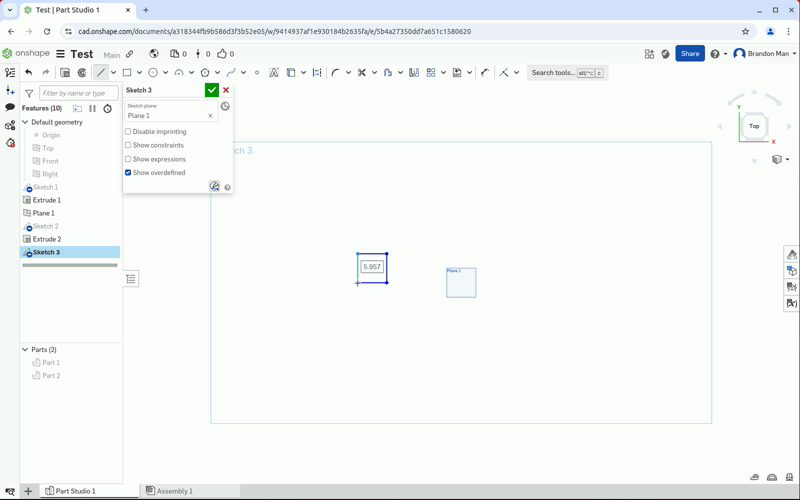
key_up(shift)
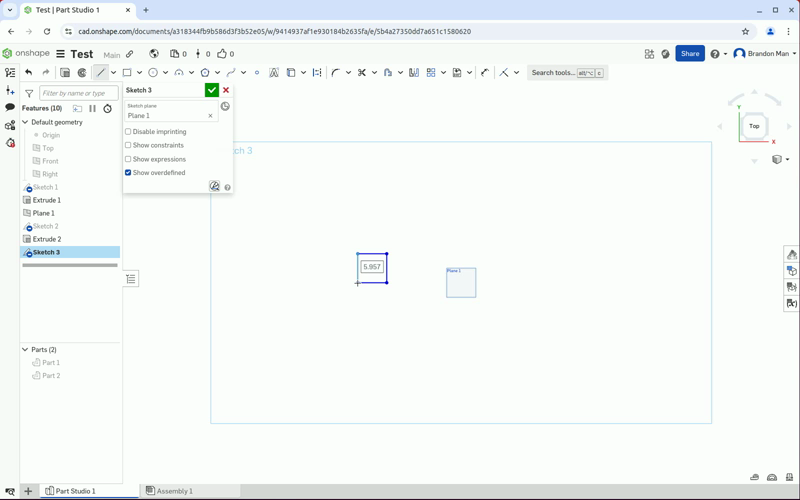
click(357, 282)
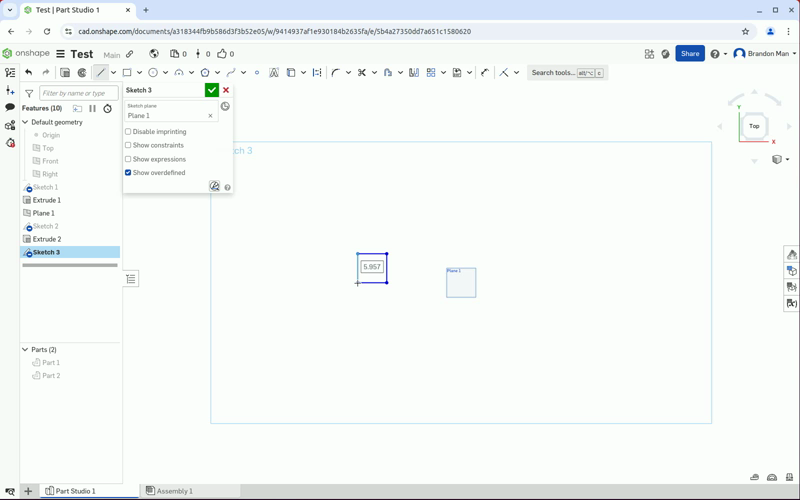
key(esc)
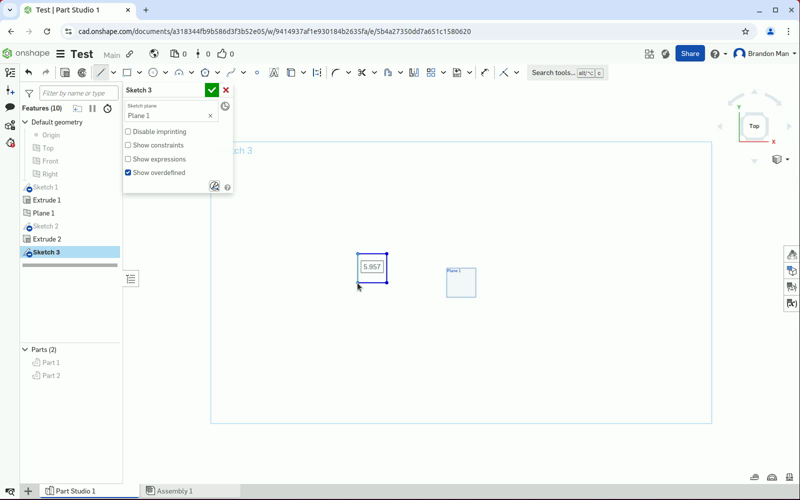
mouse_move(374, 264)
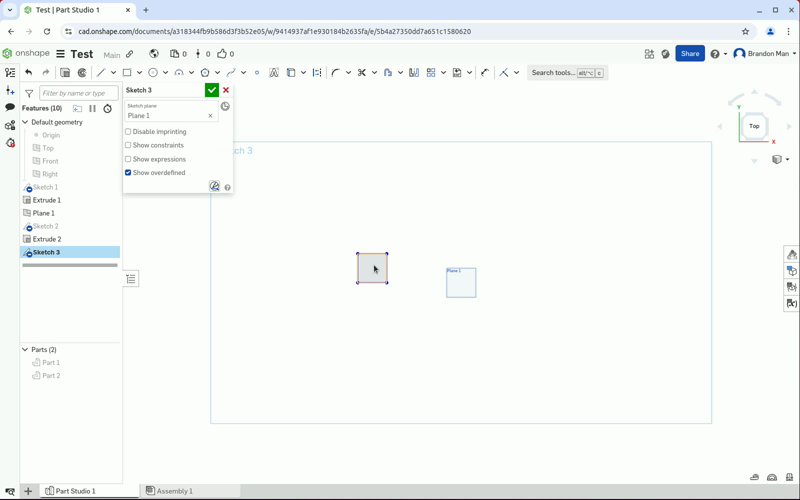
scroll(6)
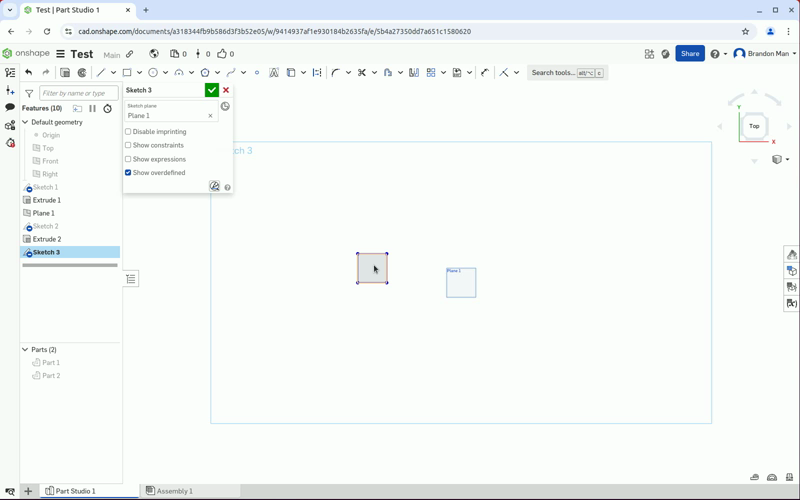
scroll(6)
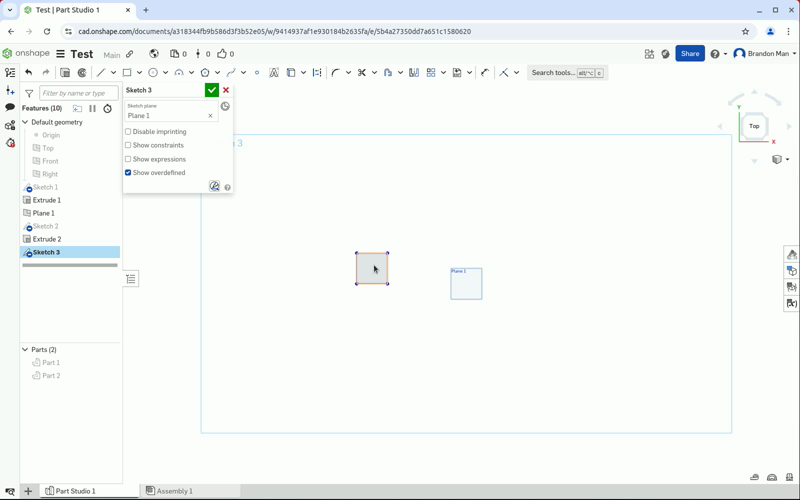
scroll(6)
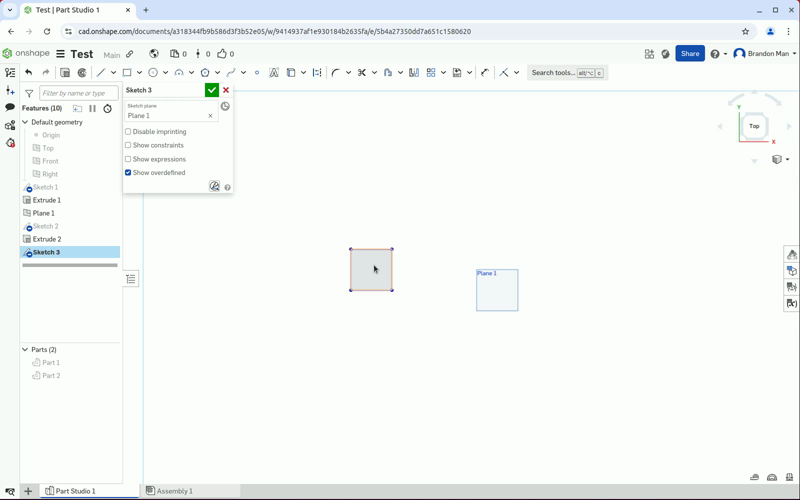
scroll(6)
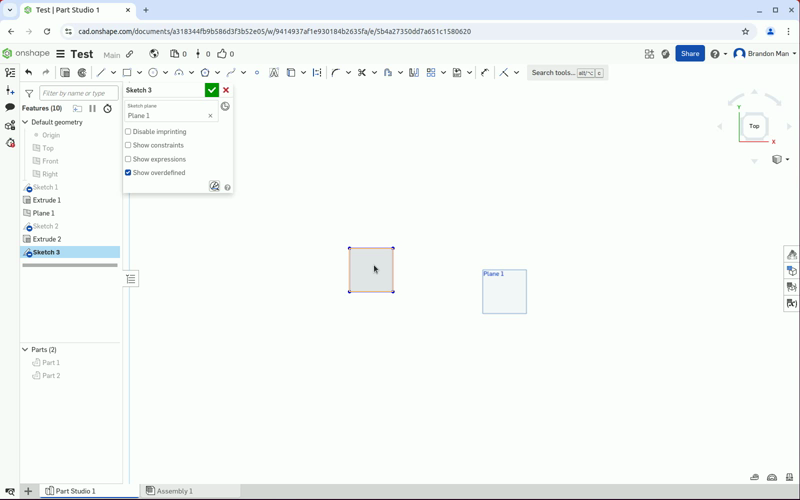
scroll(6)
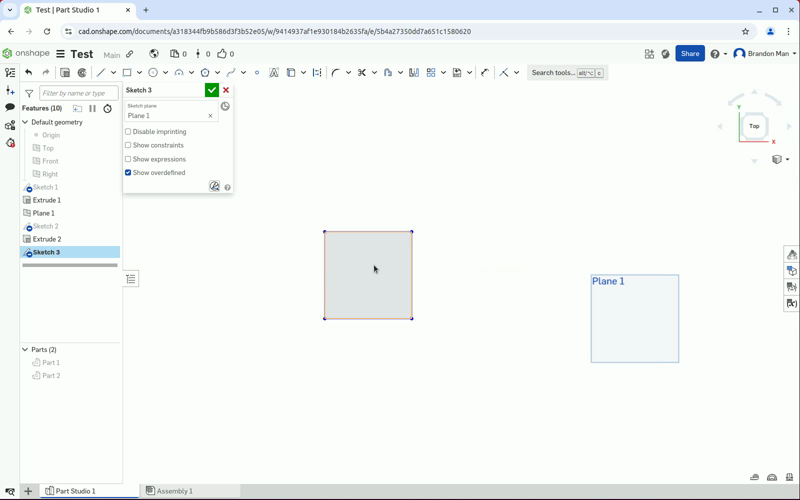
scroll(6)
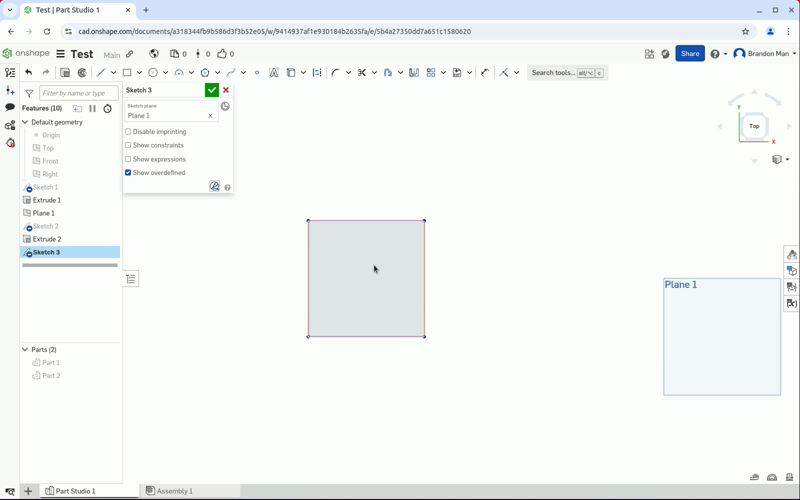
scroll(6)
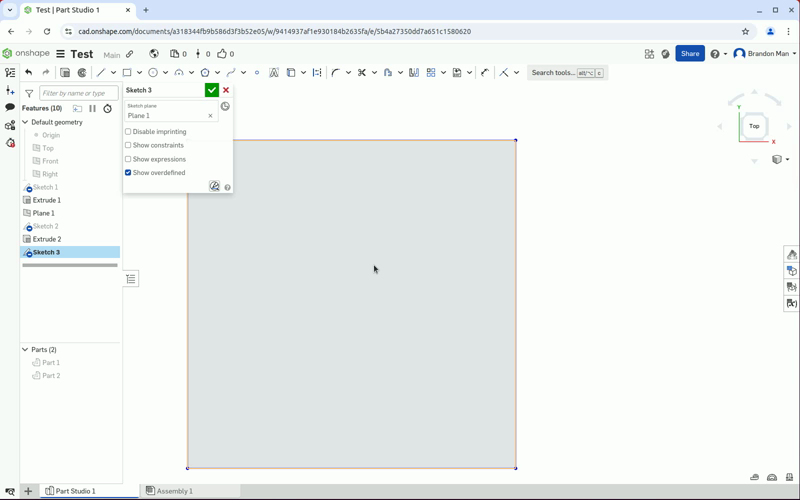
click(374, 264)
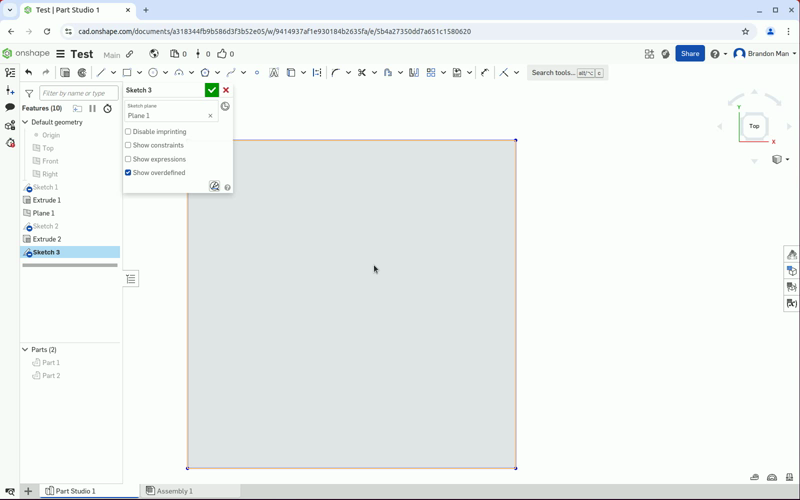
scroll(-6)
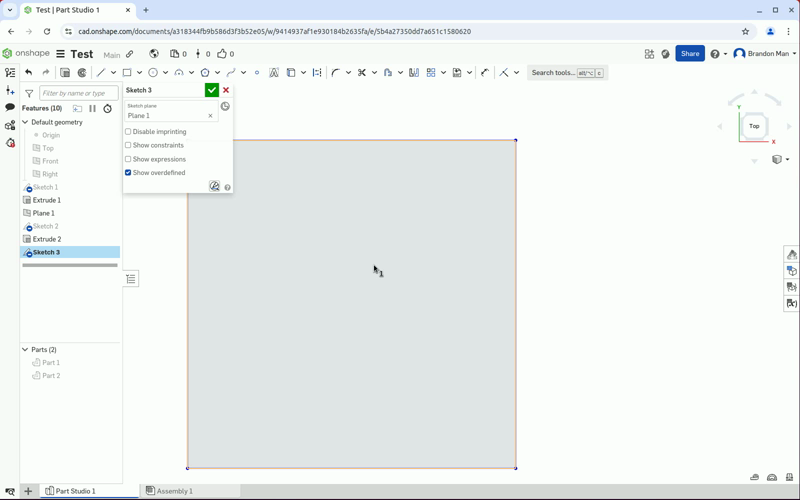
scroll(-6)
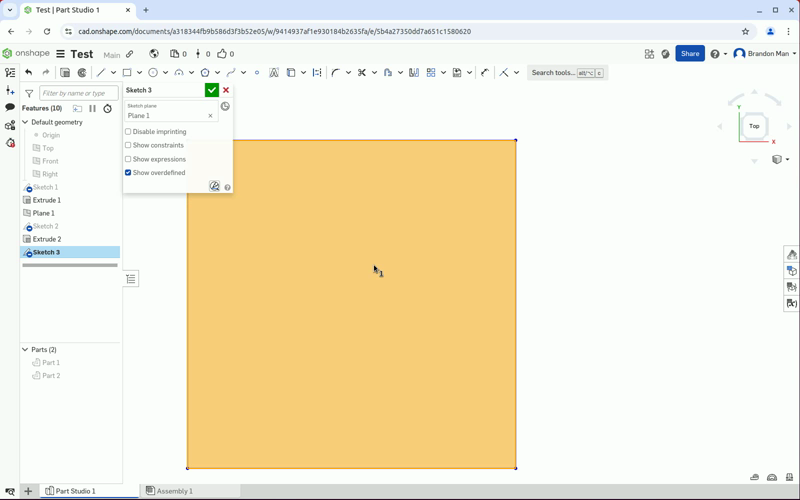
scroll(-6)
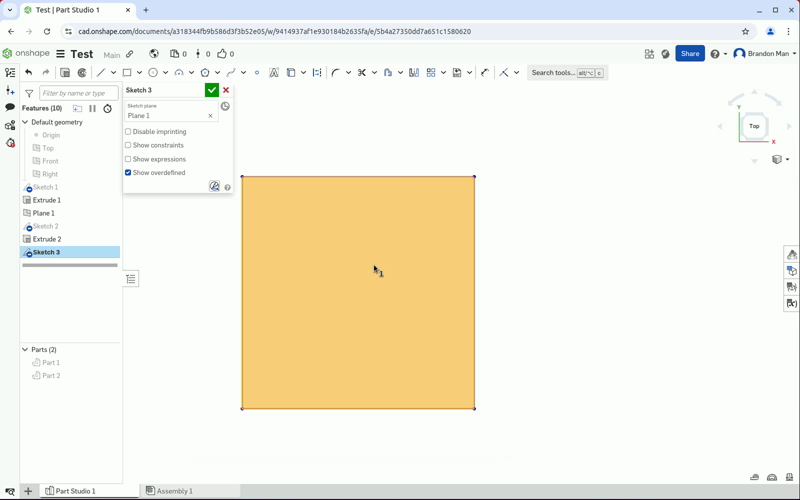
scroll(-6)
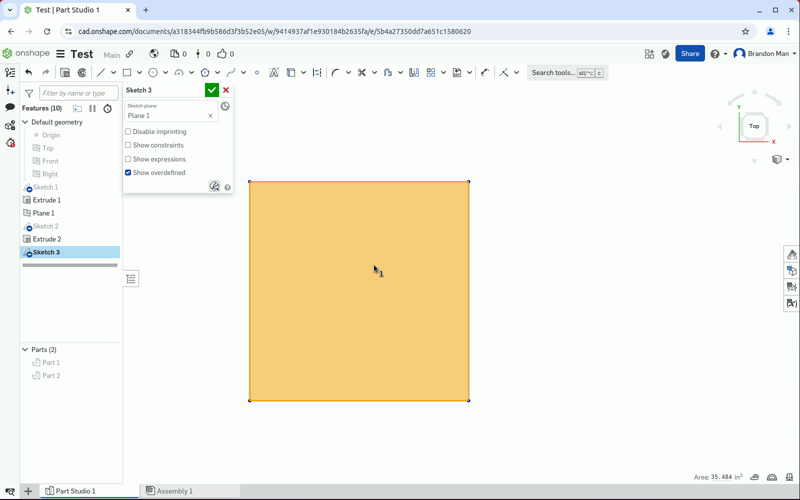
scroll(-6)
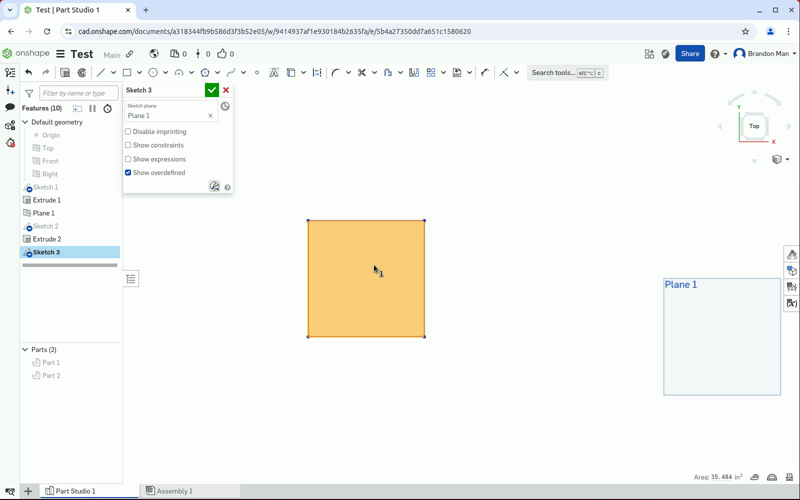
scroll(-6)
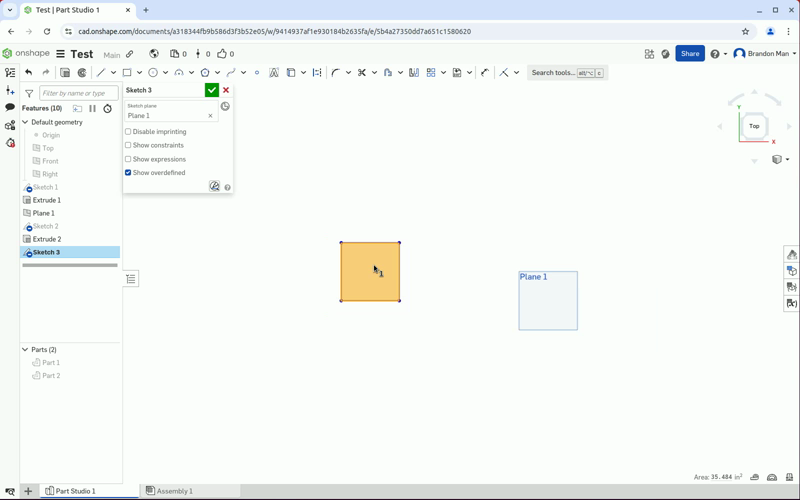
scroll(-6)
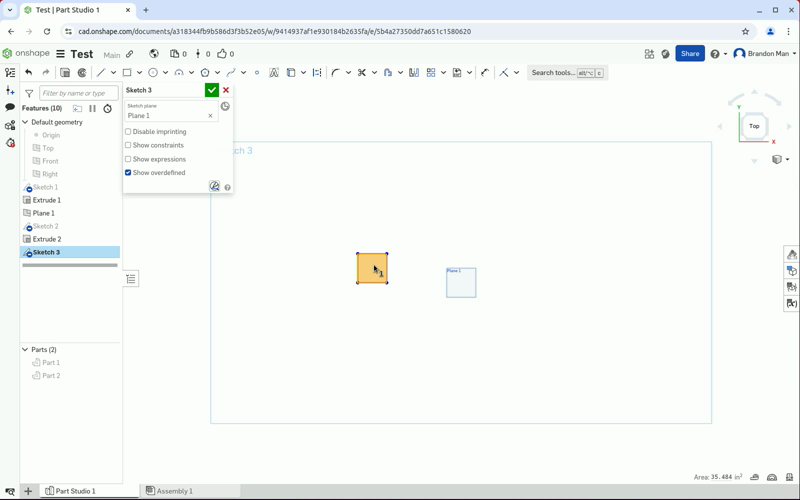
mouse_move(73, 352)
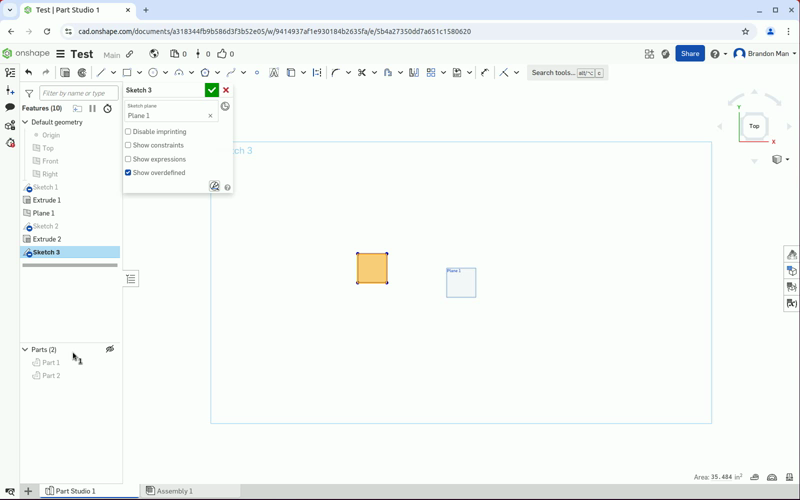
key(shift+y)
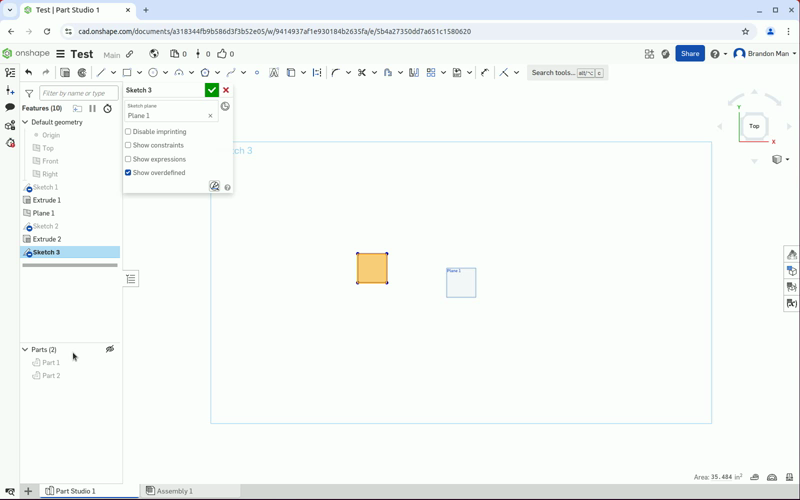
key(shift+e)
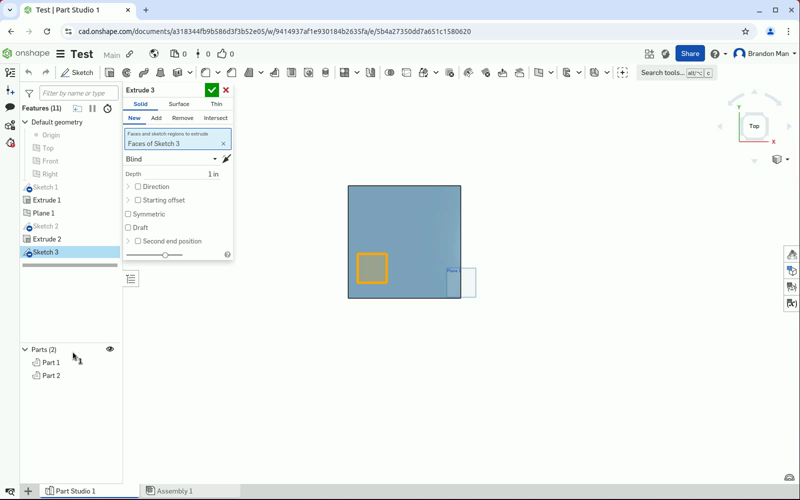
mouse_move(143, 106)
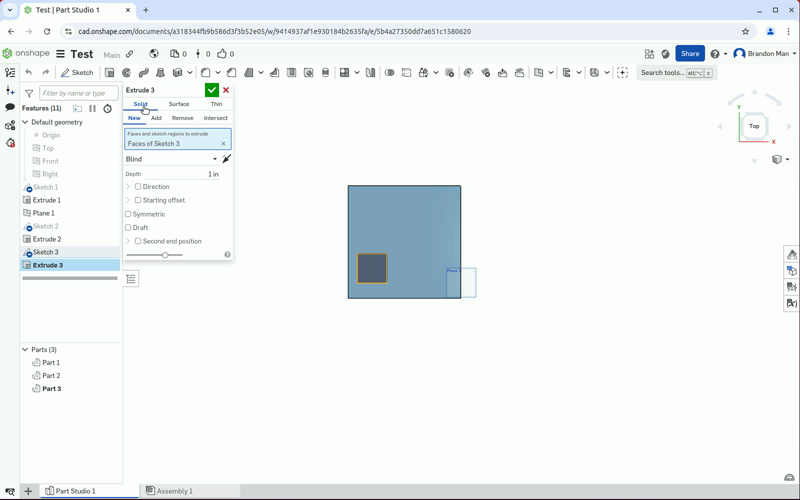
click(143, 106)
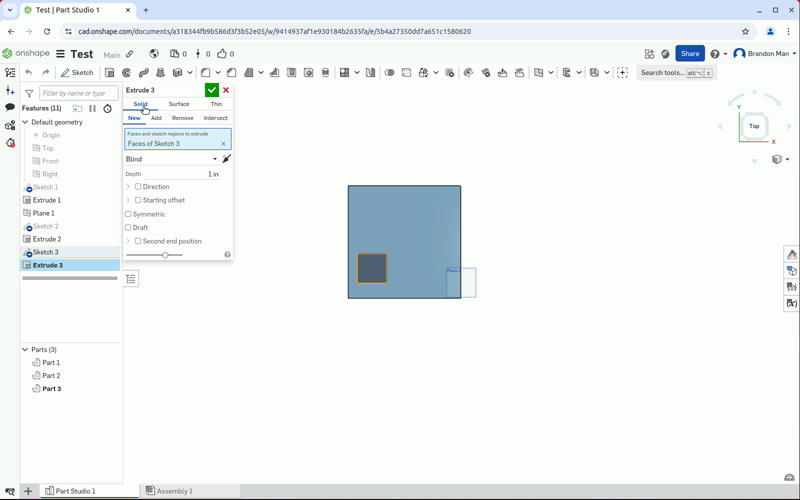
mouse_move(137, 120)
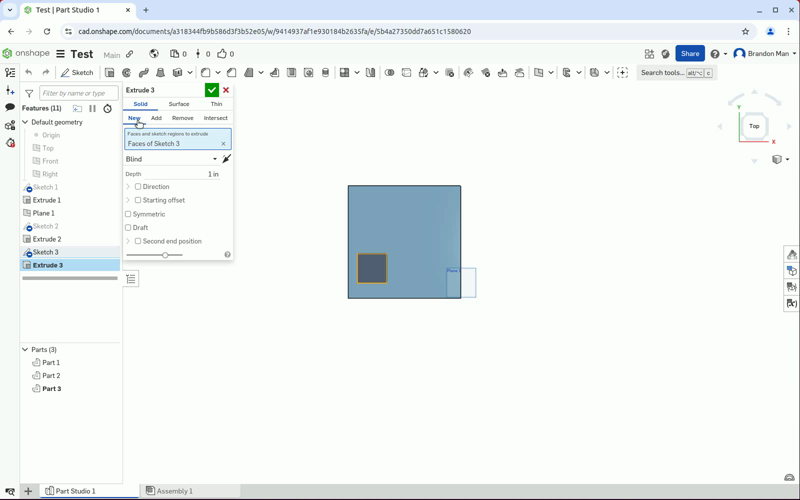
click(137, 120)
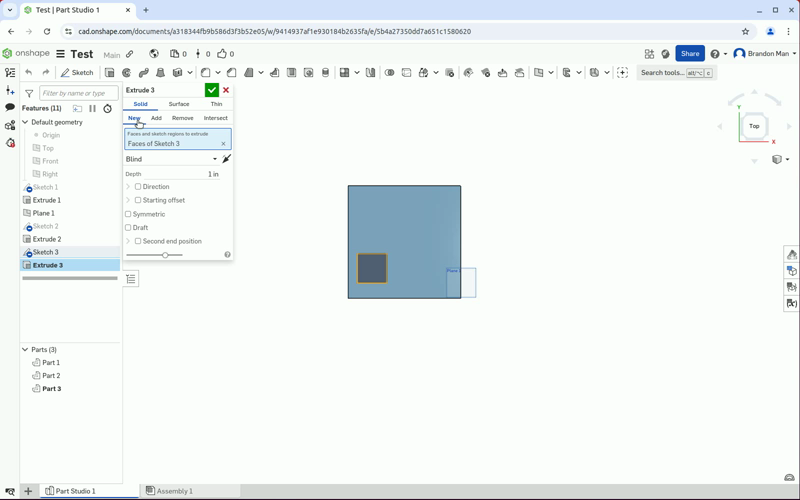
key(tab, 4)
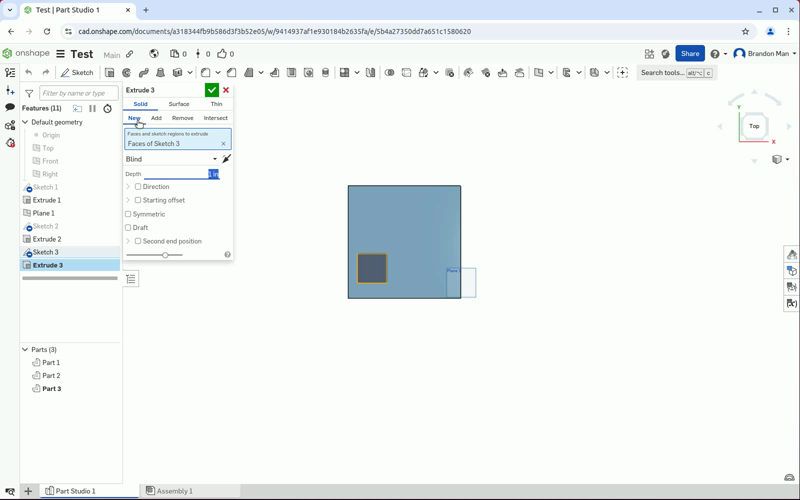
text(-3.37)
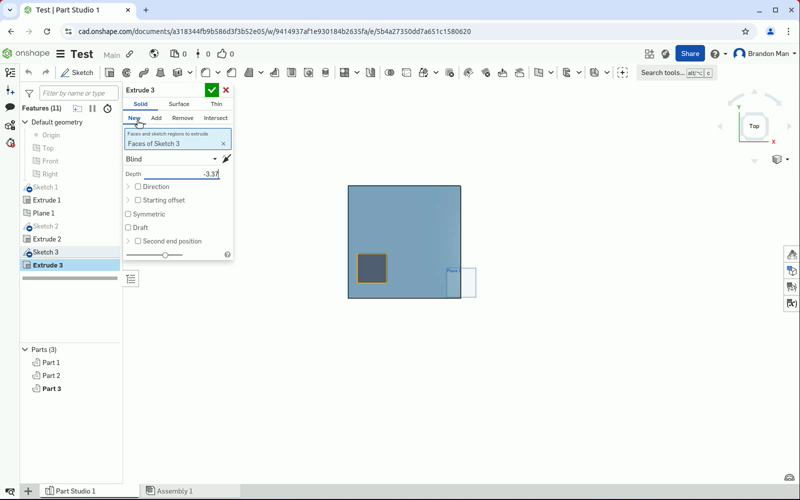
key(enter)
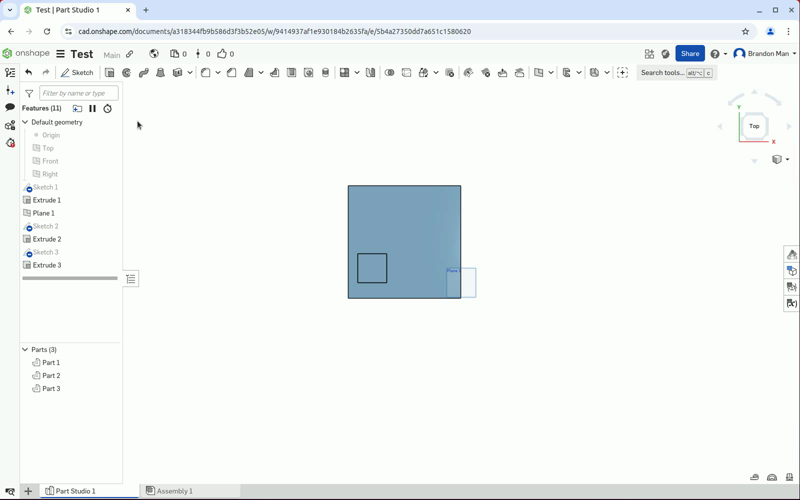
key(shift+h)
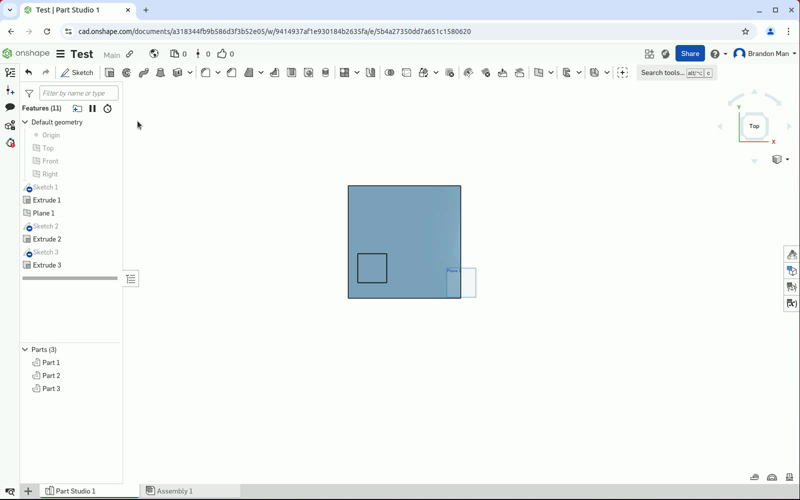
key(shift+h)
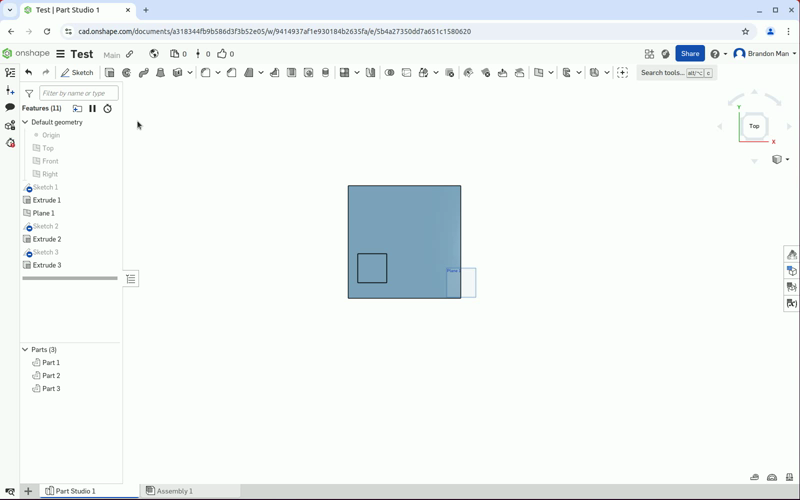
mouse_move(73, 189)
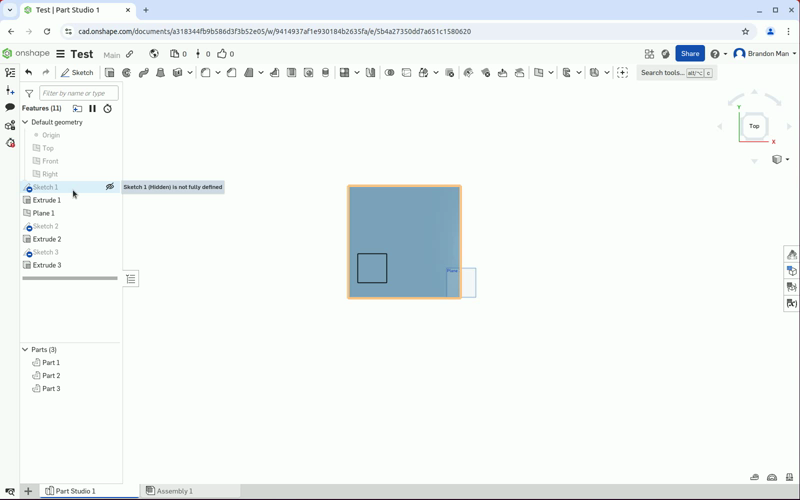
click(73, 189)
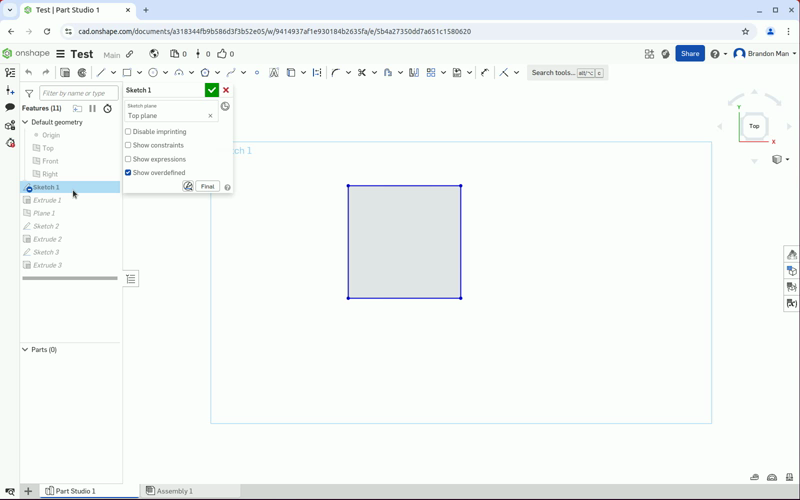
mouse_move(229, 92)
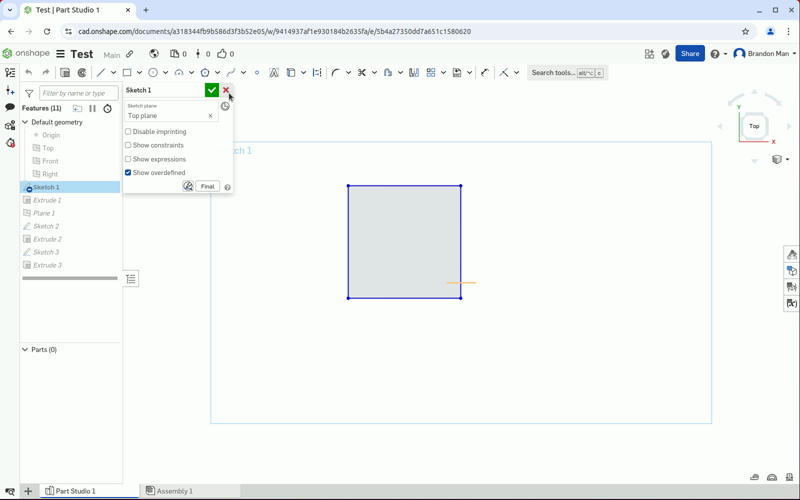
click(229, 92)
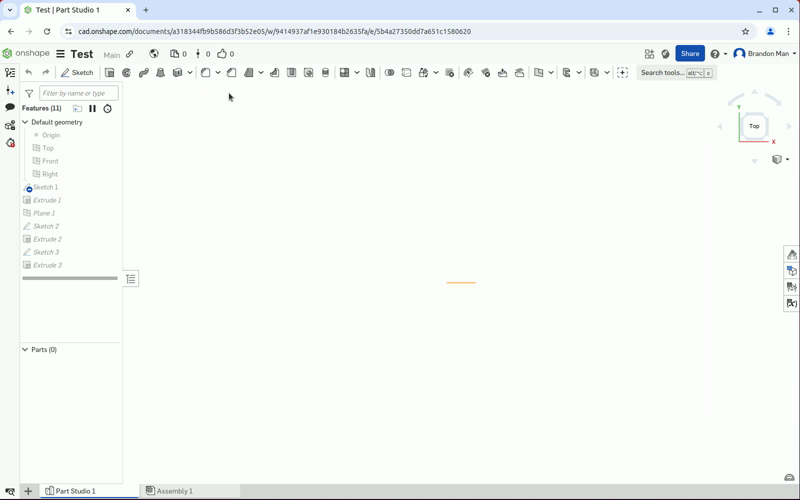
key(shift+s)
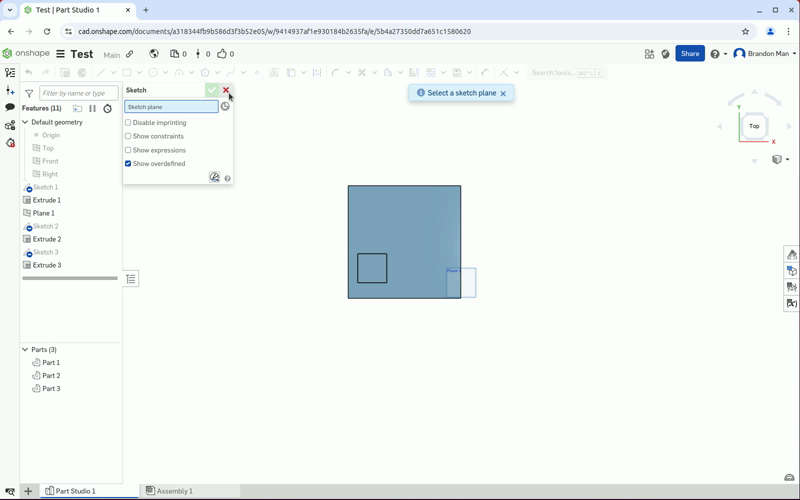
mouse_move(73, 215)
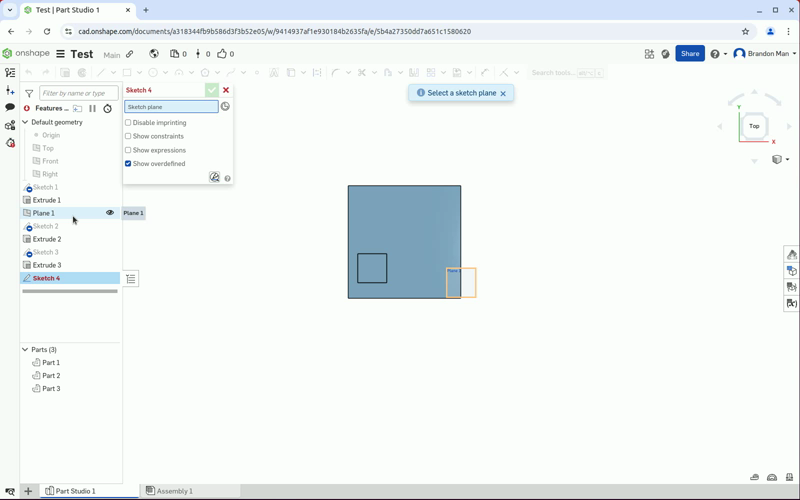
click(73, 215)
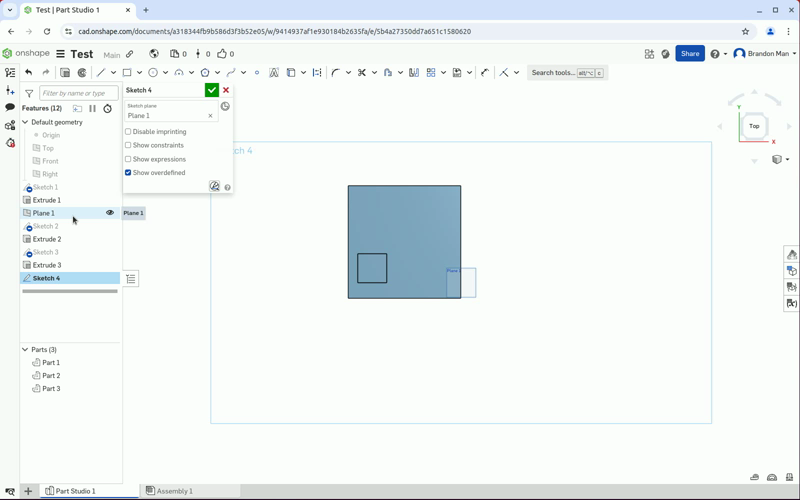
mouse_move(73, 352)
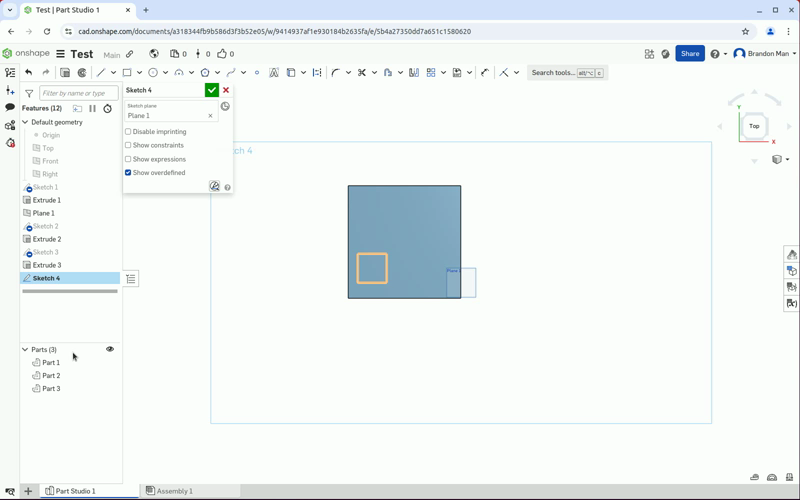
key(y)
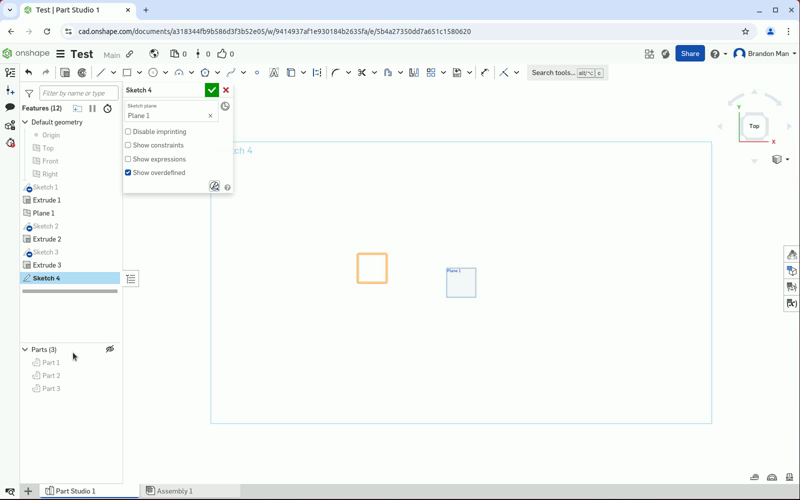
key(l)
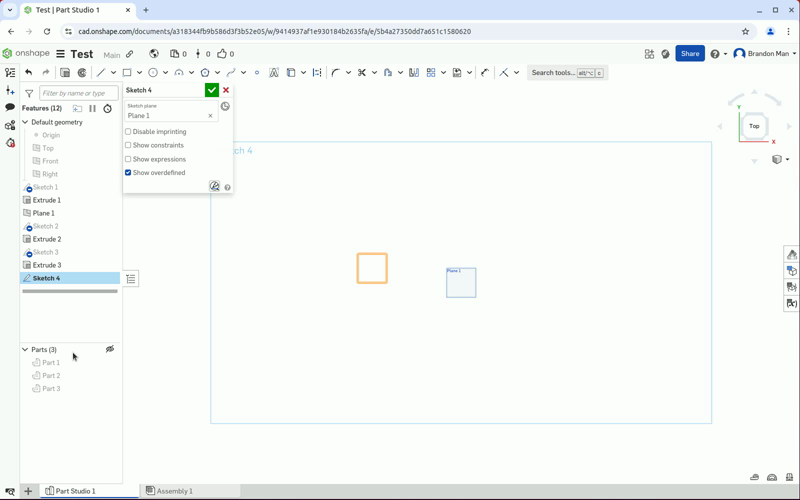
key_down(shift)
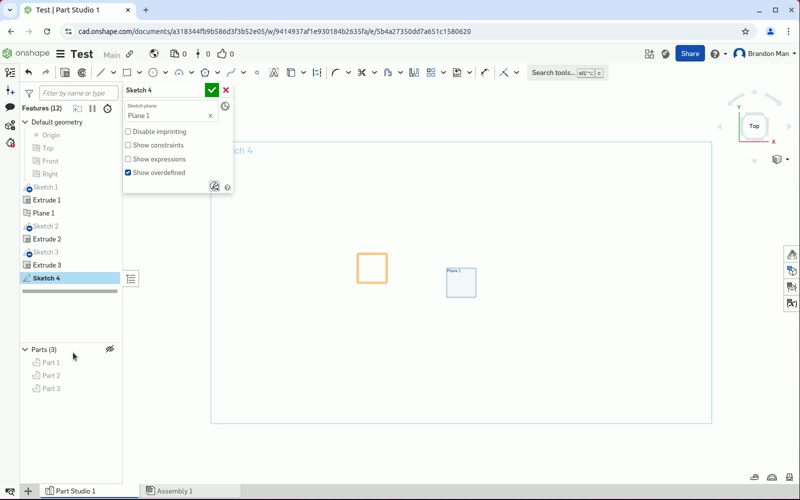
mouse_move(423, 282)
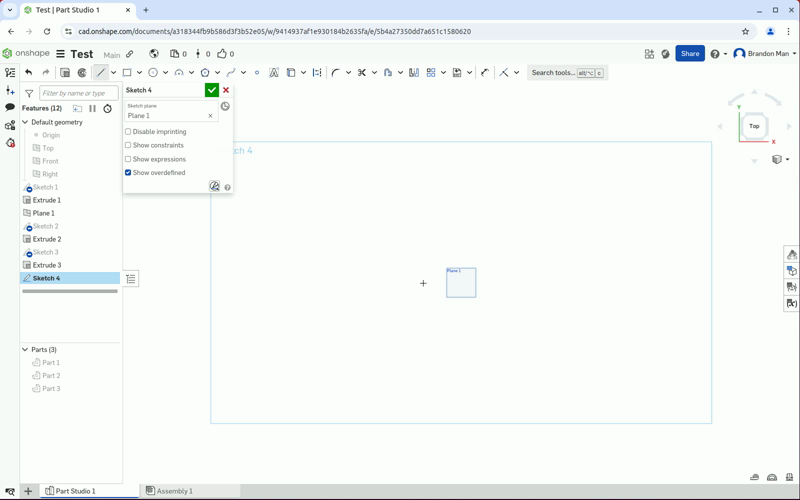
click(423, 282)
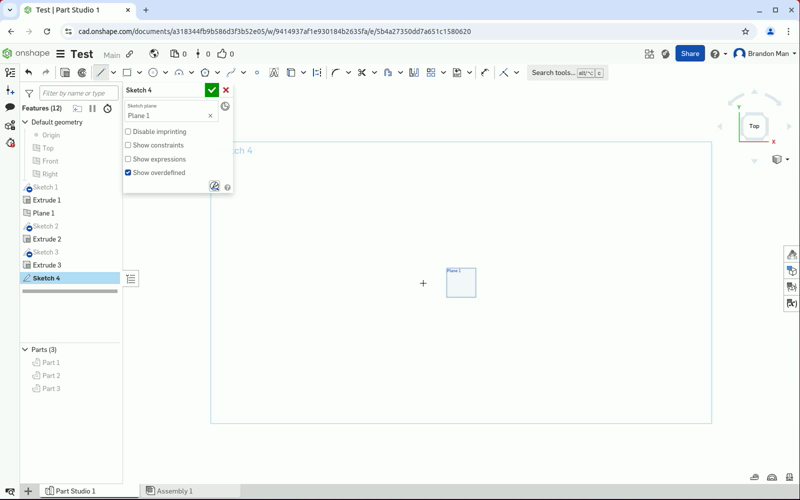
key_up(shift)
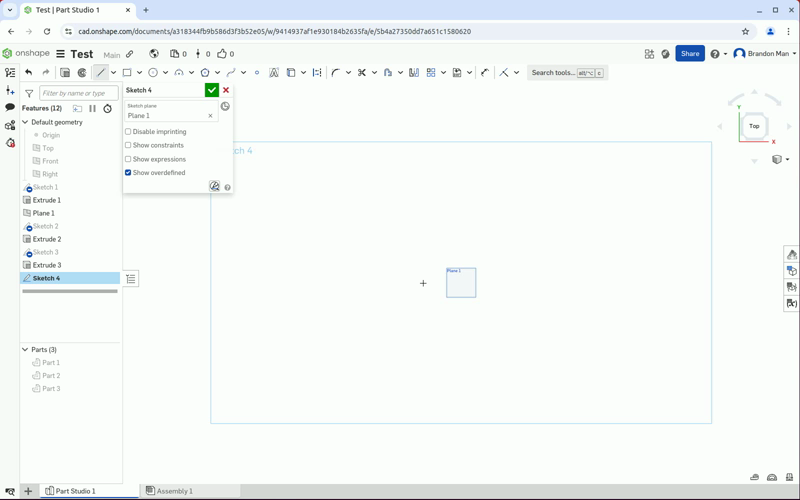
key_down(shift)
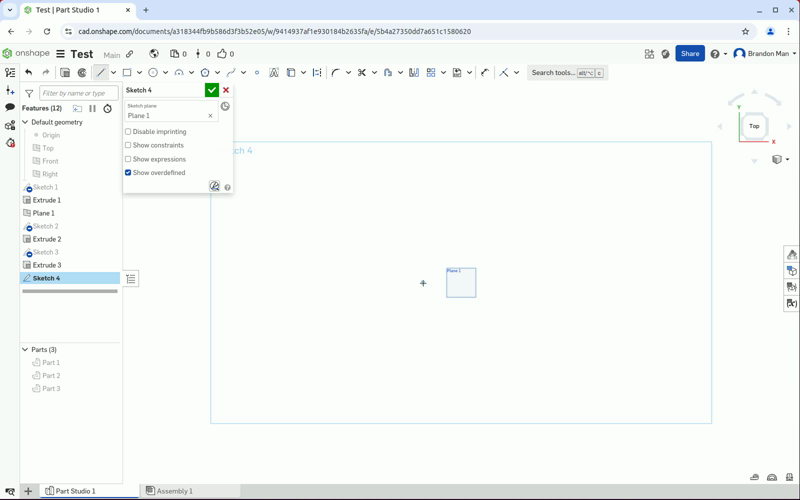
mouse_move(453, 282)
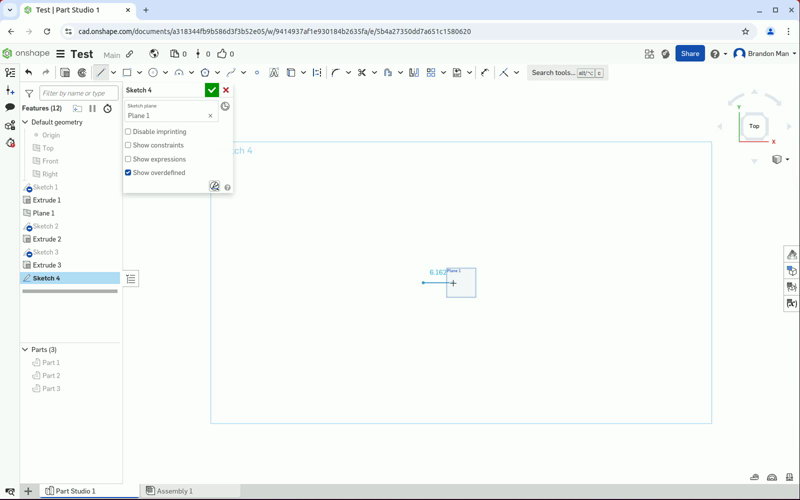
mouse_move(452, 282)
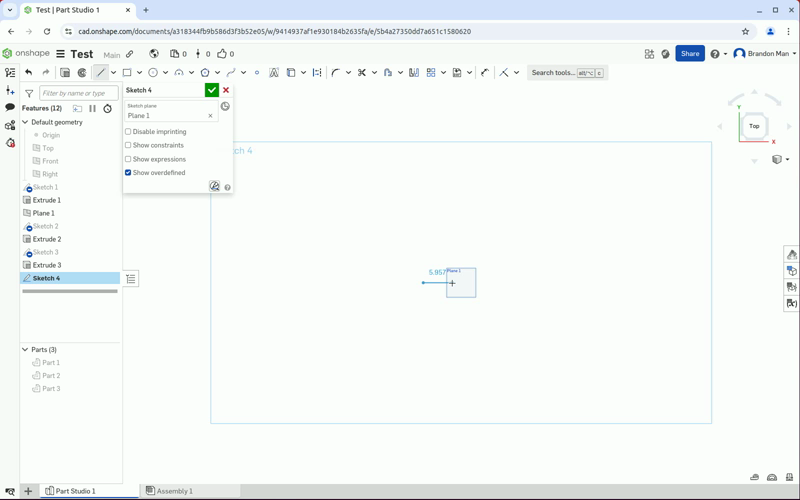
click(452, 282)
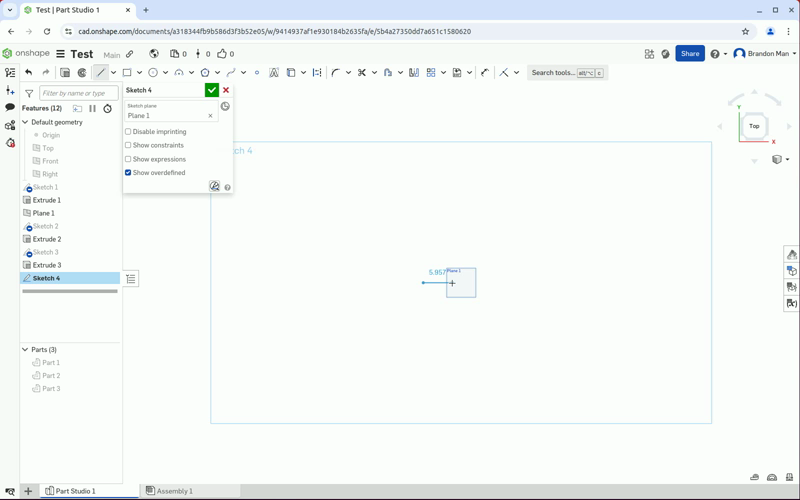
key_up(shift)
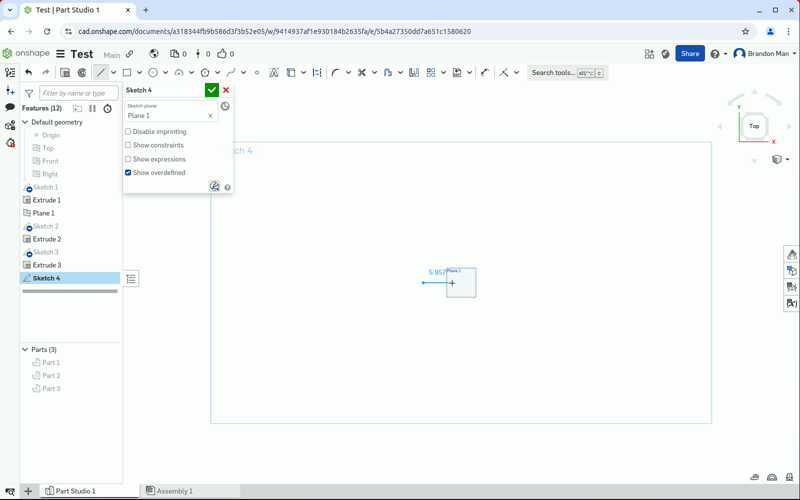
key_down(shift)
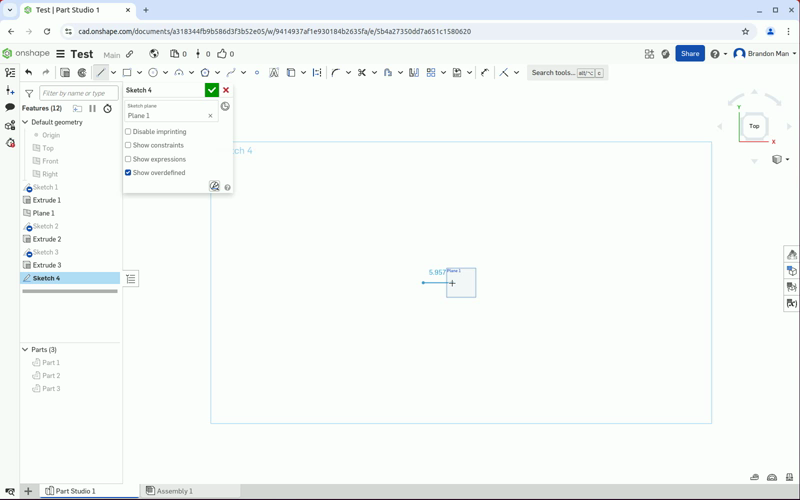
mouse_move(482, 282)
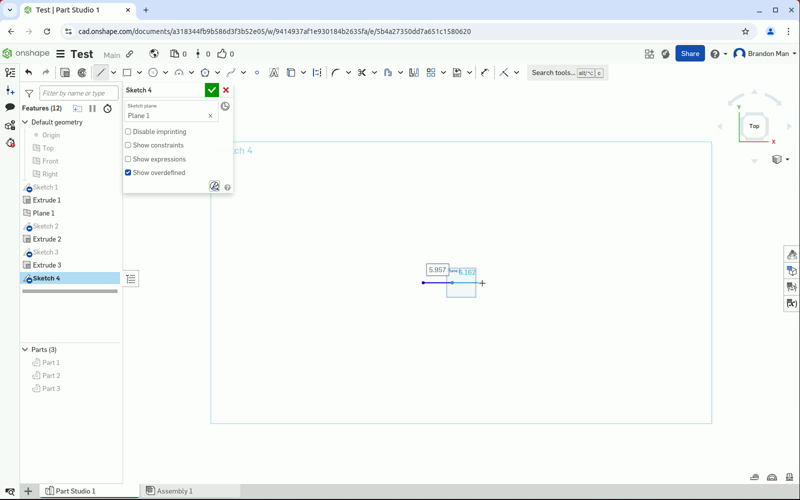
mouse_move(452, 253)
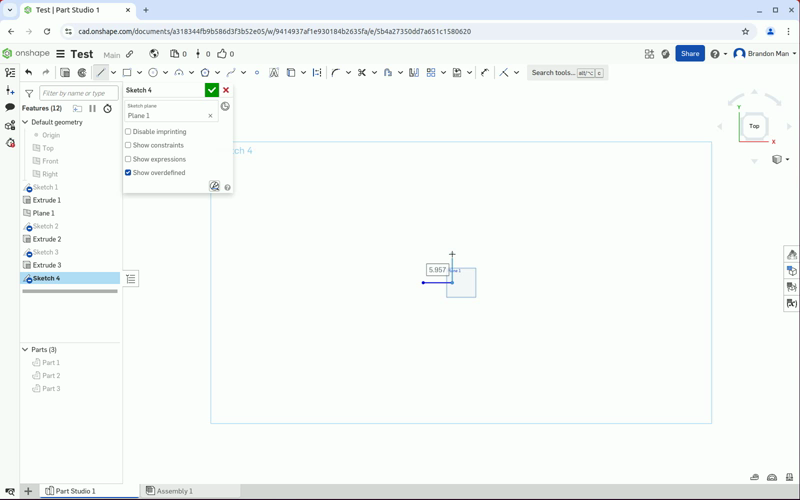
click(452, 253)
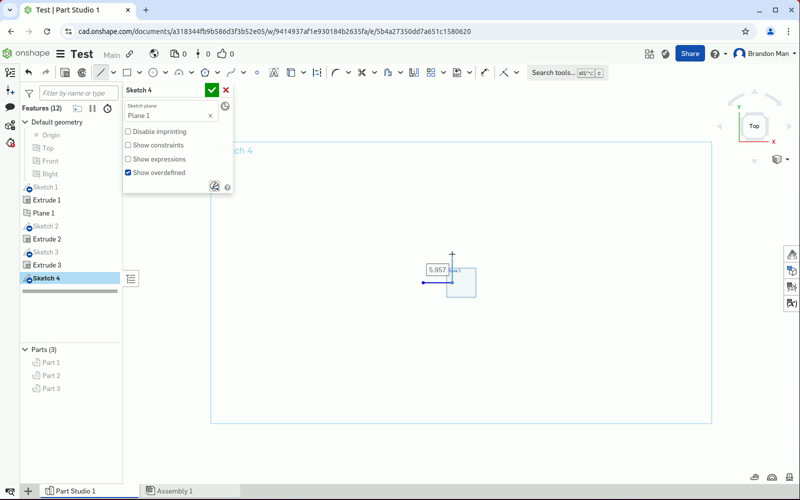
key_up(shift)
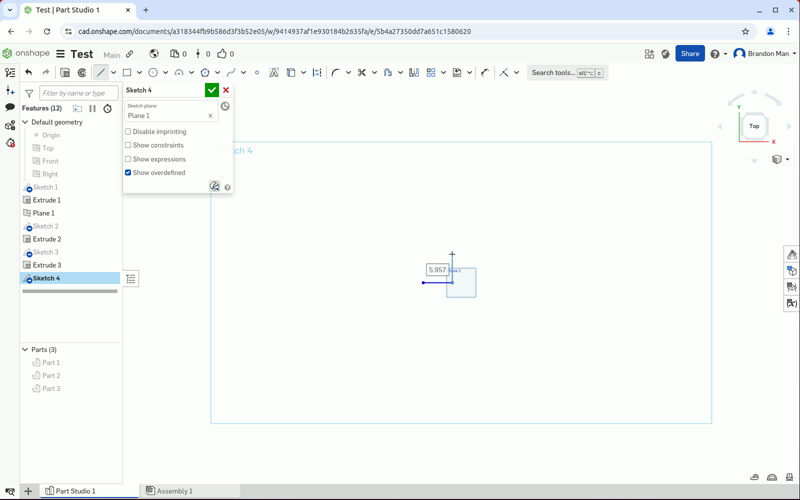
key_down(shift)
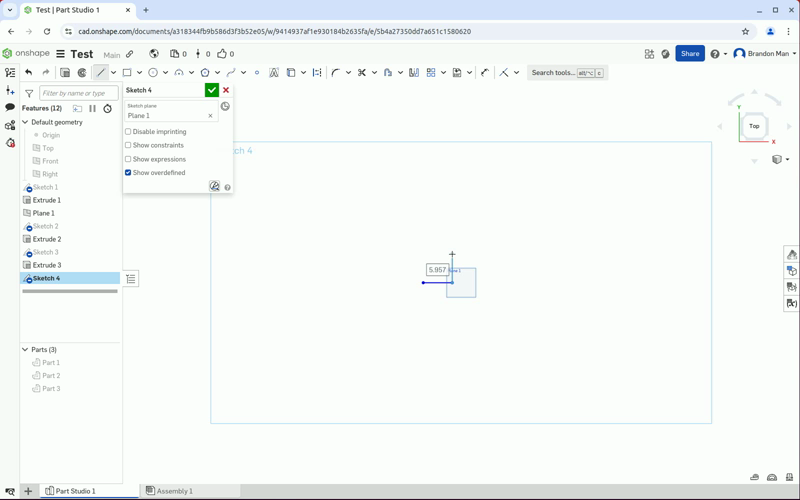
mouse_move(482, 253)
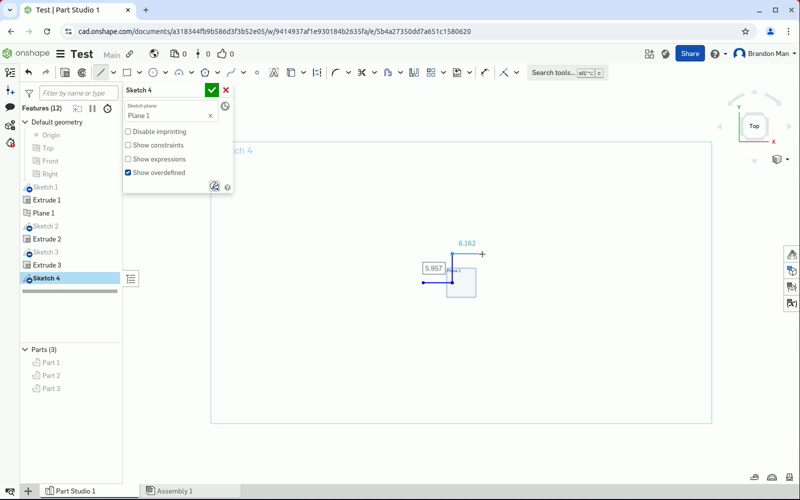
mouse_move(423, 253)
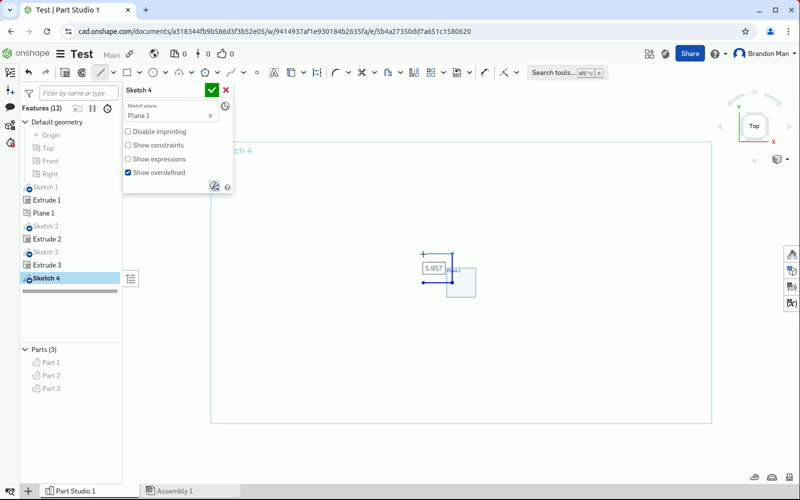
click(423, 253)
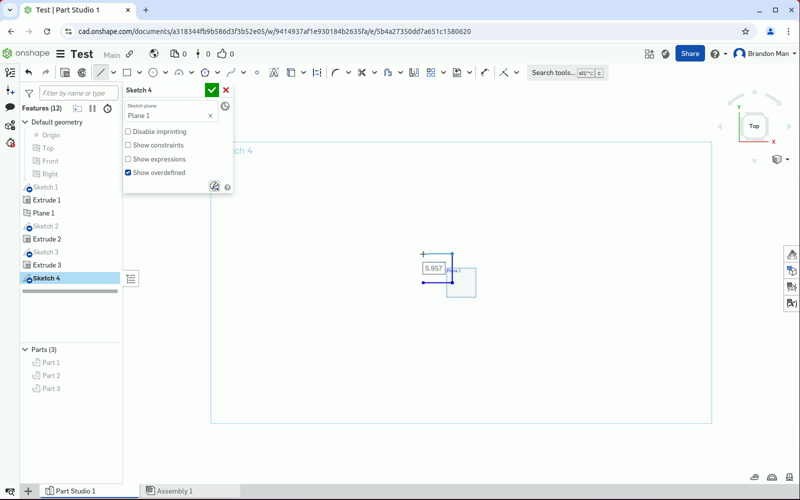
key_up(shift)
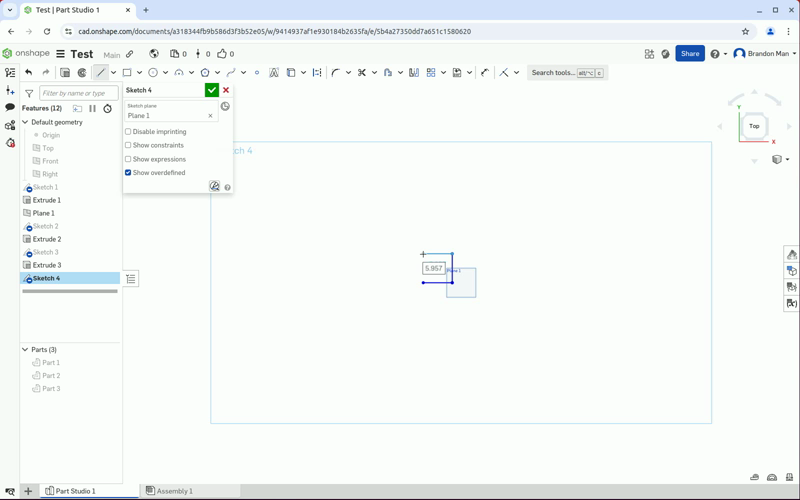
mouse_move(453, 253)
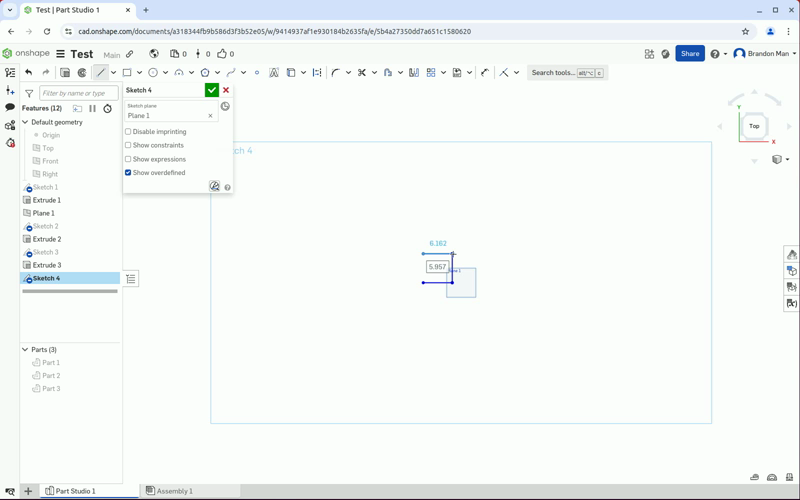
key_down(shift)
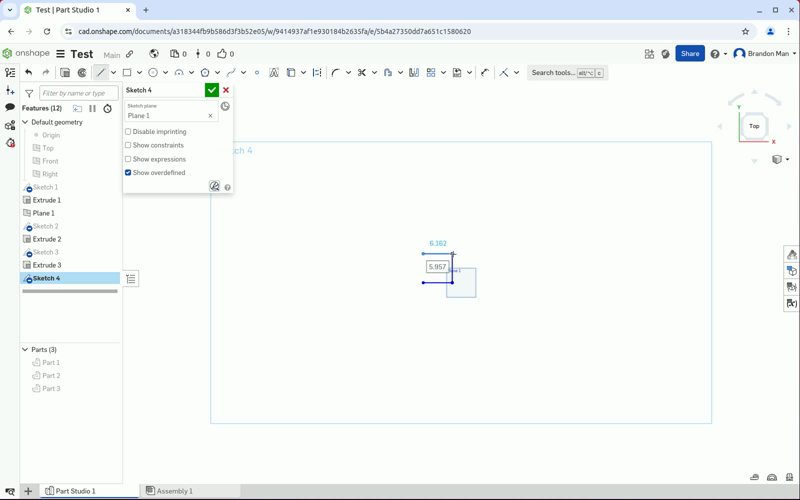
mouse_move(423, 282)
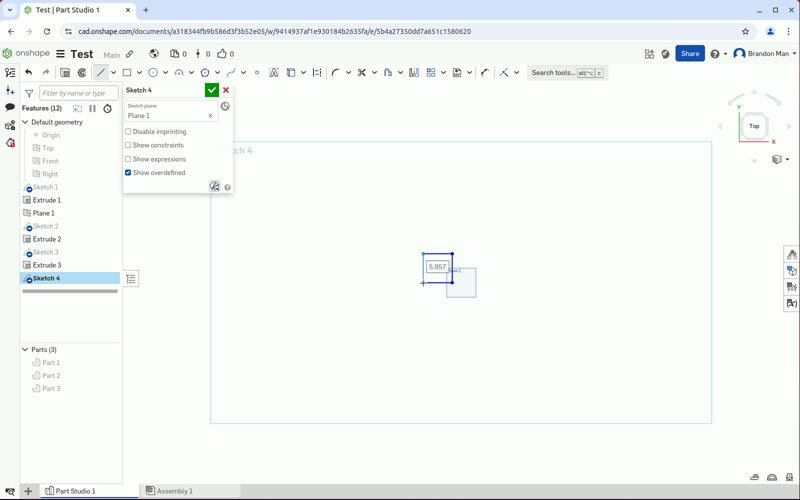
key_up(shift)
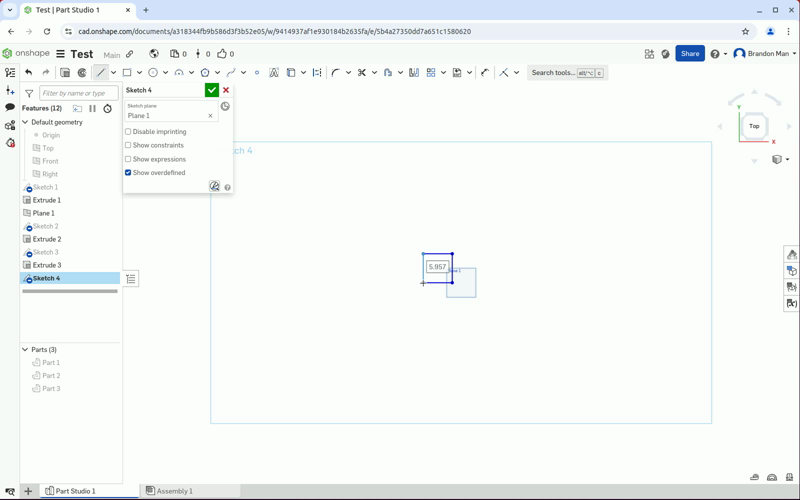
click(423, 282)
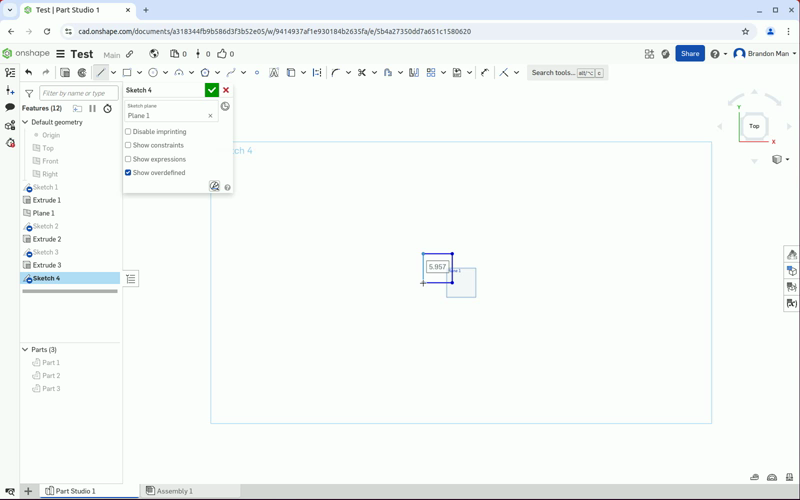
key(esc)
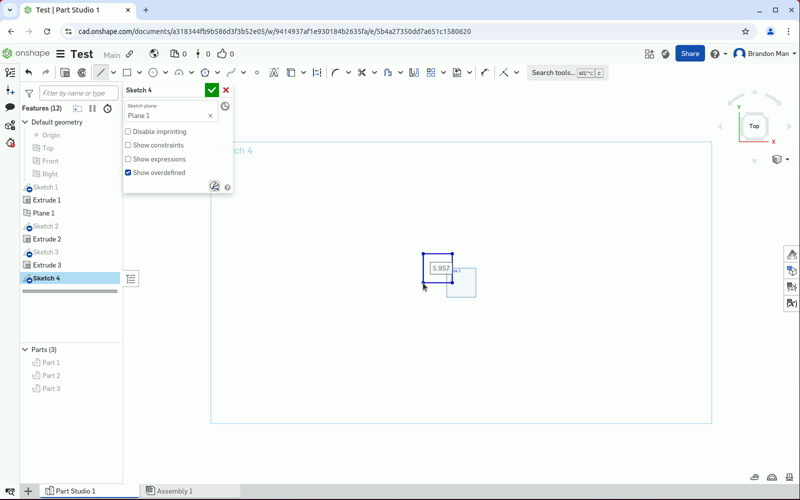
mouse_move(435, 279)
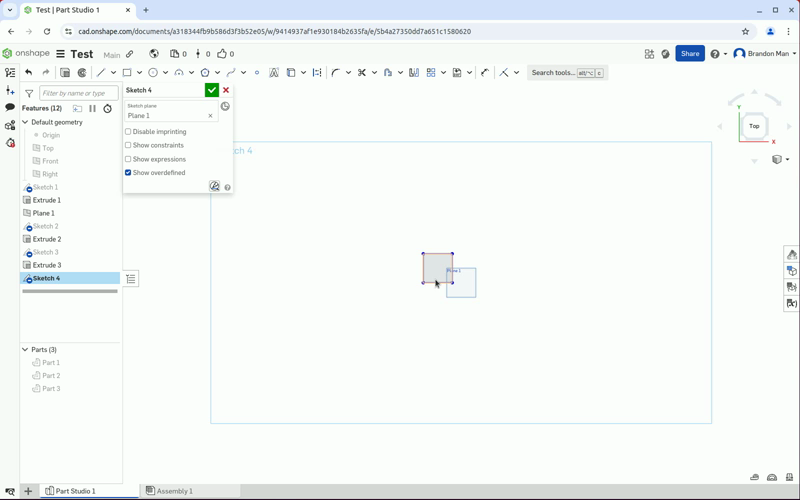
scroll(6)
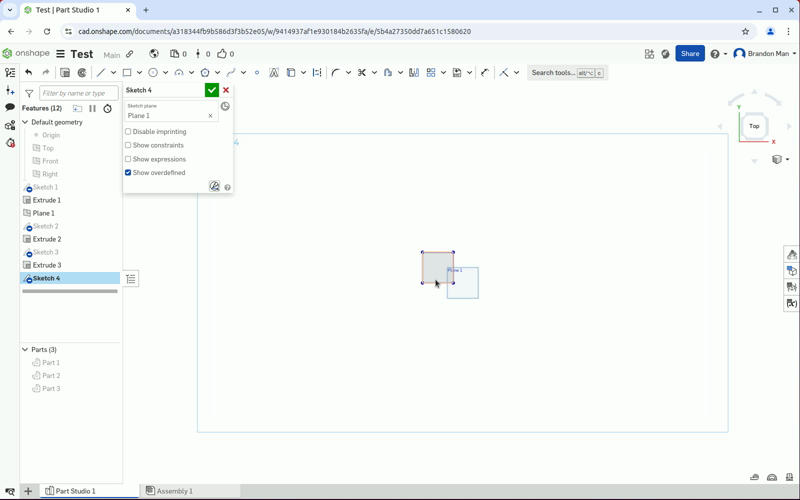
scroll(6)
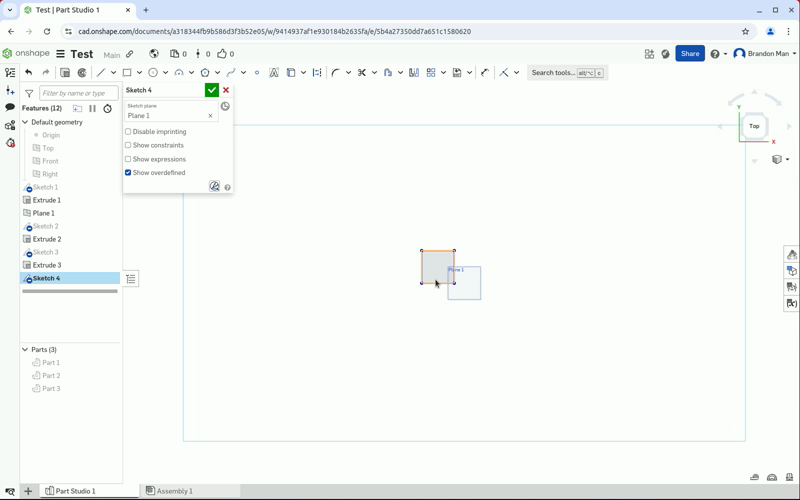
scroll(6)
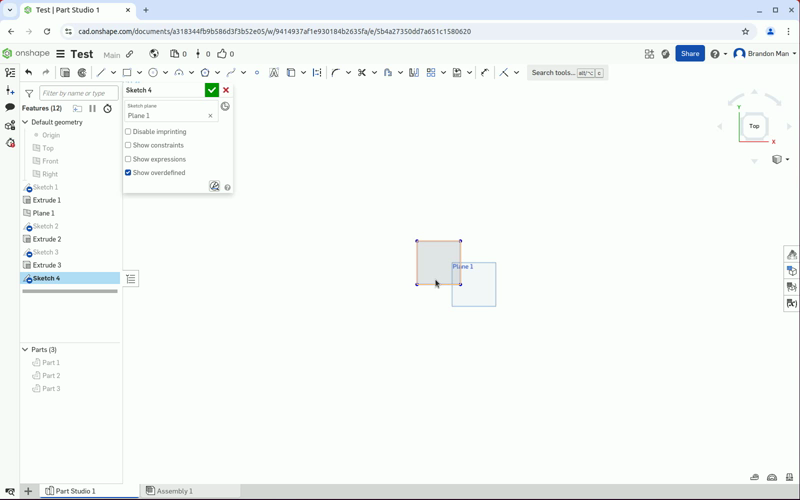
scroll(6)
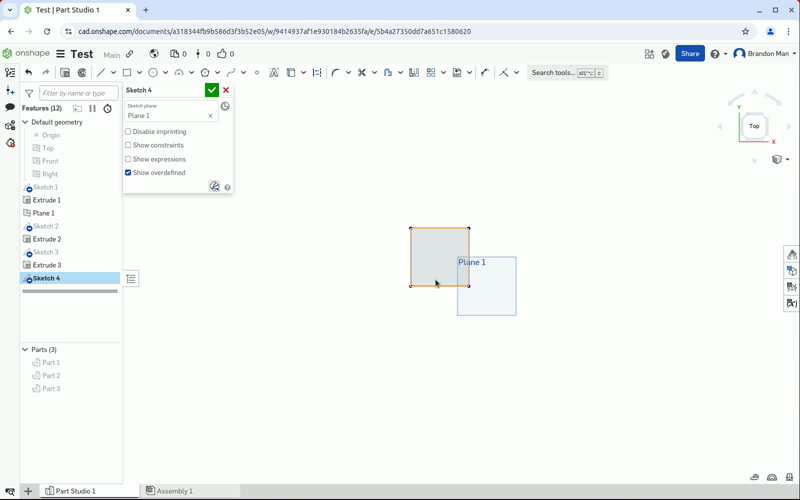
scroll(6)
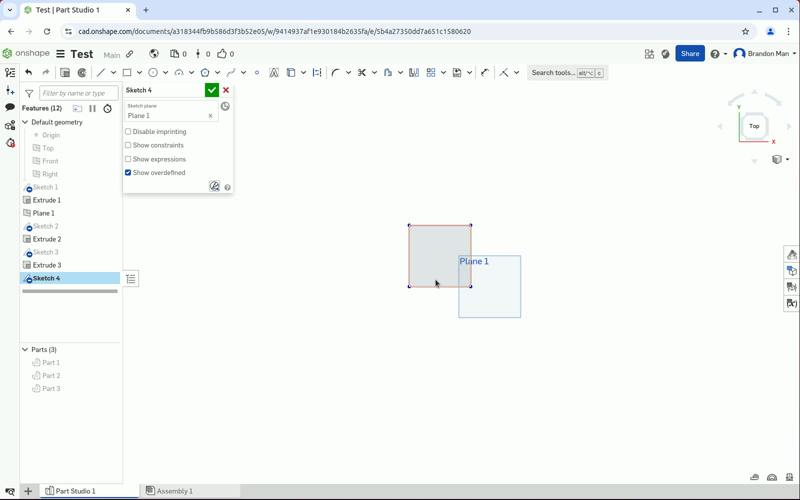
scroll(6)
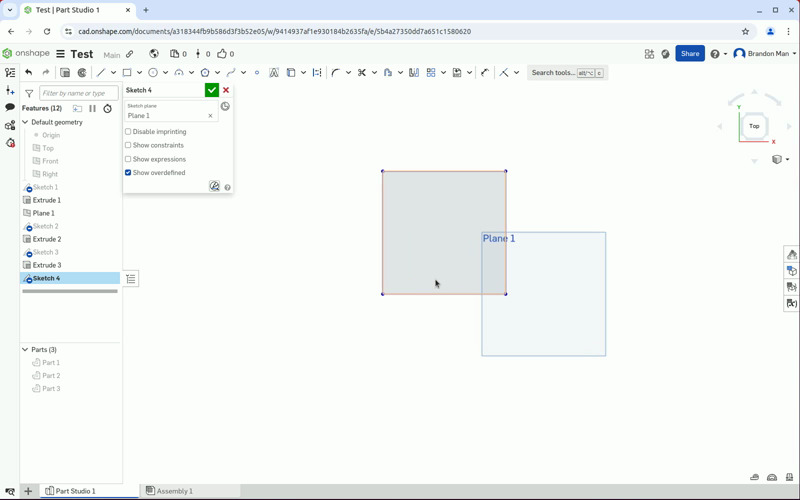
scroll(6)
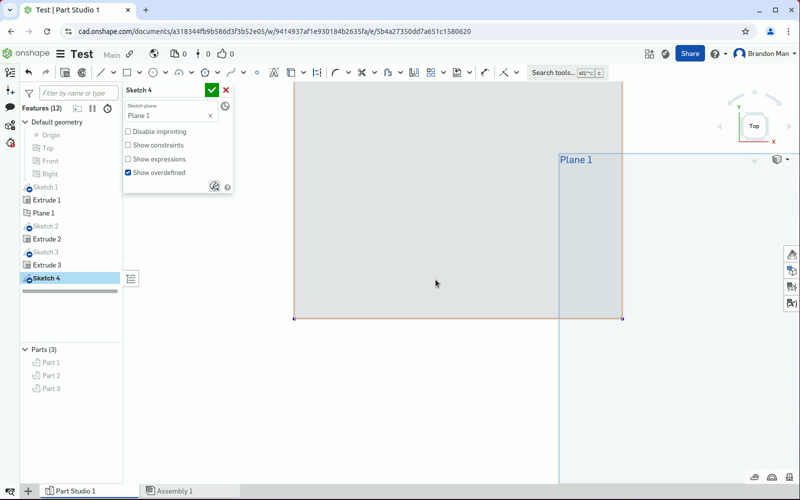
click(435, 279)
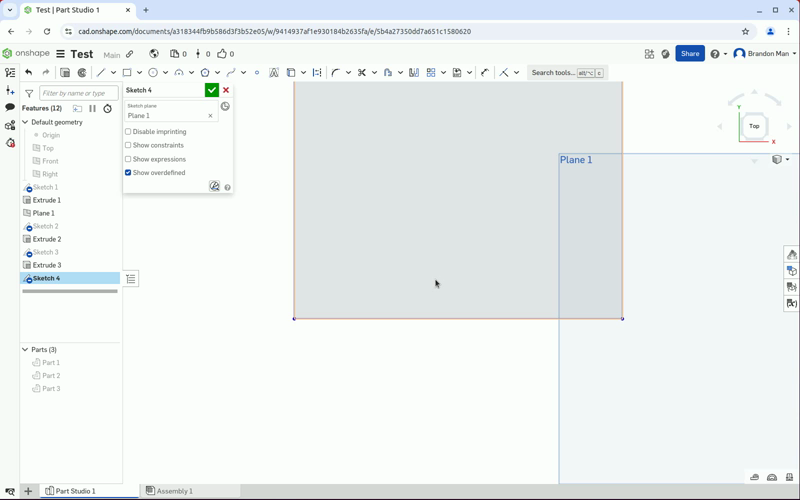
scroll(-6)
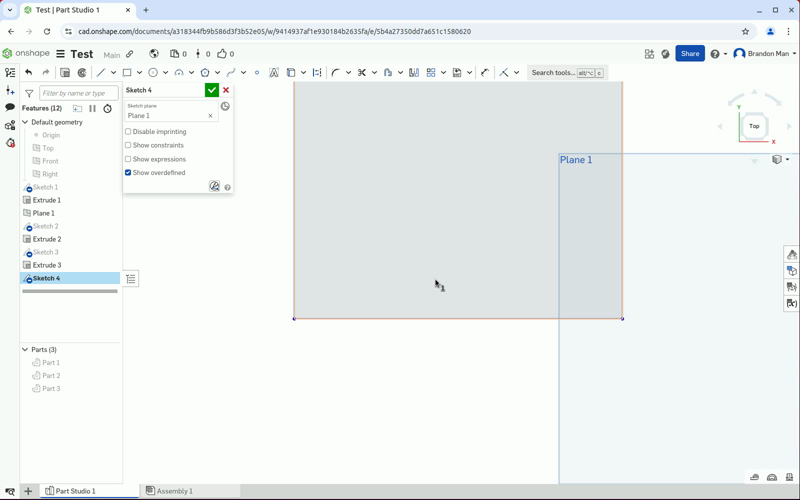
scroll(-6)
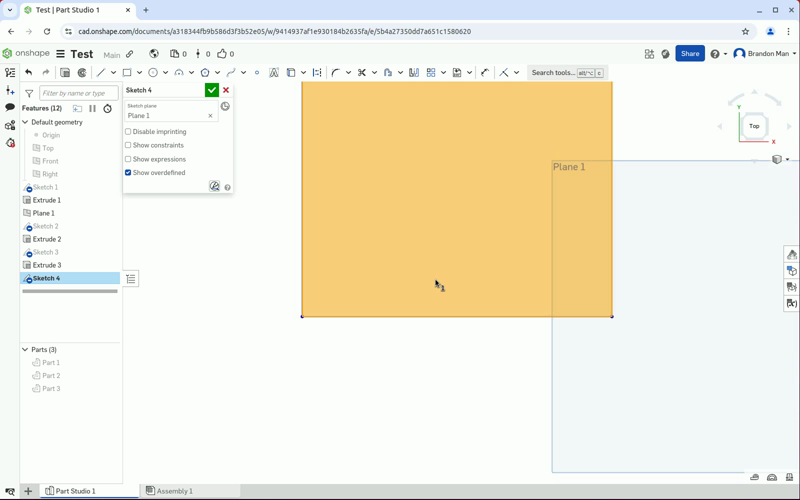
scroll(-6)
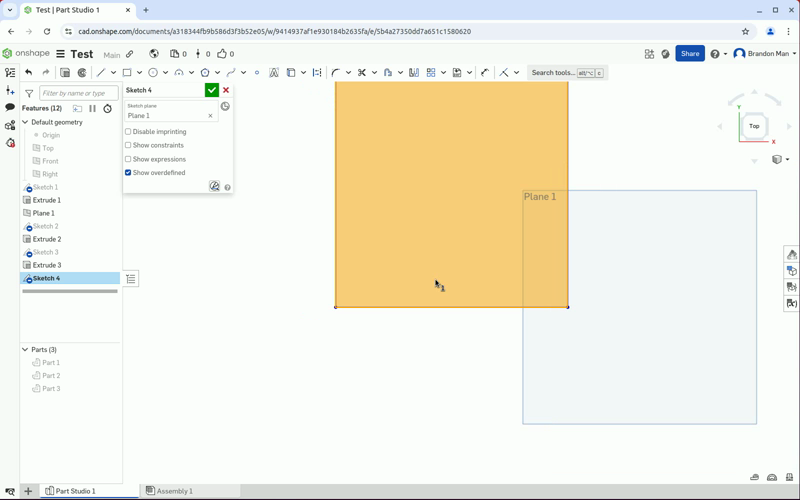
scroll(-6)
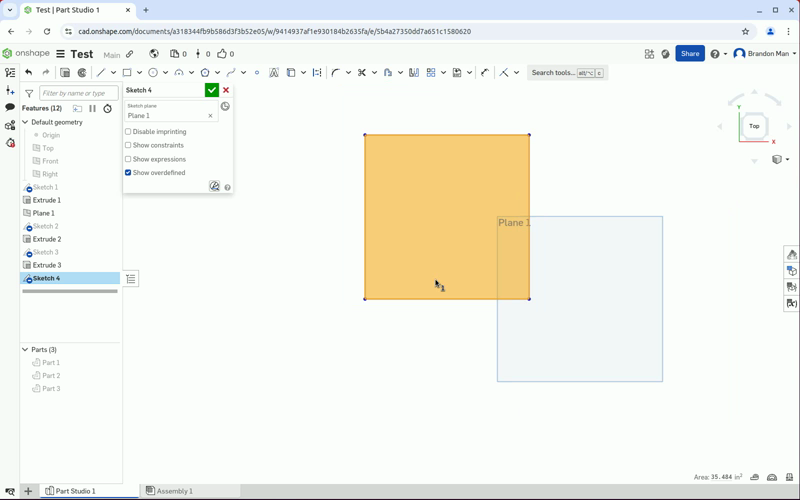
scroll(-6)
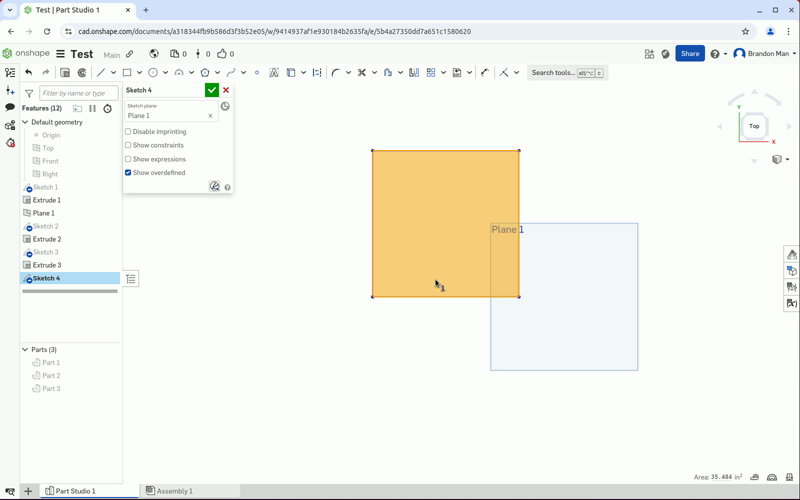
scroll(-6)
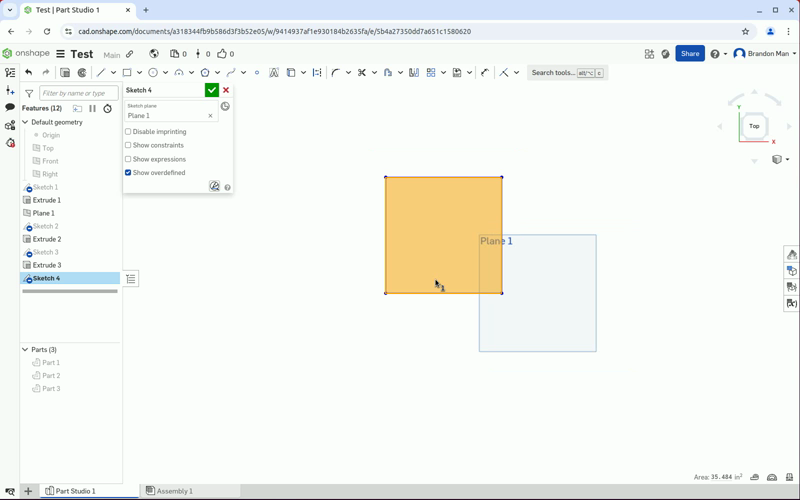
scroll(-6)
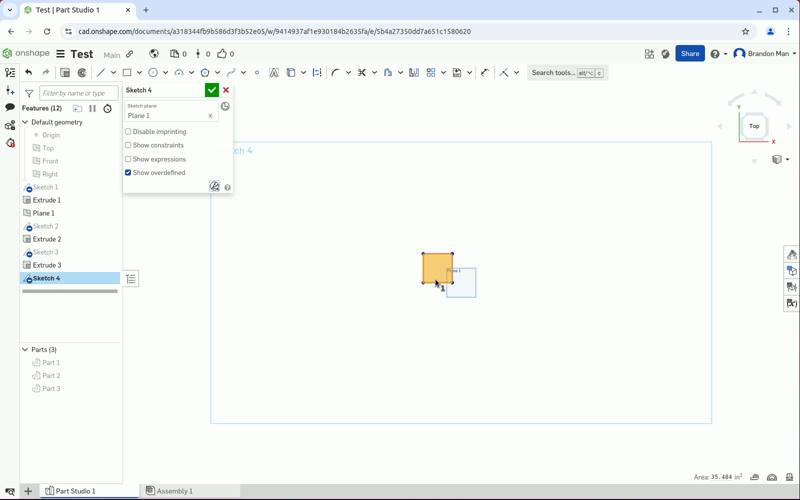
mouse_move(73, 352)
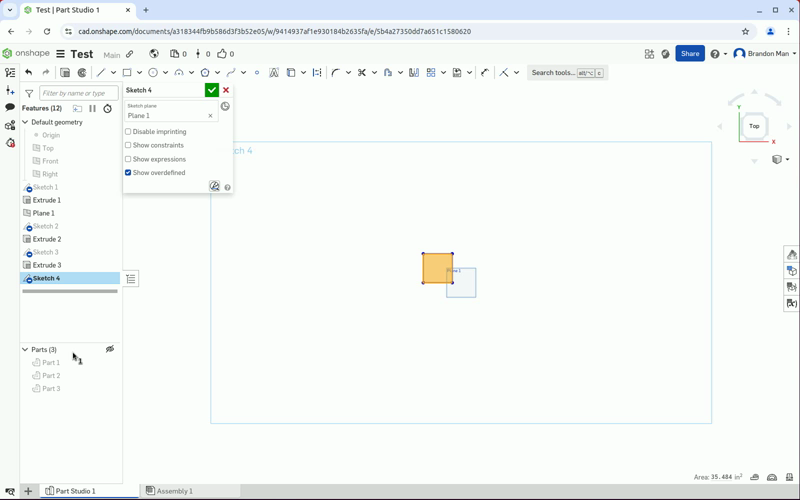
key(shift+y)
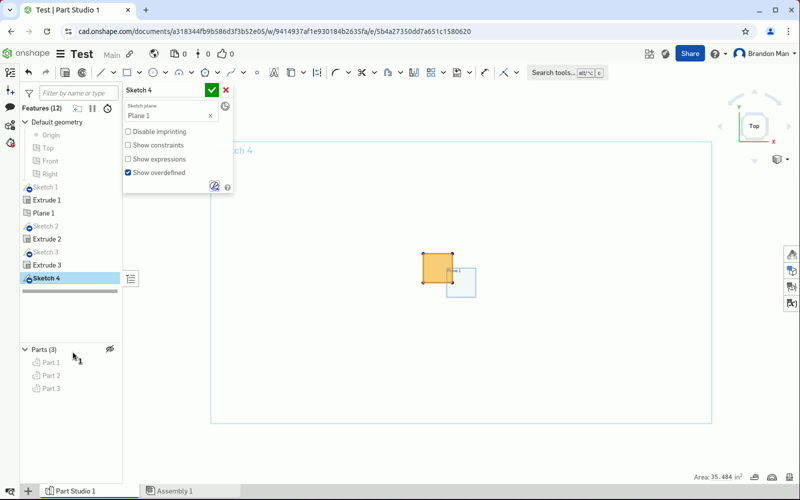
key(shift+e)
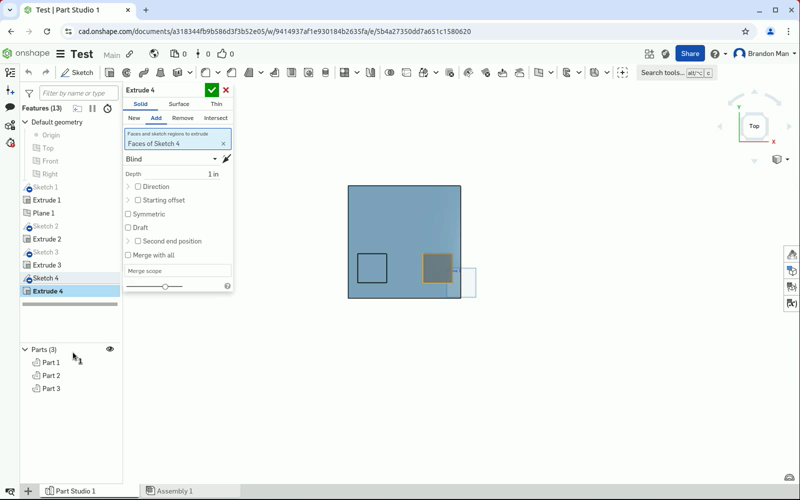
mouse_move(143, 106)
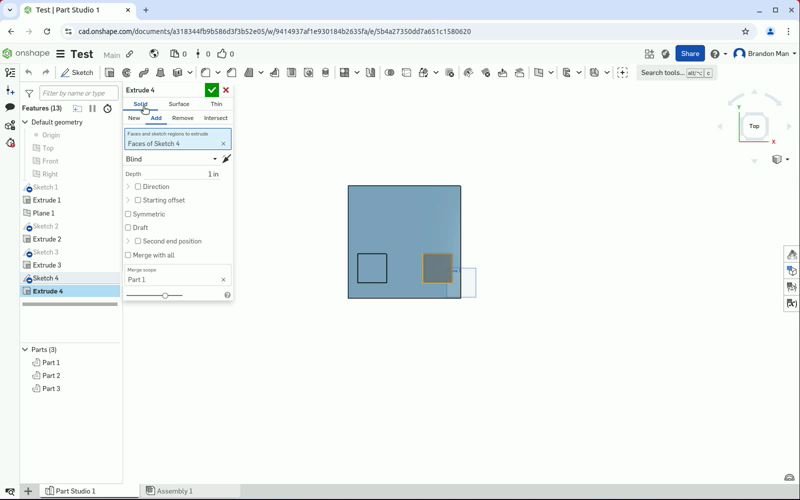
click(143, 106)
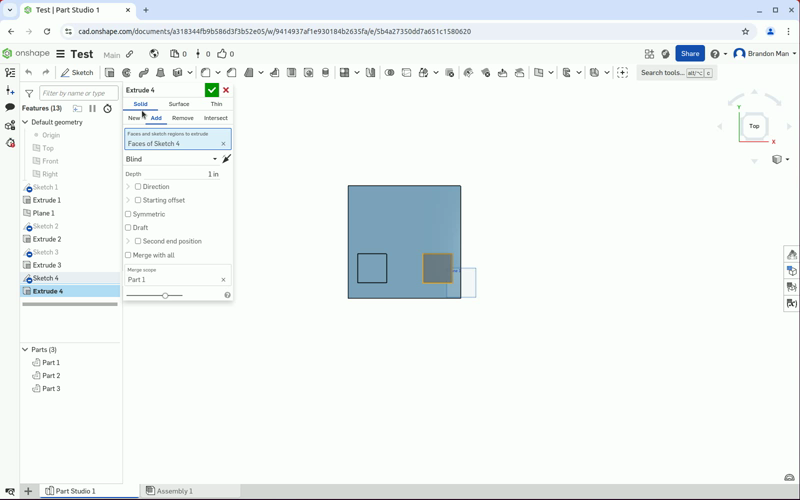
mouse_move(137, 120)
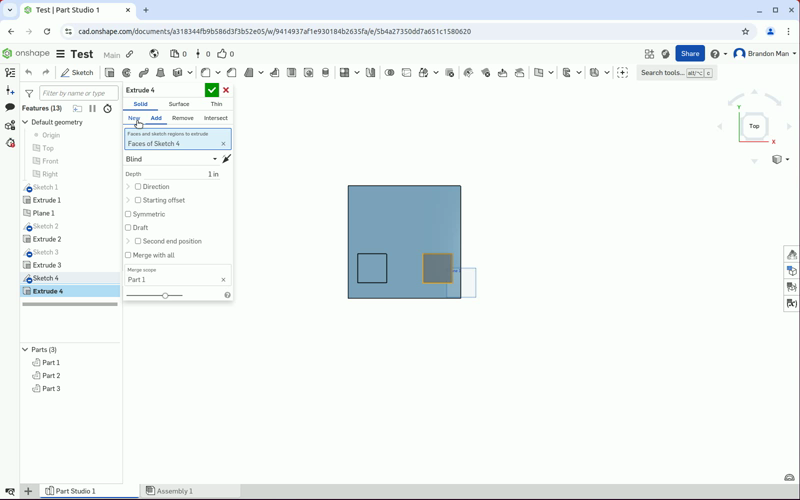
click(137, 120)
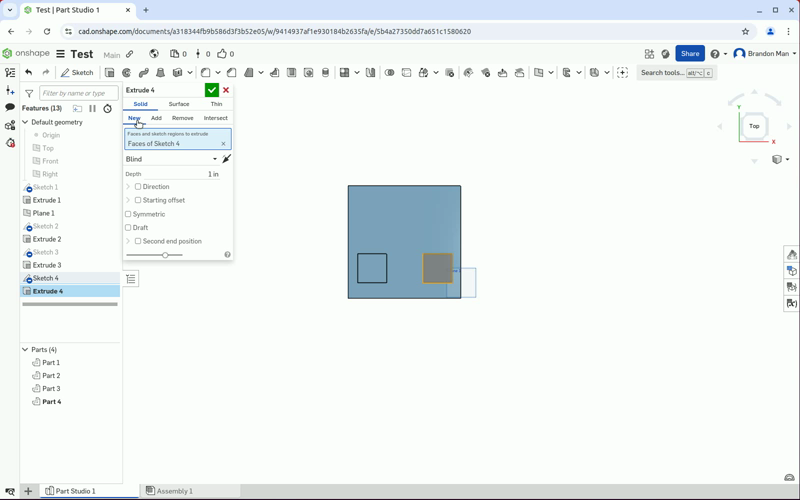
key(tab, 4)
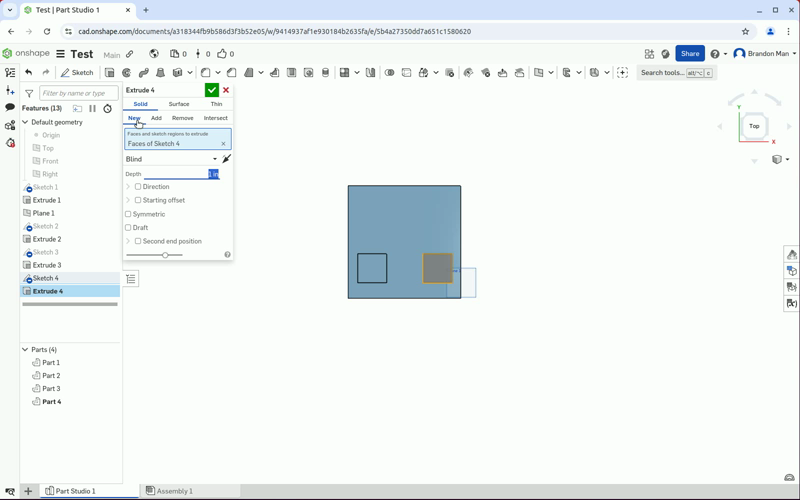
text(-3.37)
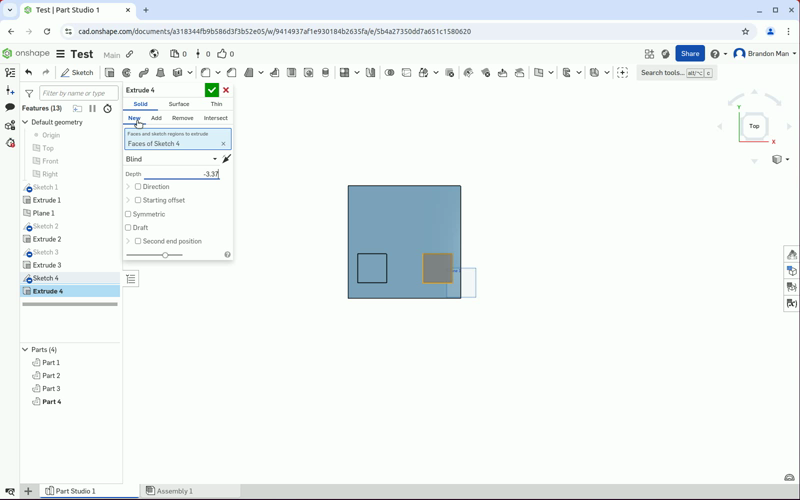
key(enter)
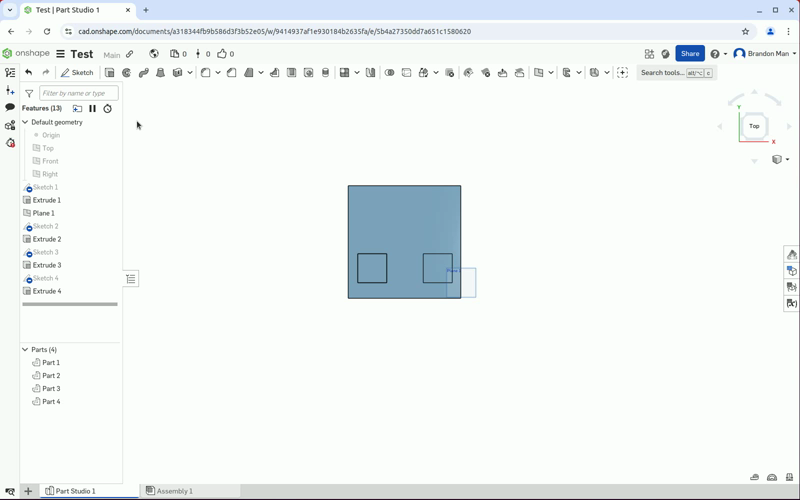
key(shift+h)
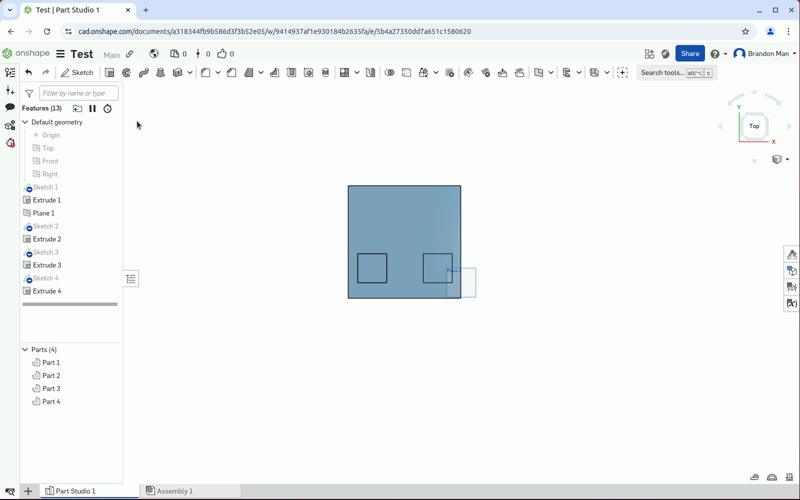
key(shift+h)
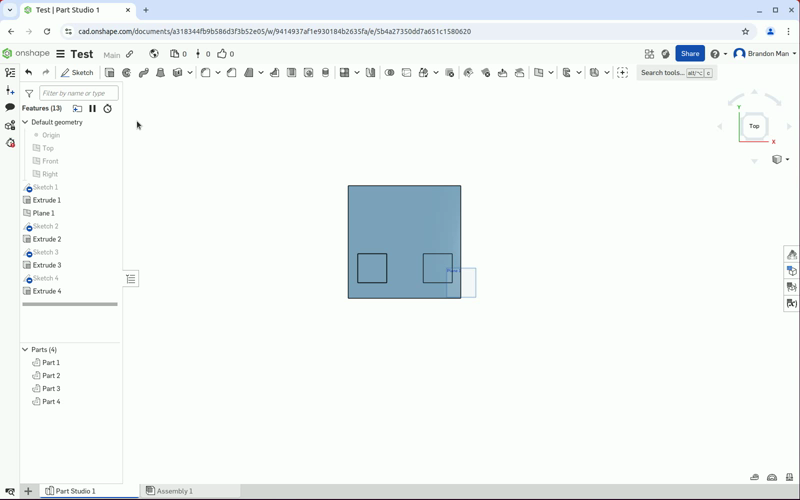
mouse_move(73, 189)
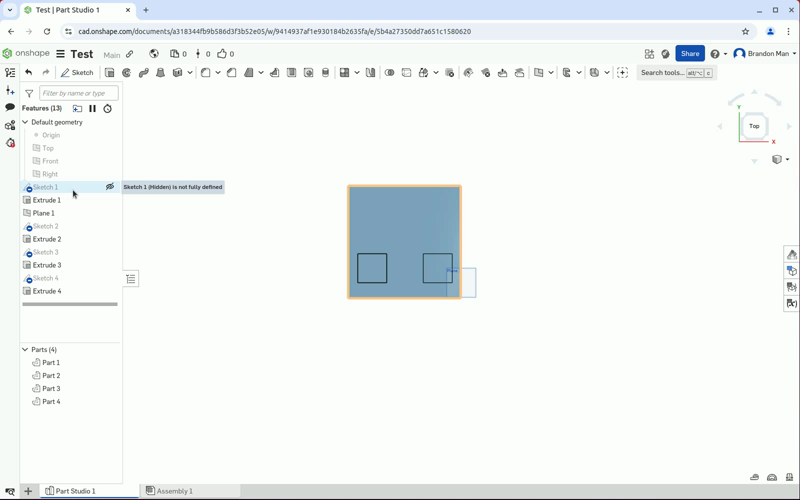
click(73, 189)
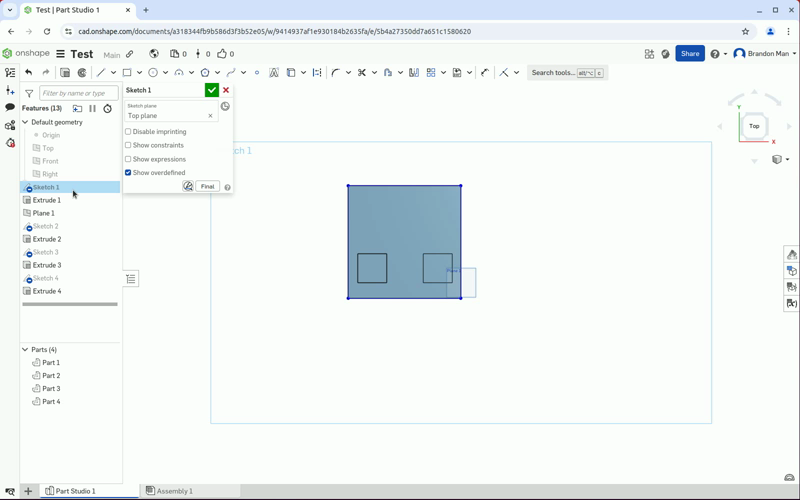
mouse_move(229, 92)
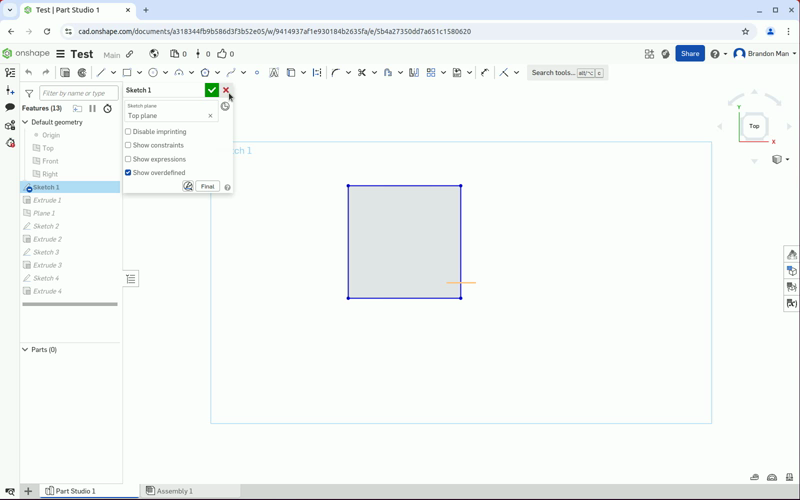
click(229, 92)
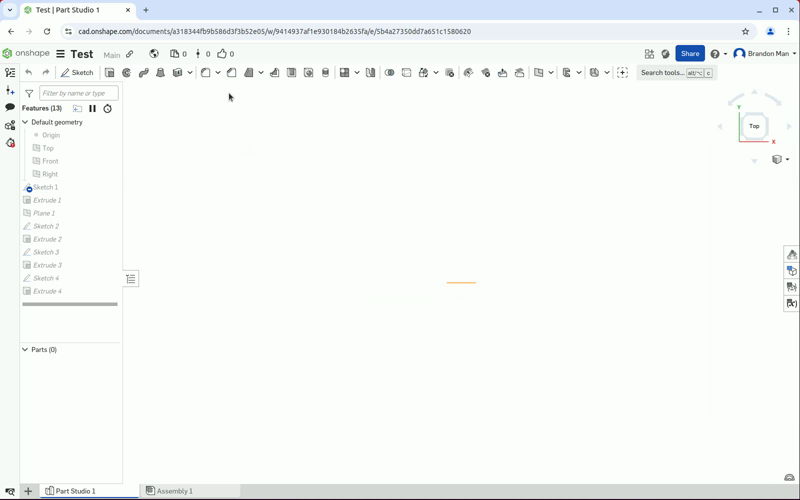
key(shift+s)
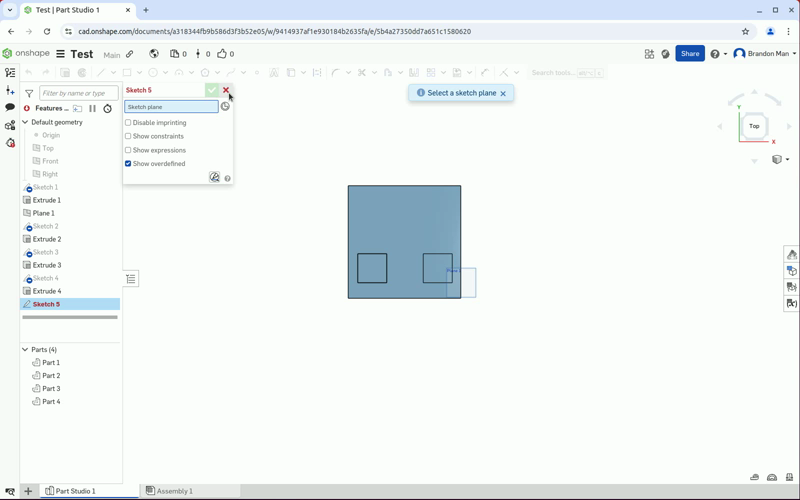
mouse_move(73, 215)
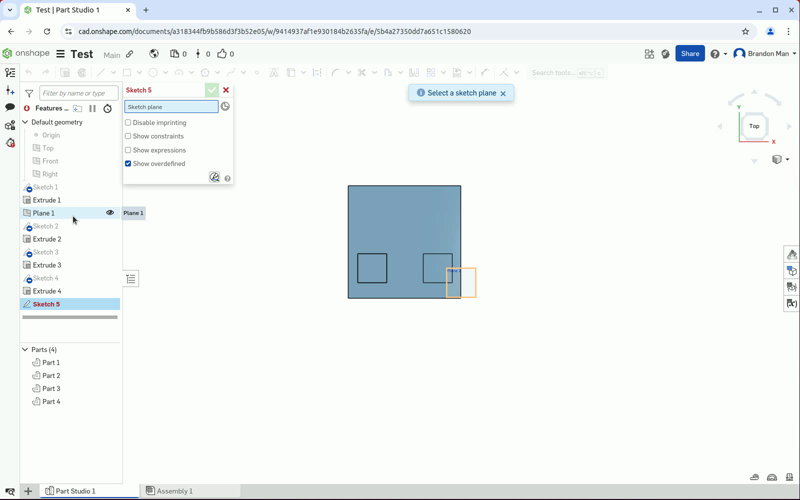
click(73, 215)
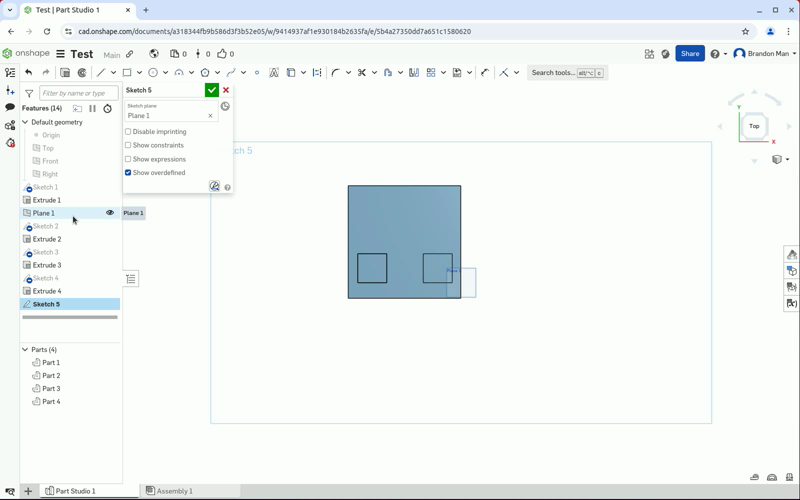
mouse_move(73, 352)
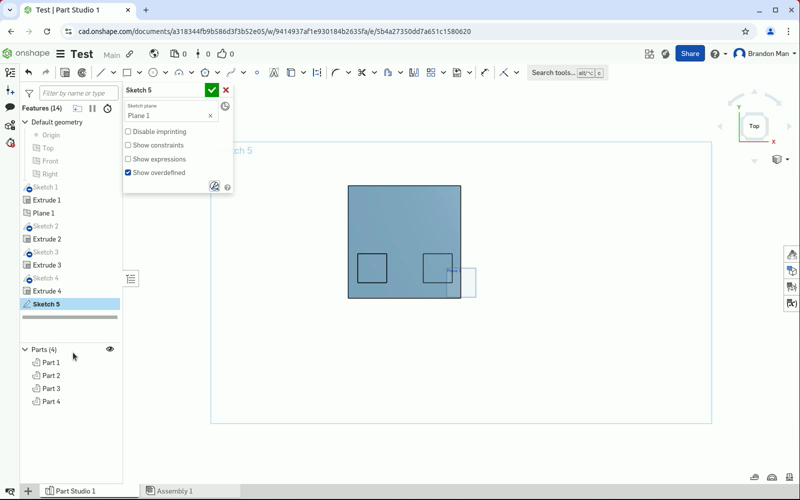
key(y)
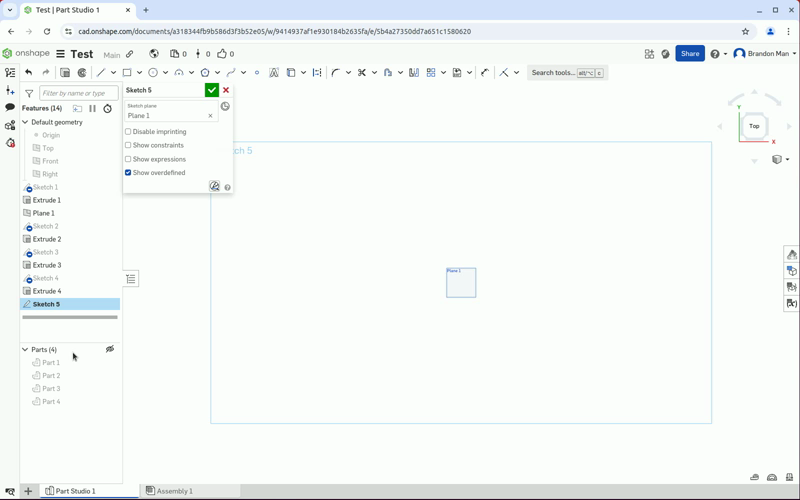
key(l)
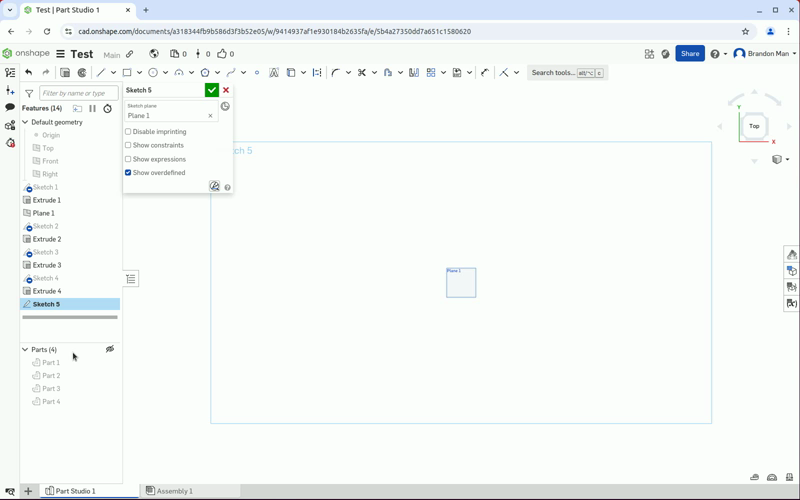
key_down(shift)
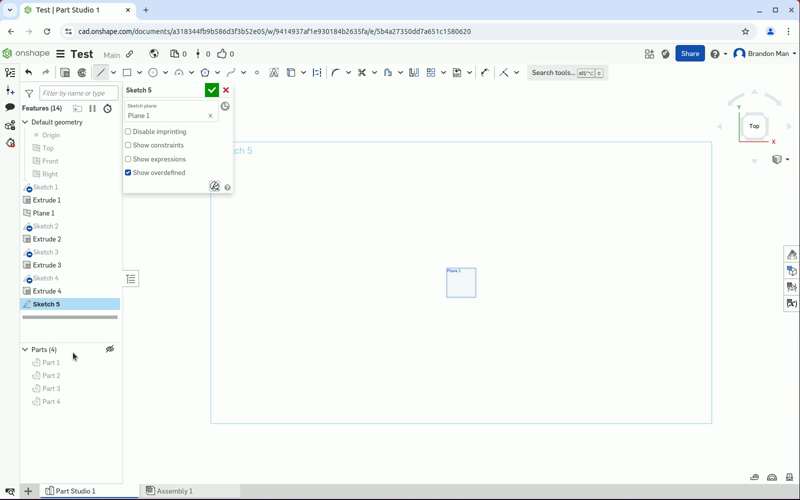
mouse_move(423, 282)
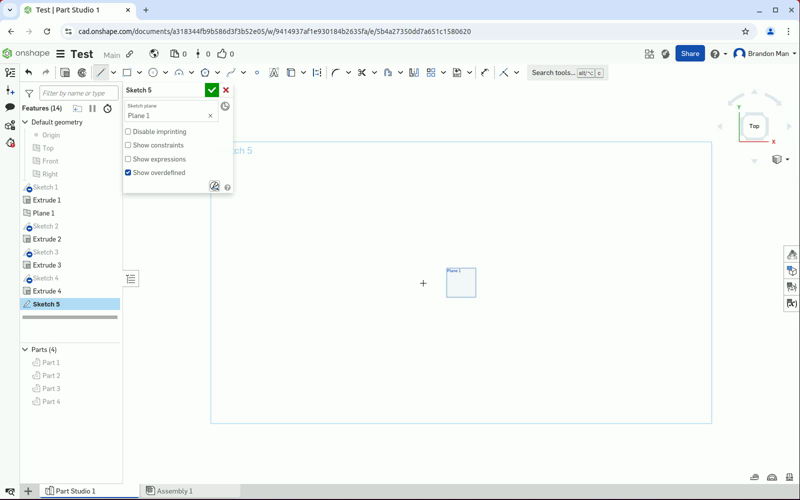
click(423, 282)
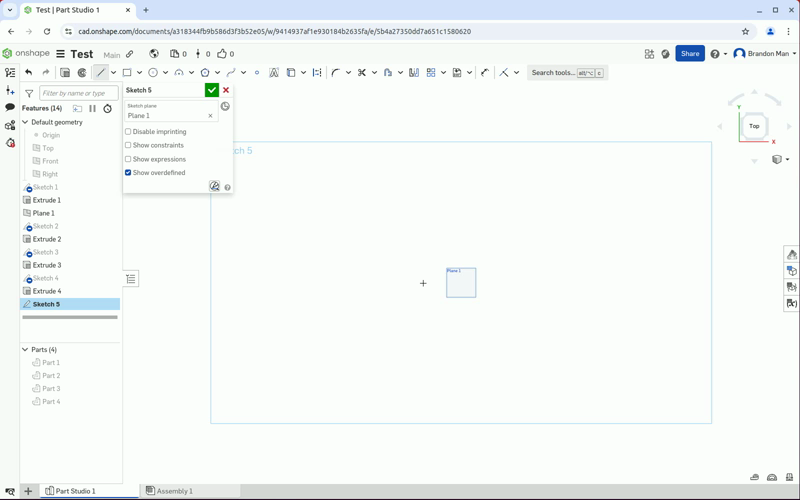
key_up(shift)
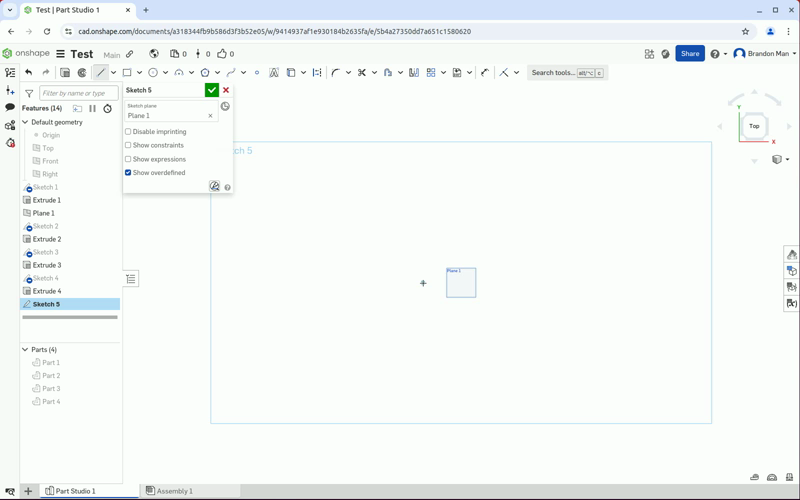
key_down(shift)
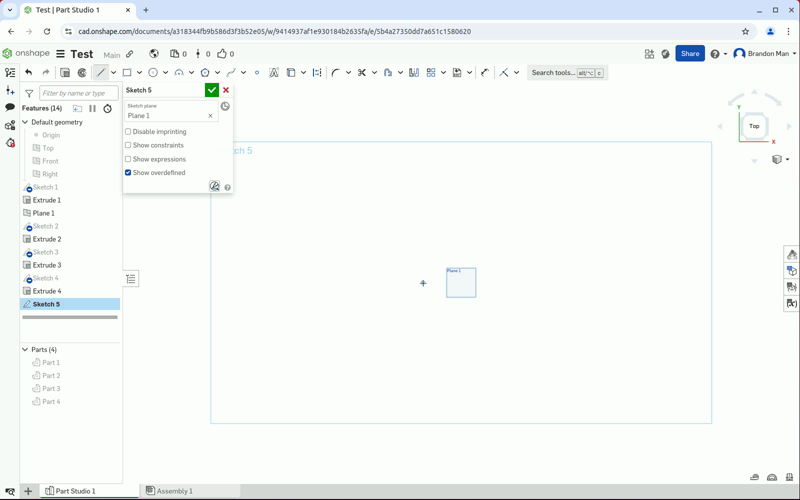
mouse_move(453, 282)
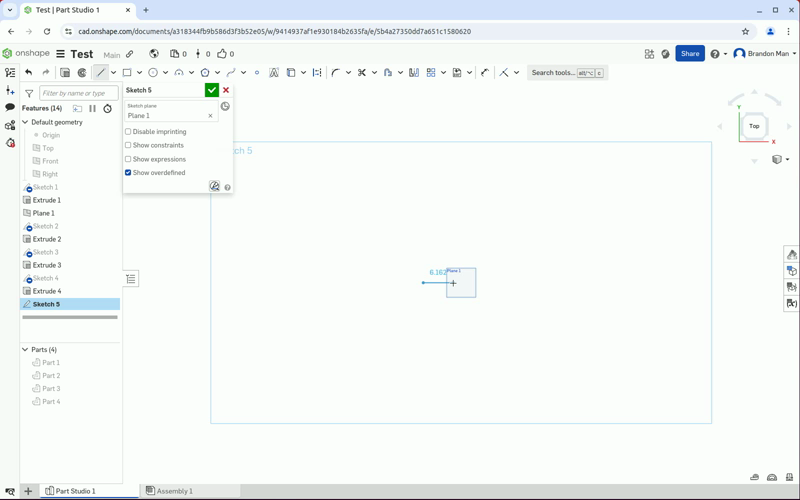
mouse_move(452, 282)
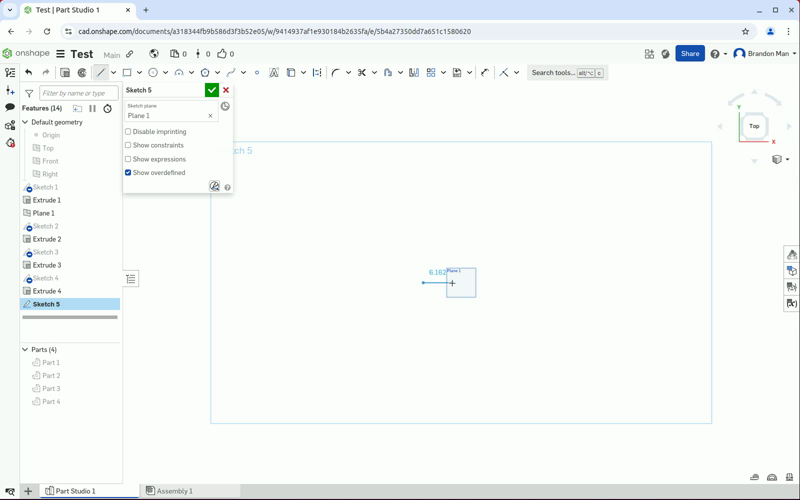
click(452, 282)
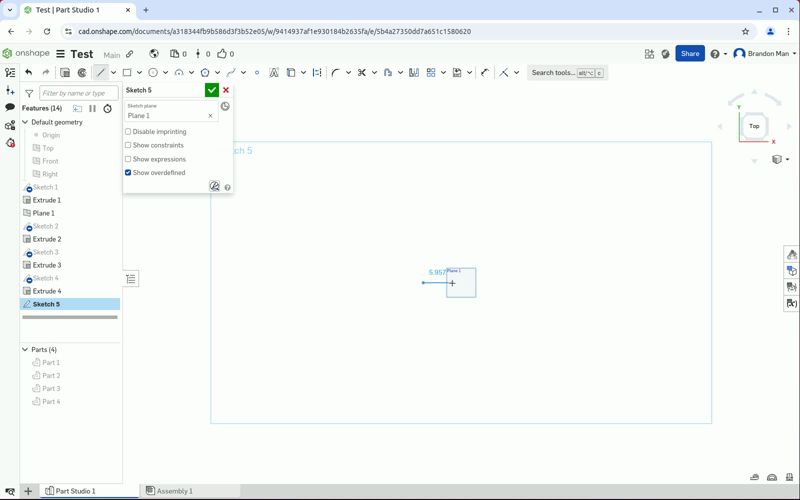
key_up(shift)
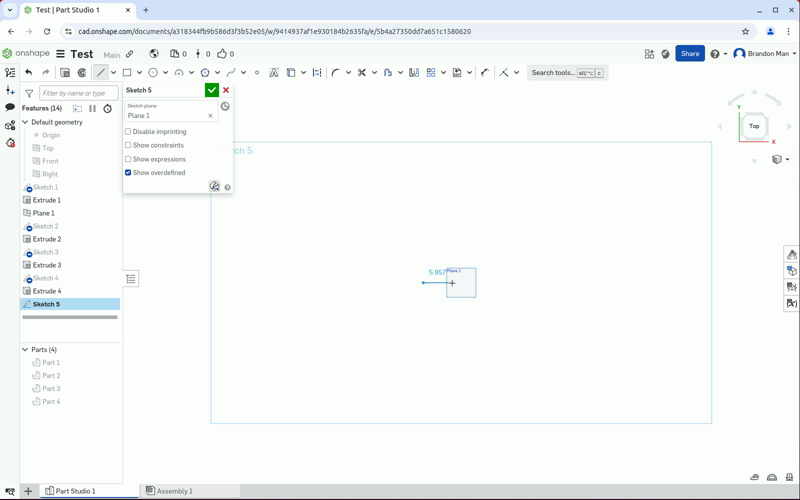
key_down(shift)
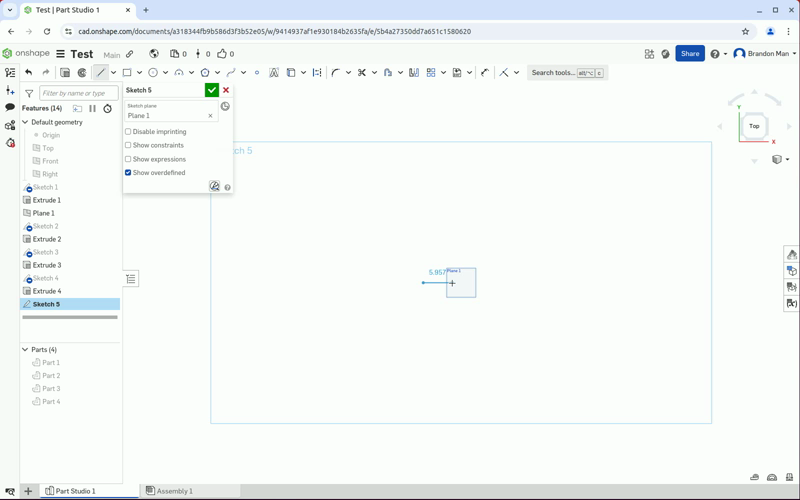
mouse_move(482, 282)
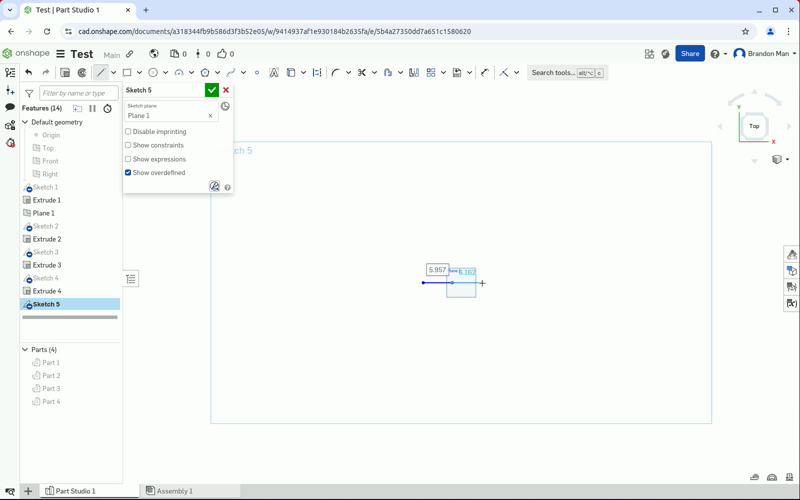
mouse_move(452, 253)
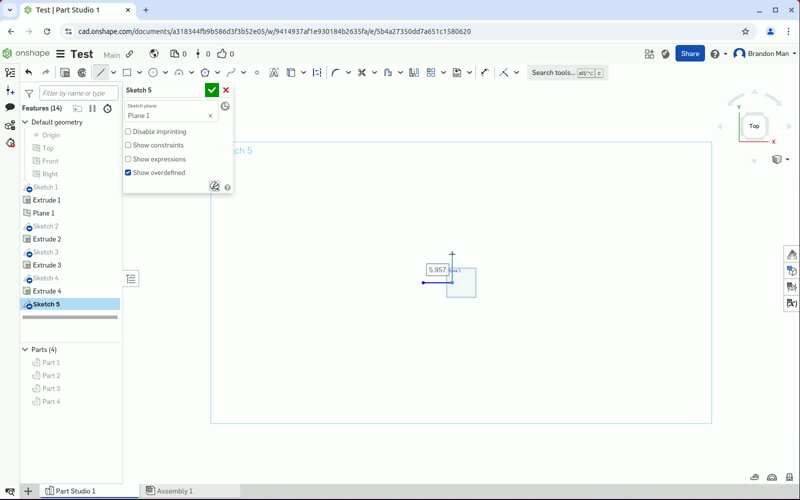
click(452, 253)
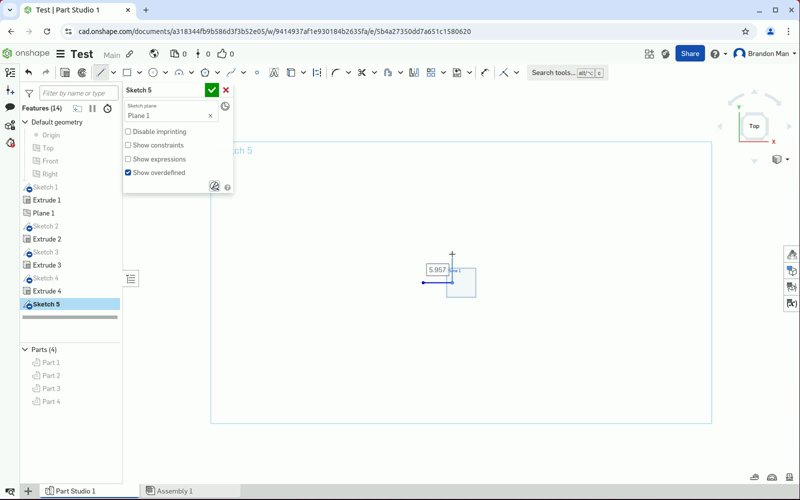
key_up(shift)
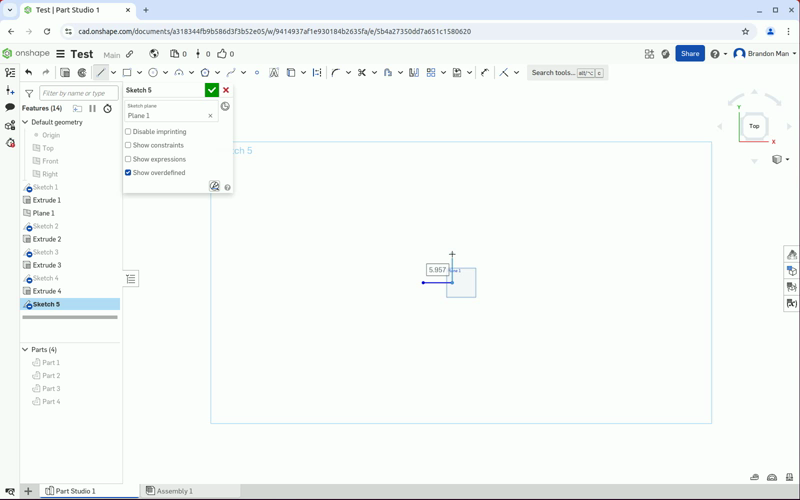
key_down(shift)
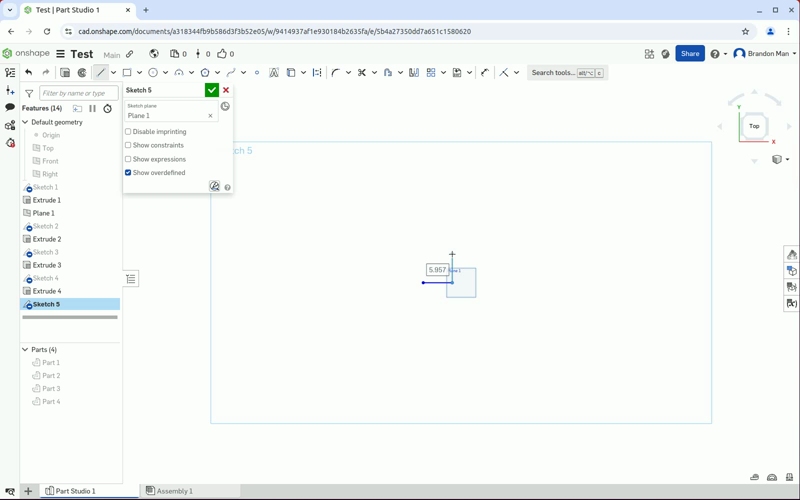
mouse_move(482, 253)
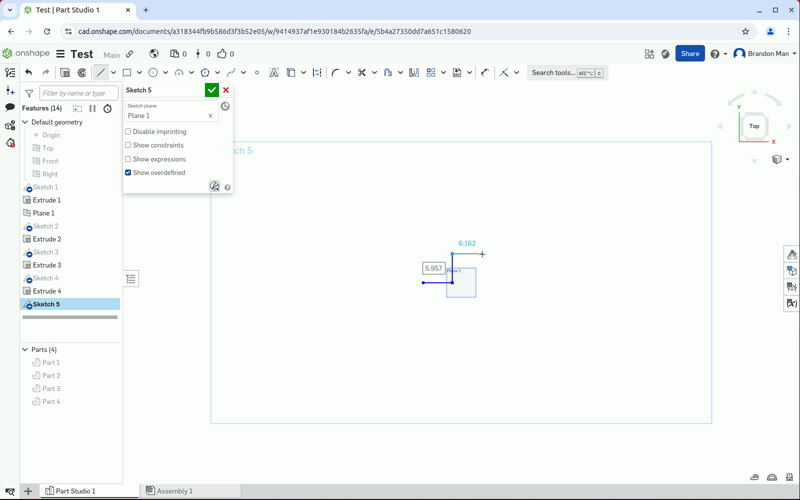
mouse_move(423, 253)
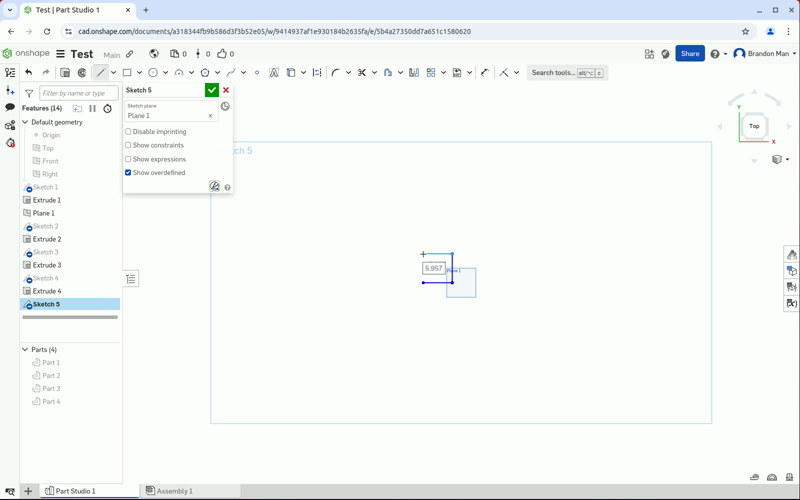
click(423, 253)
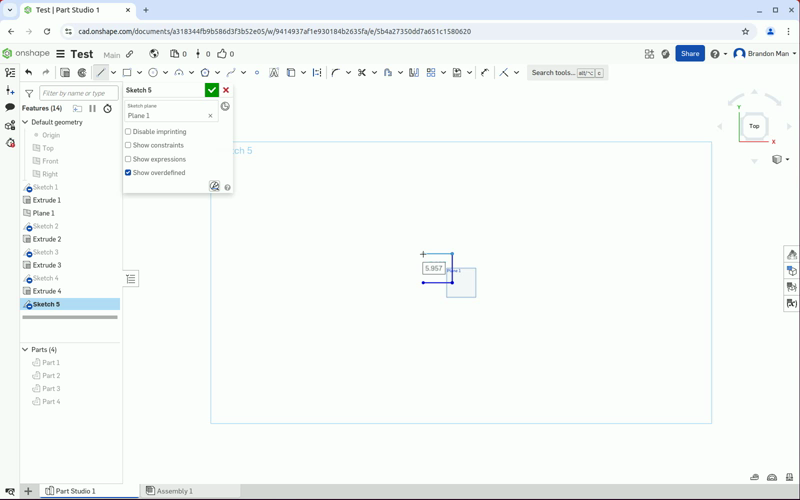
key_up(shift)
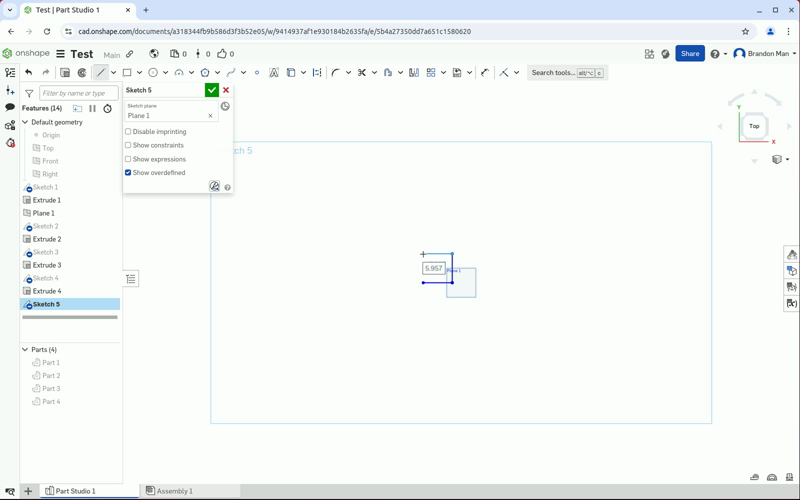
mouse_move(453, 253)
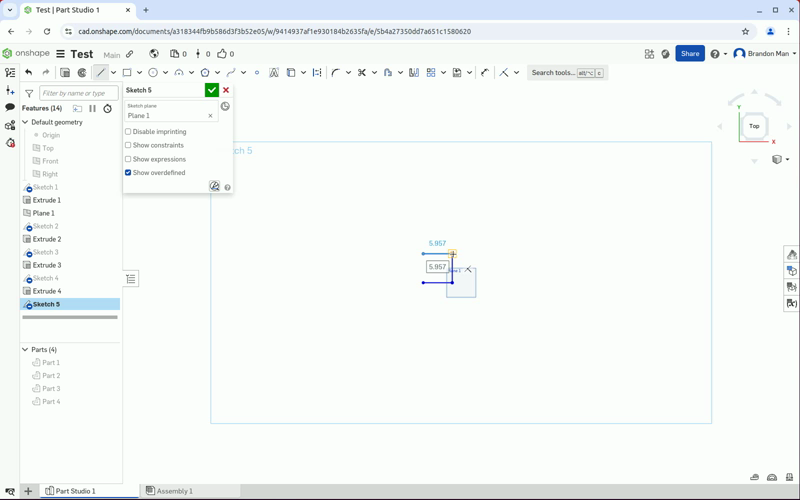
key_down(shift)
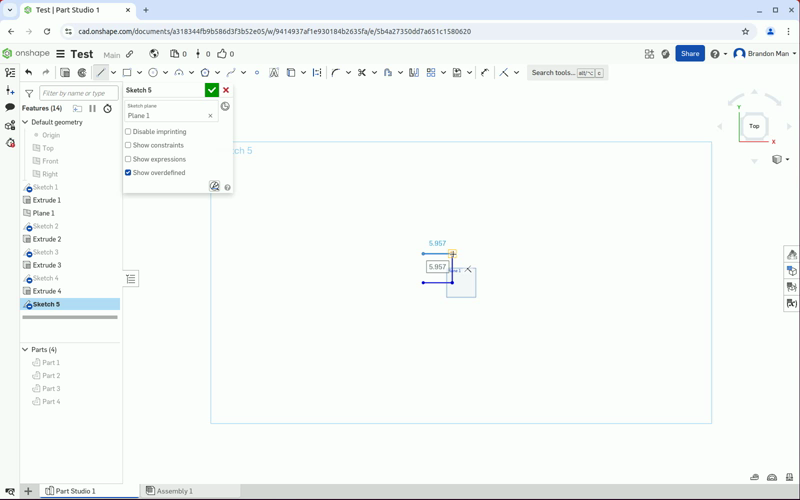
mouse_move(423, 282)
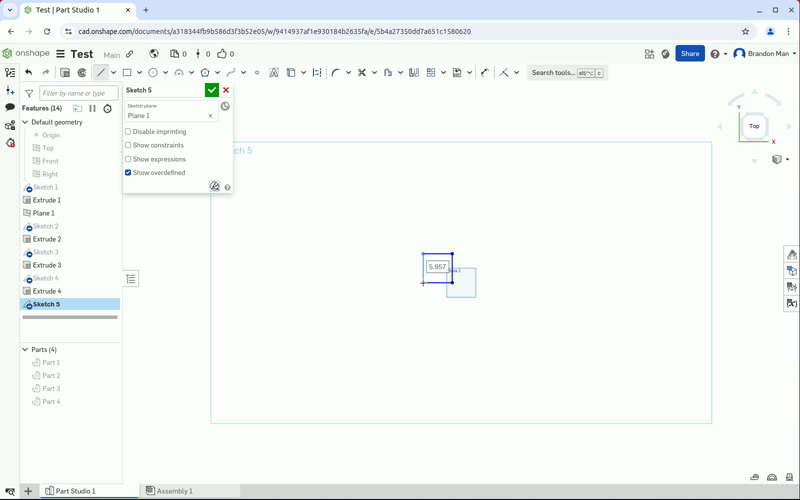
key_up(shift)
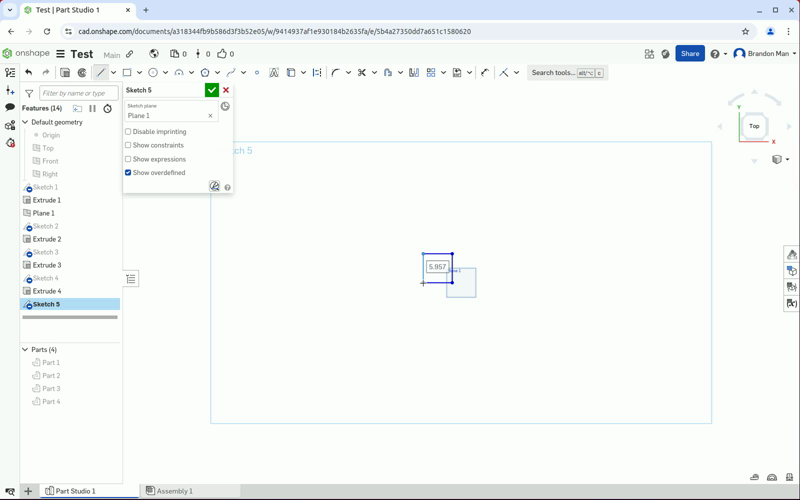
click(423, 282)
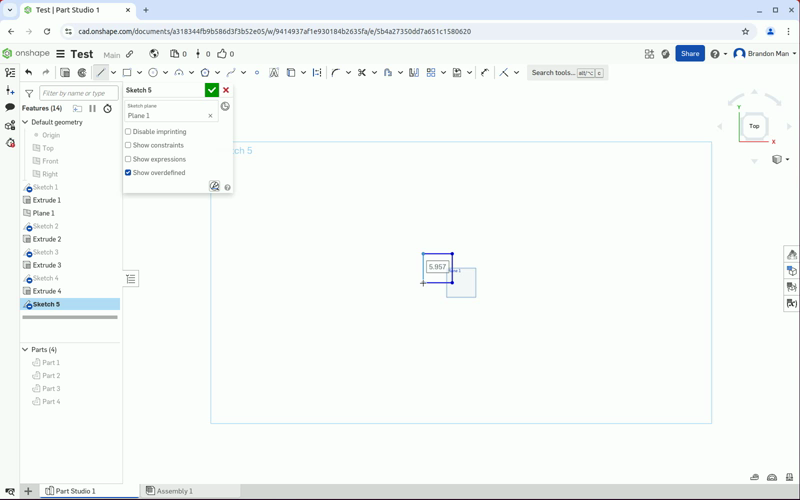
key(esc)
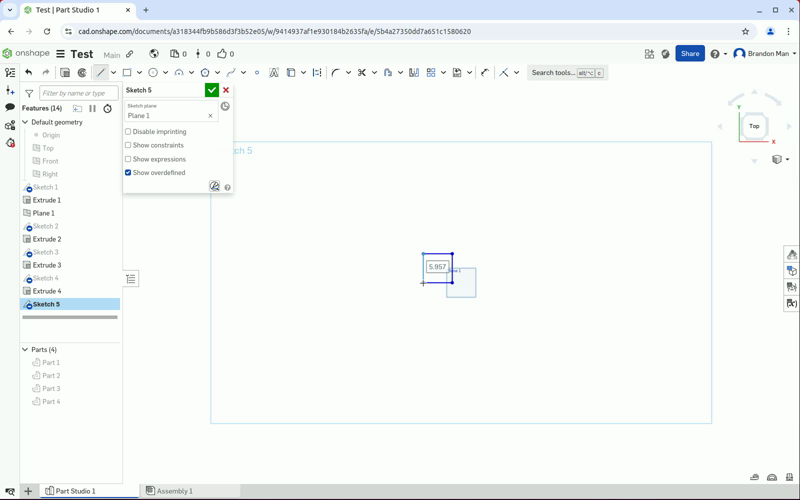
mouse_move(436, 274)
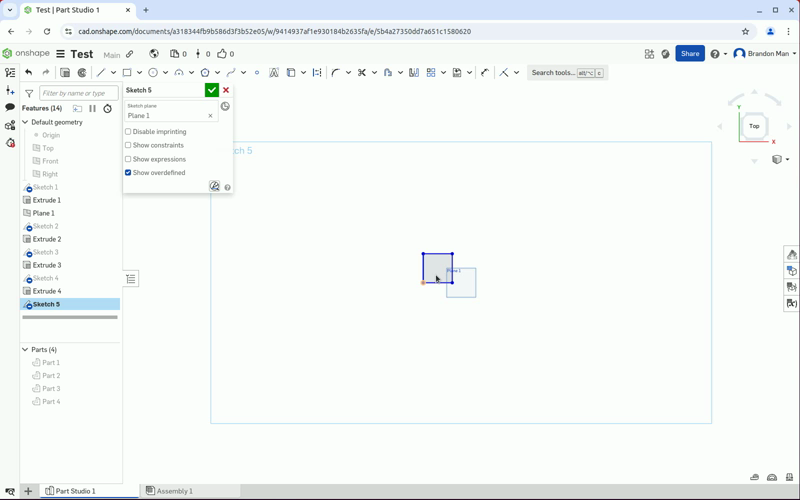
scroll(6)
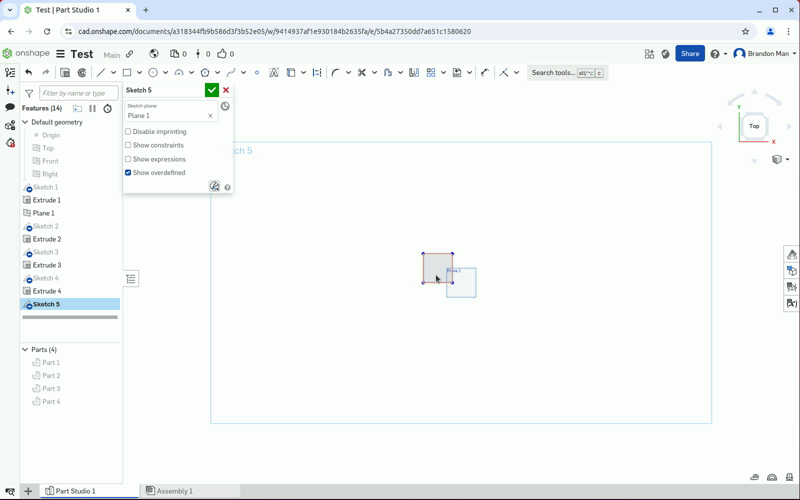
scroll(6)
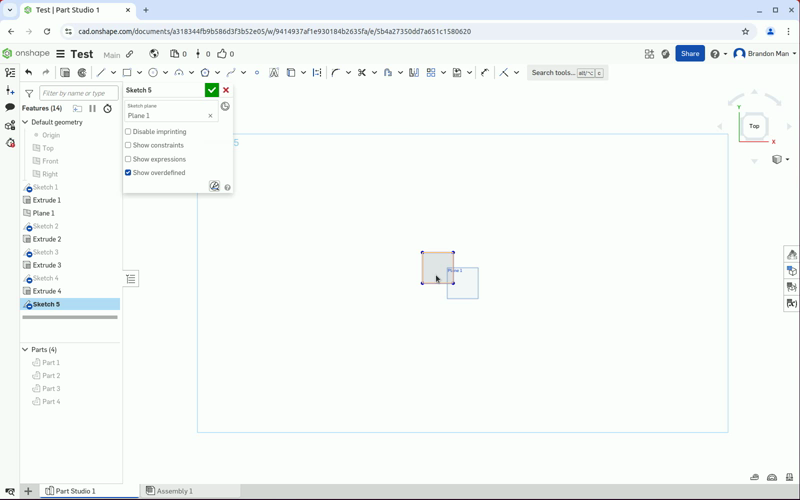
scroll(6)
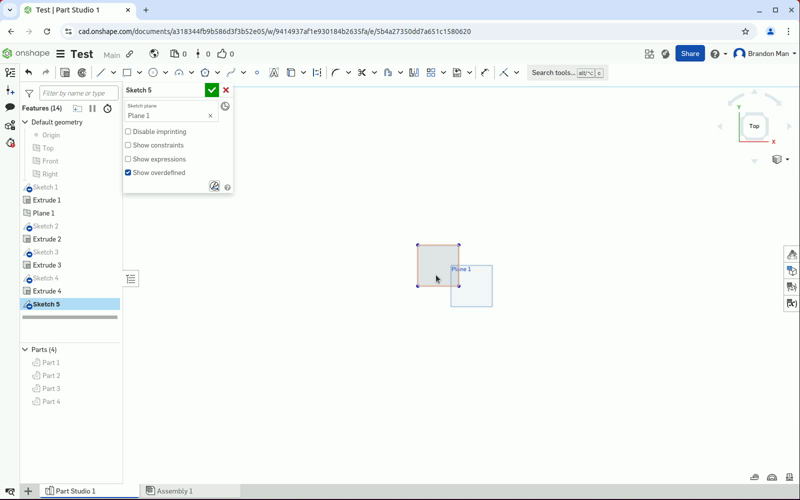
scroll(6)
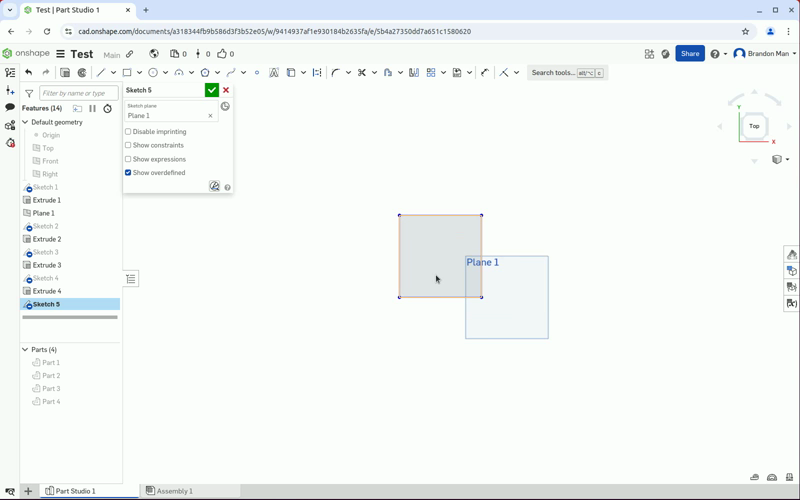
scroll(6)
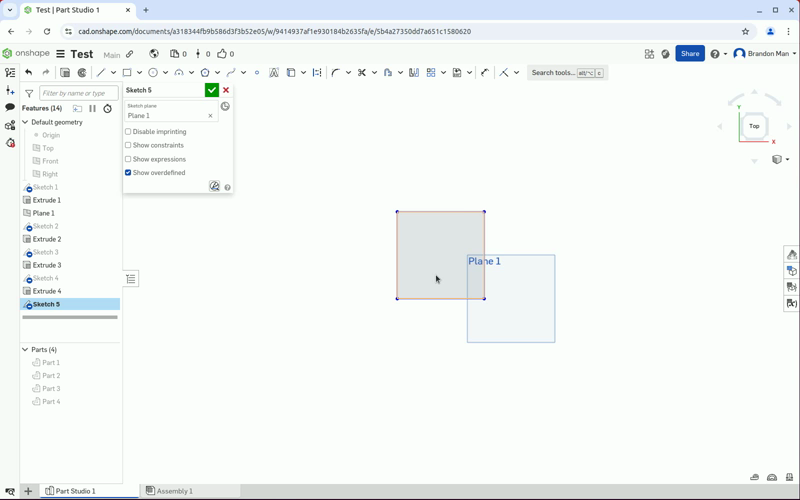
scroll(6)
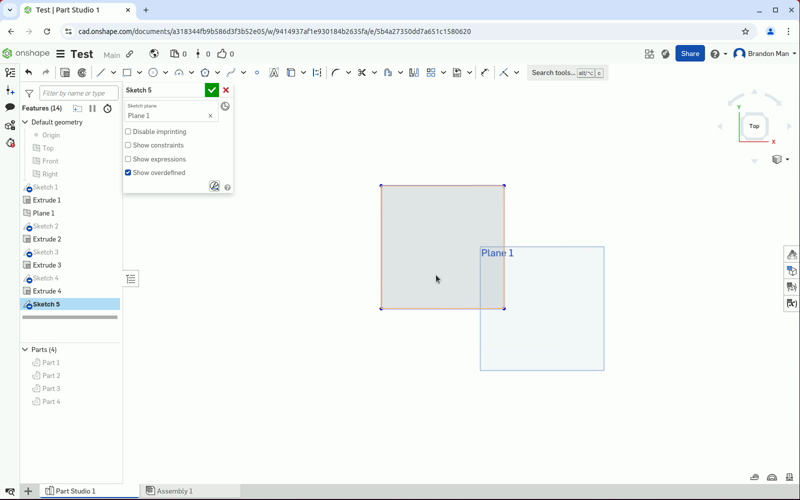
scroll(6)
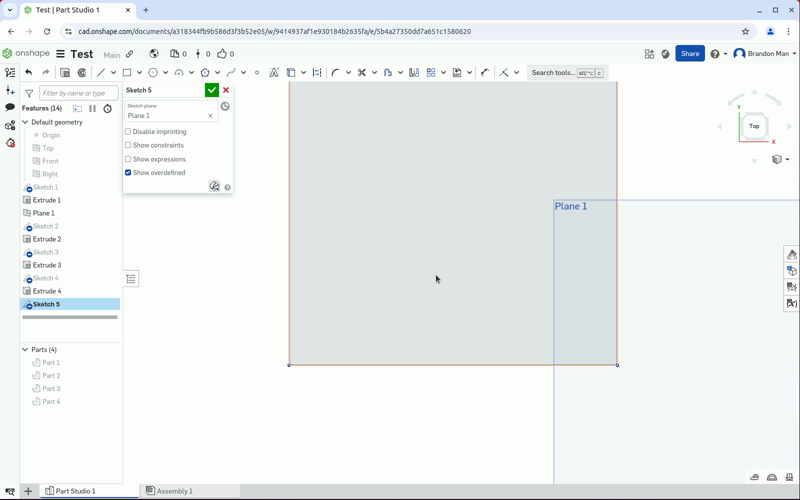
click(436, 274)
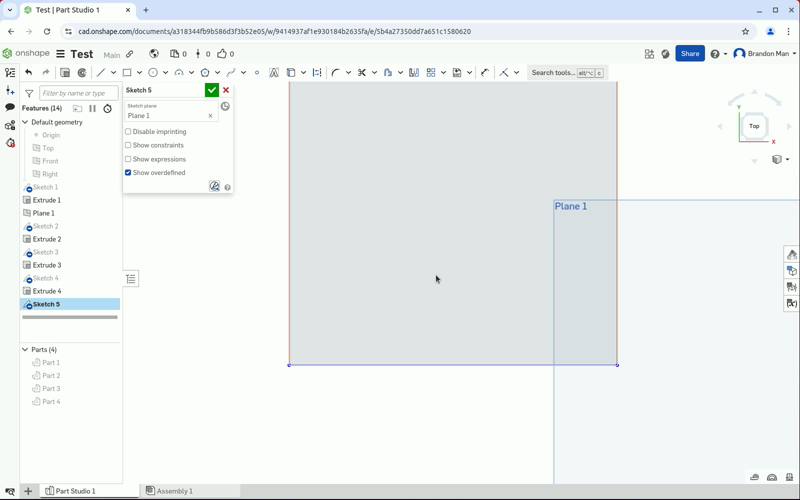
scroll(-6)
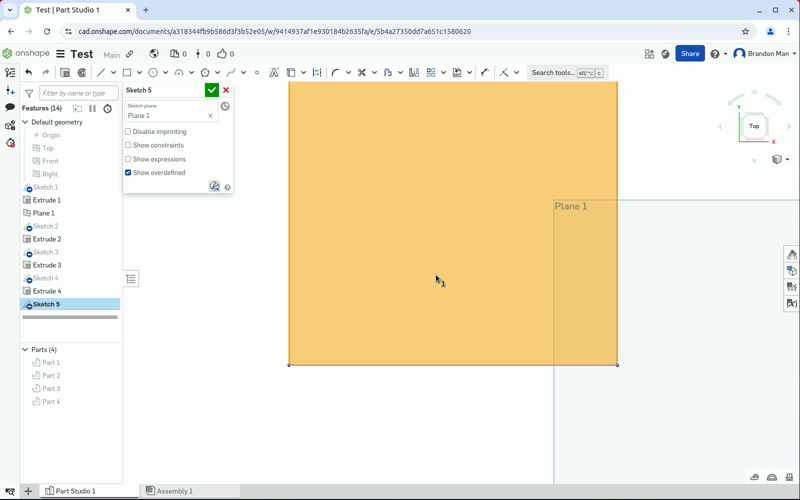
scroll(-6)
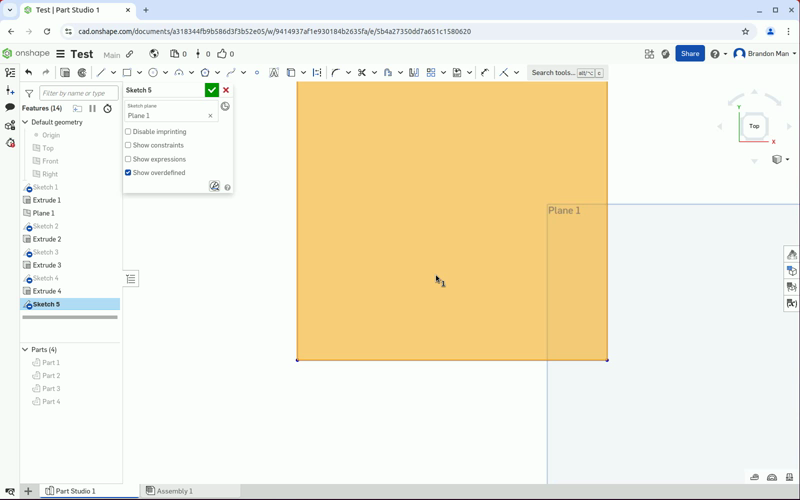
scroll(-6)
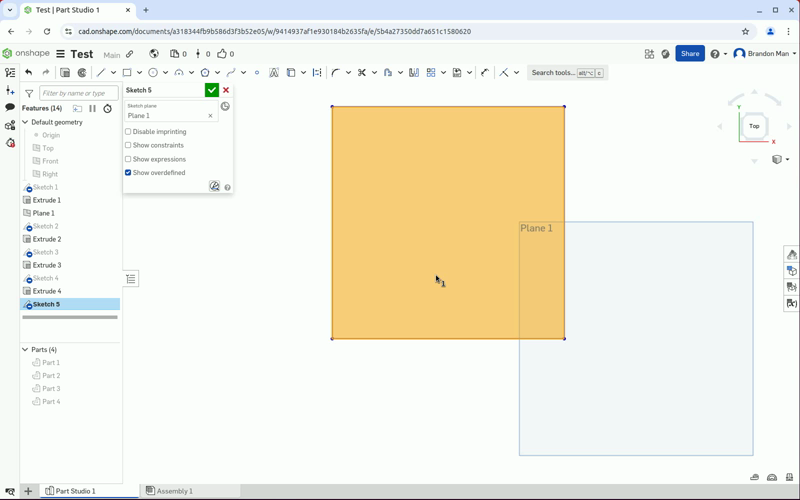
scroll(-6)
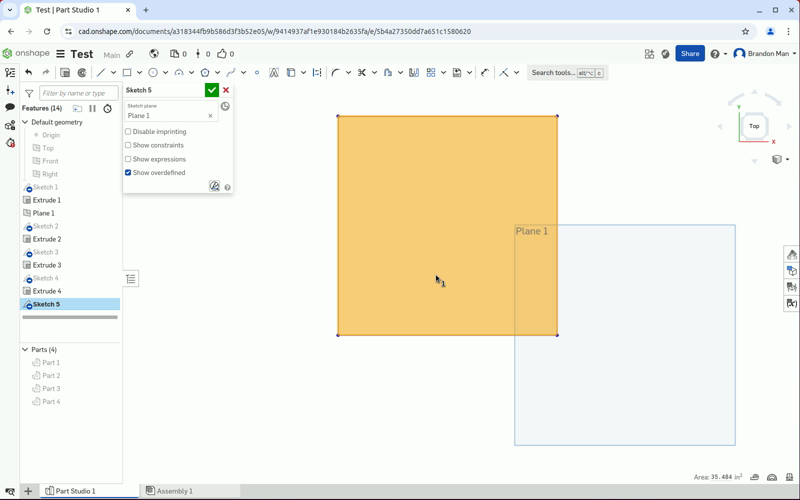
scroll(-6)
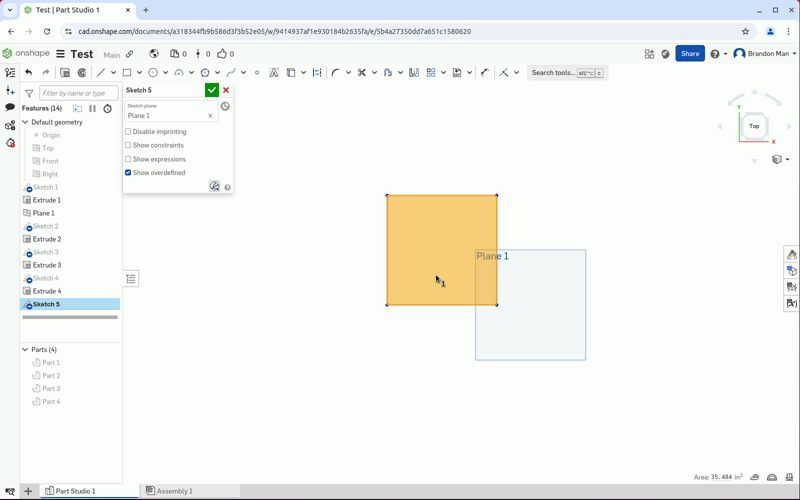
scroll(-6)
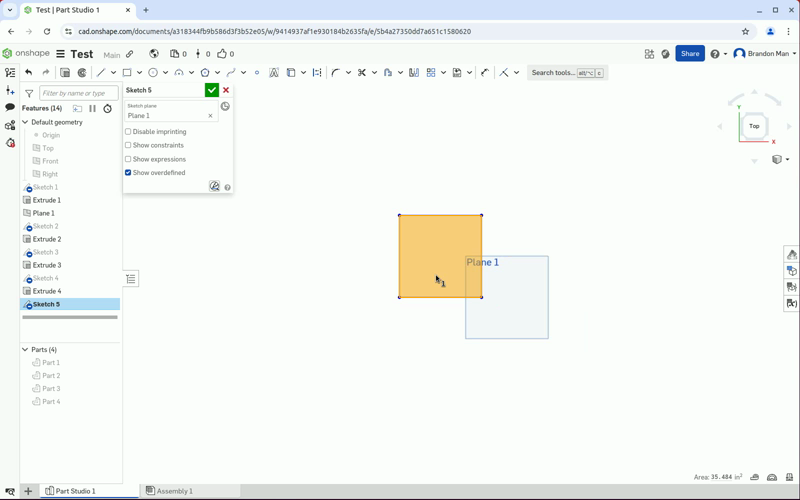
scroll(-6)
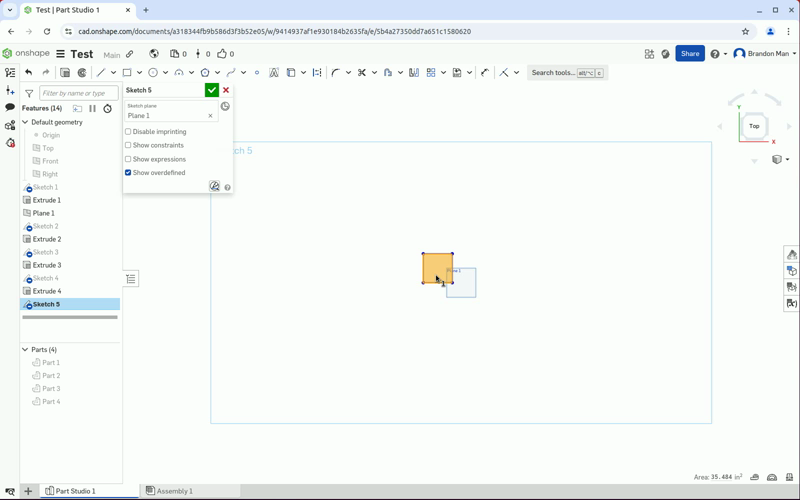
mouse_move(73, 352)
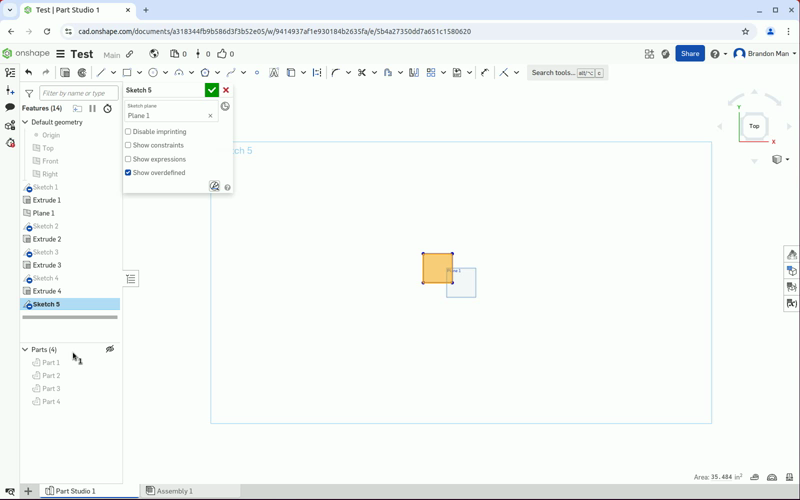
key(shift+y)
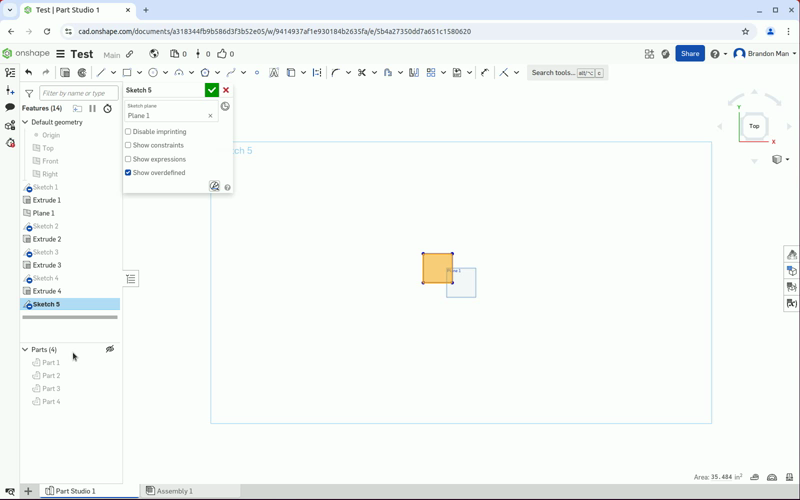
key(shift+e)
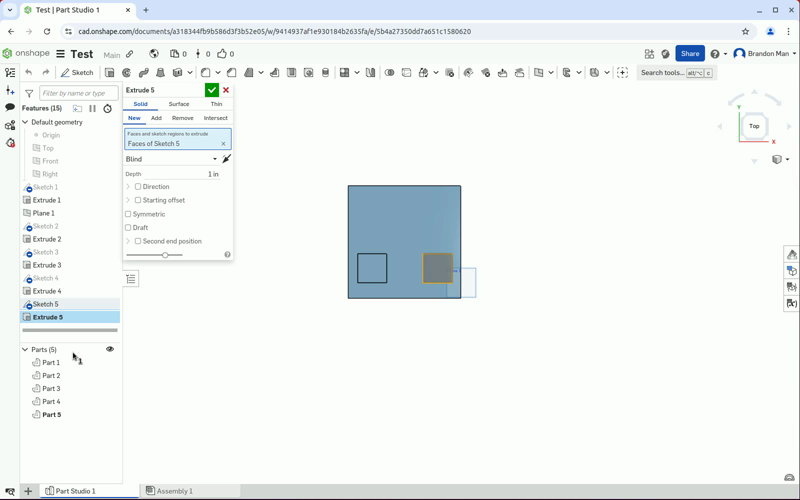
mouse_move(143, 106)
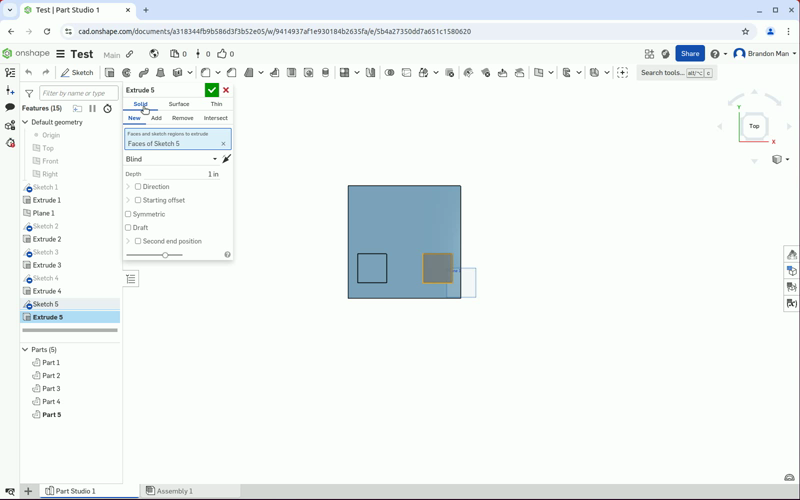
click(143, 106)
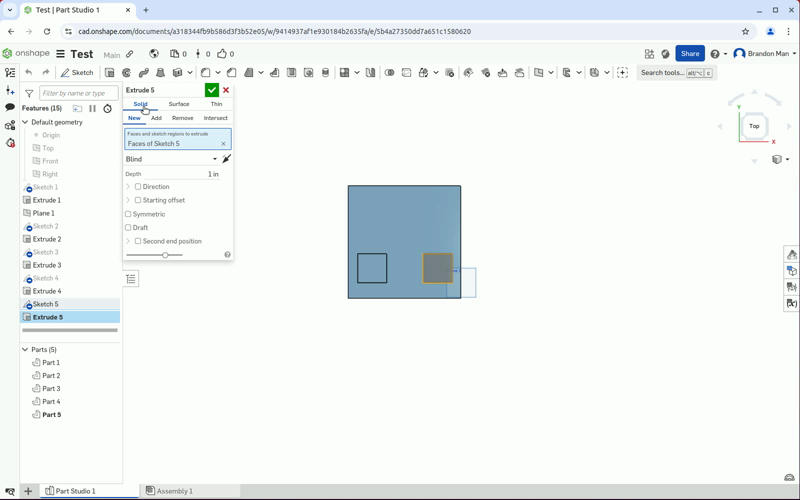
mouse_move(137, 120)
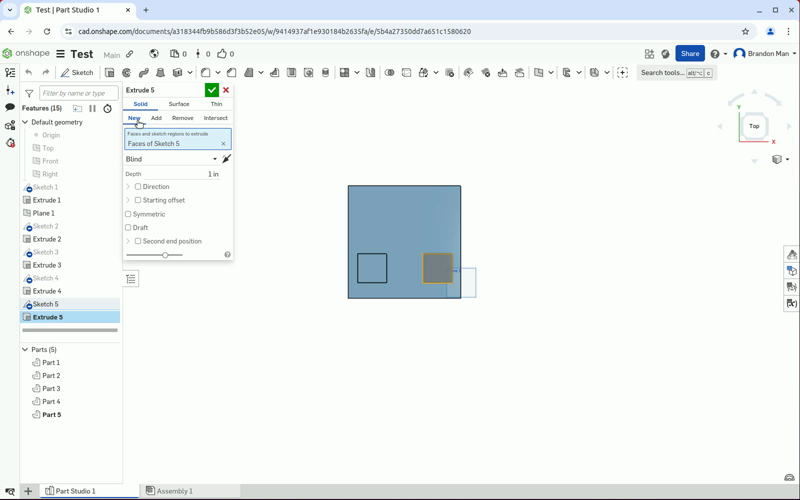
click(137, 120)
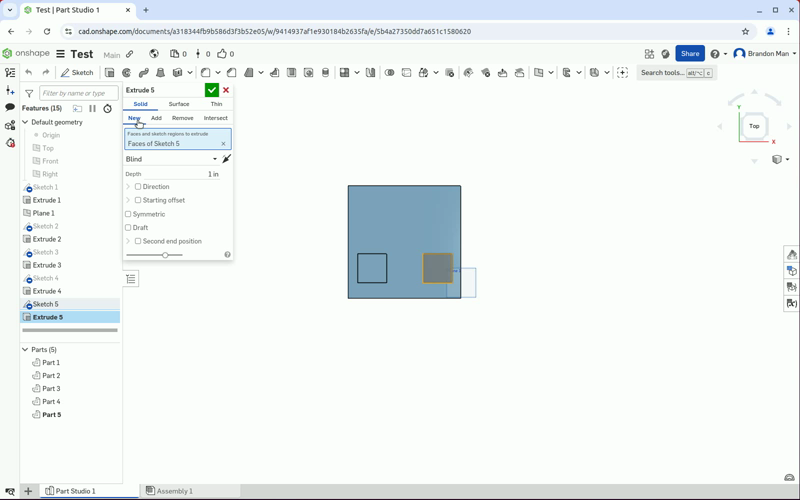
key(tab, 4)
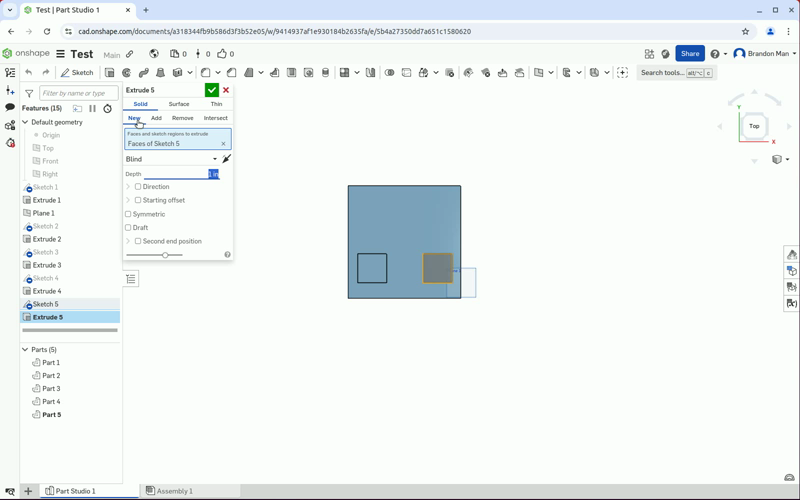
text(-3.37)
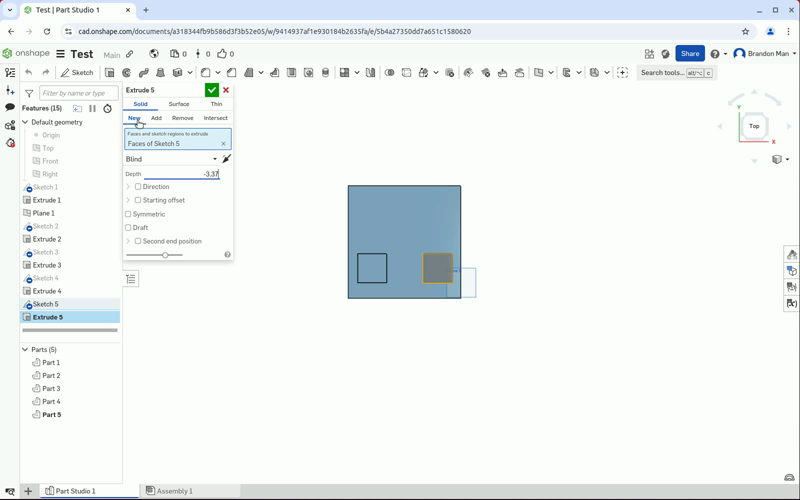
key(enter)
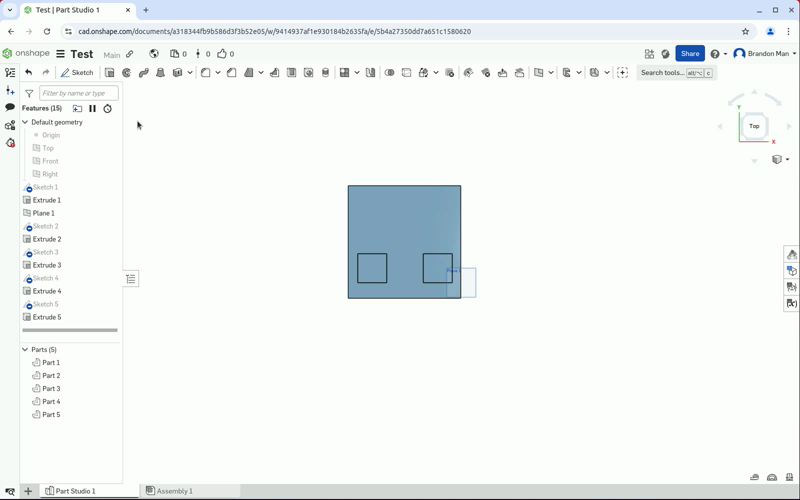
key(shift+h)
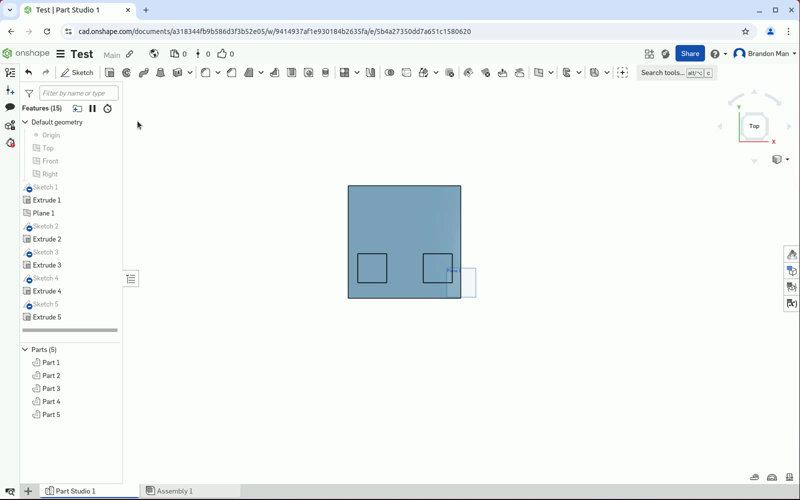
key(shift+h)
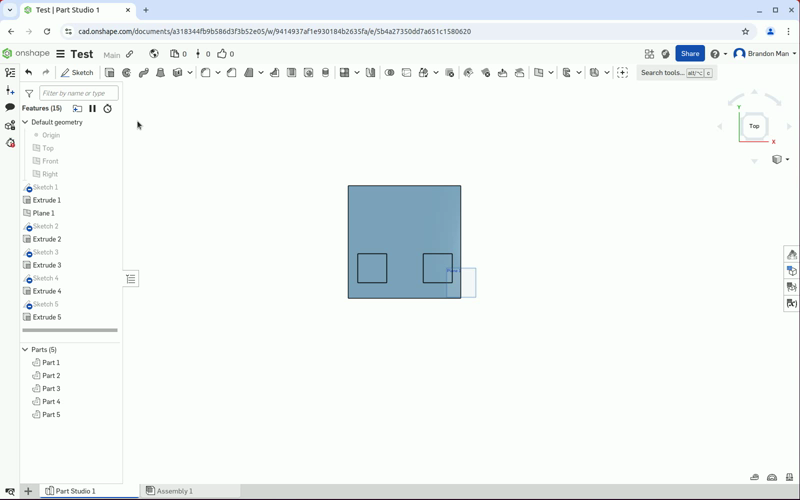
key(shift+7)
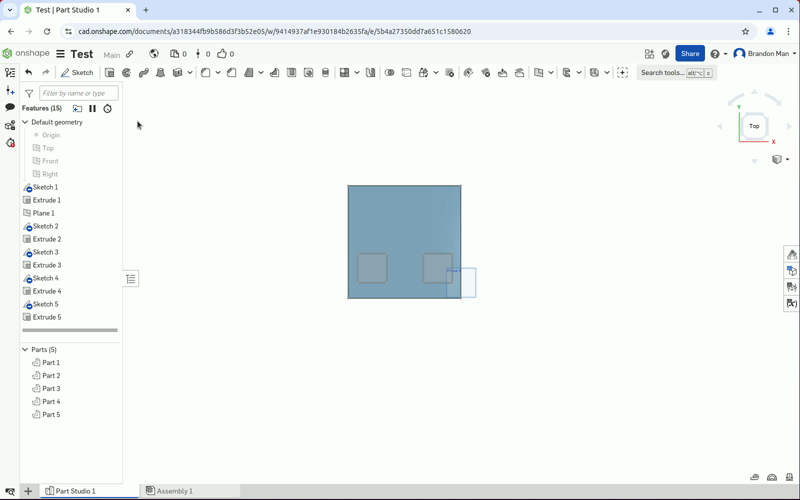
key(up, 3)
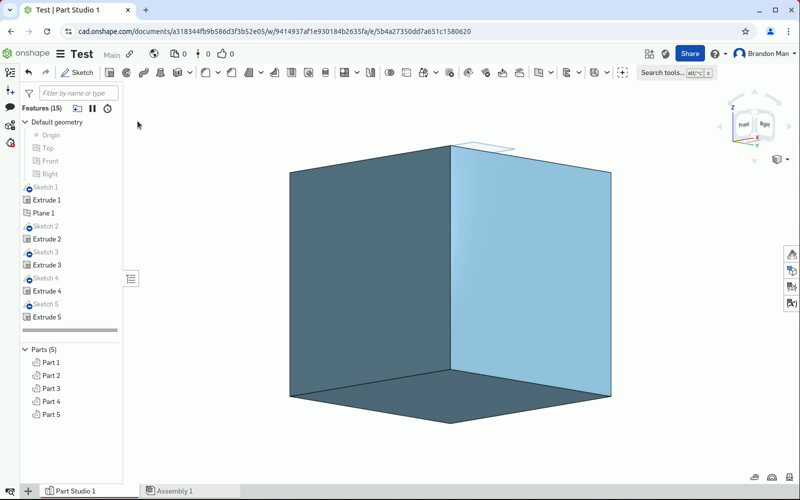
key(left, 3)
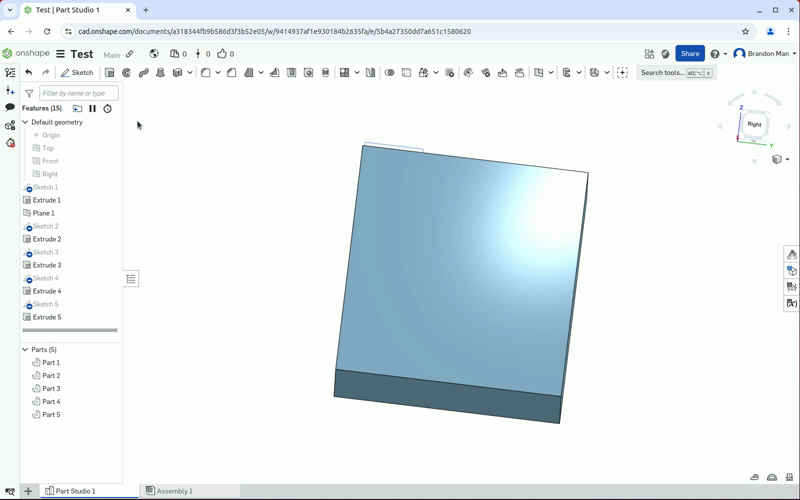
key(right, 3)
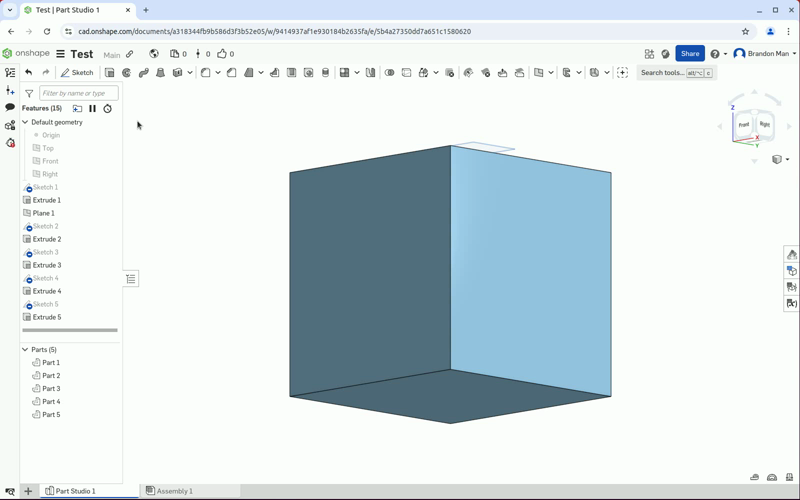
key(down, 3)
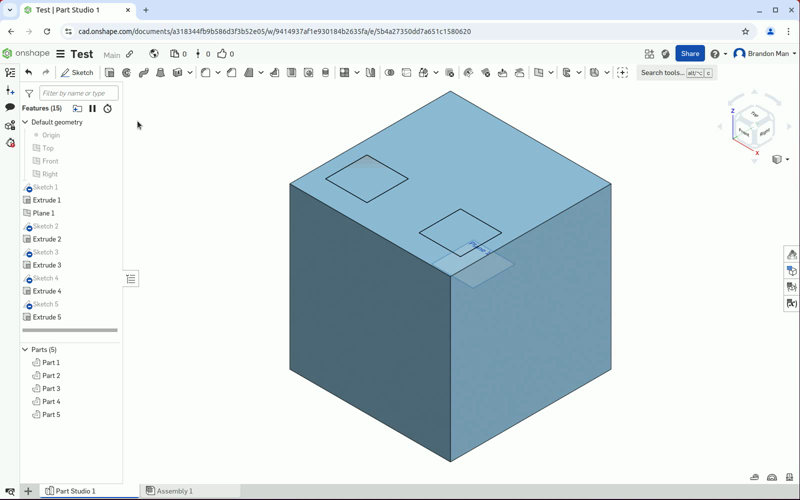
mouse_move(73, 189)
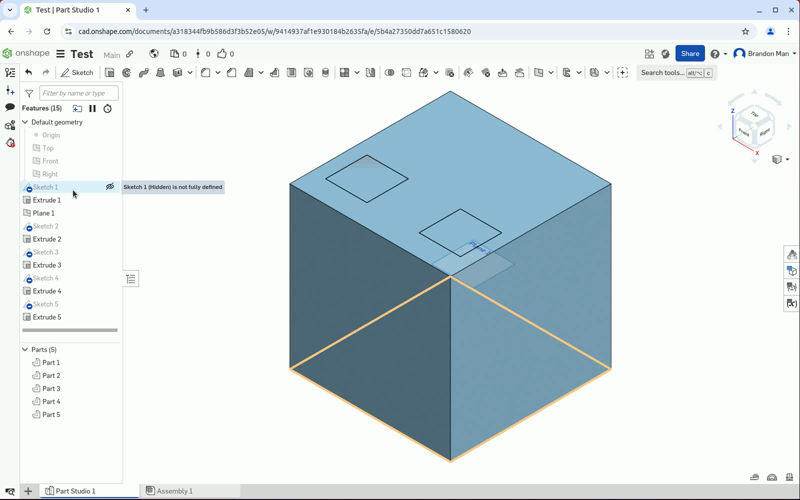
click(73, 189)